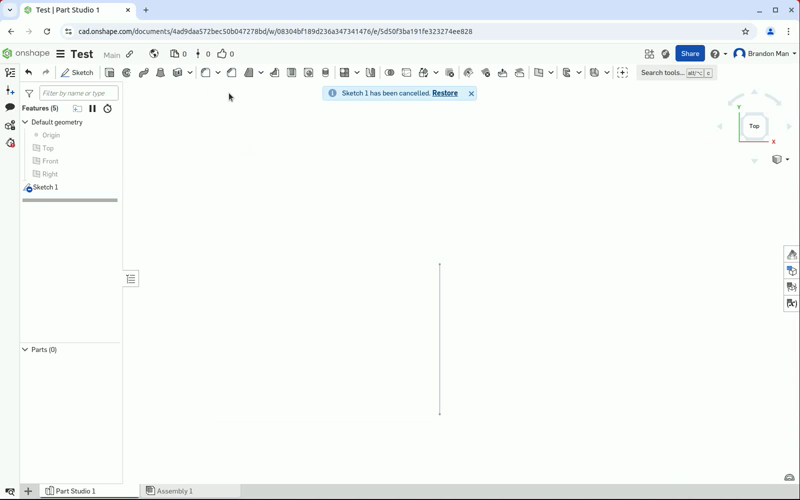
key(shift+h)
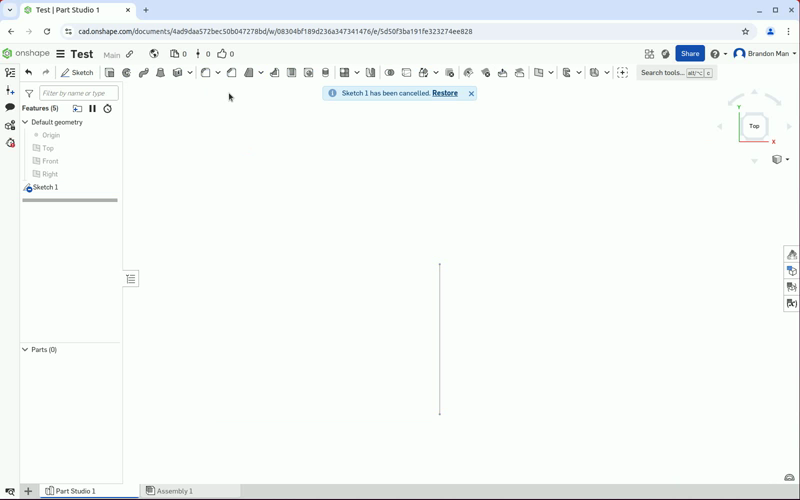
key(shift+s)
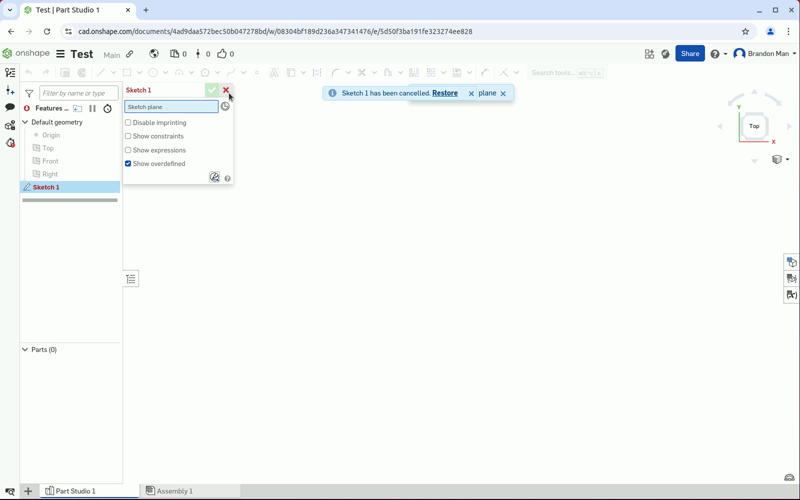
mouse_move(73, 150)
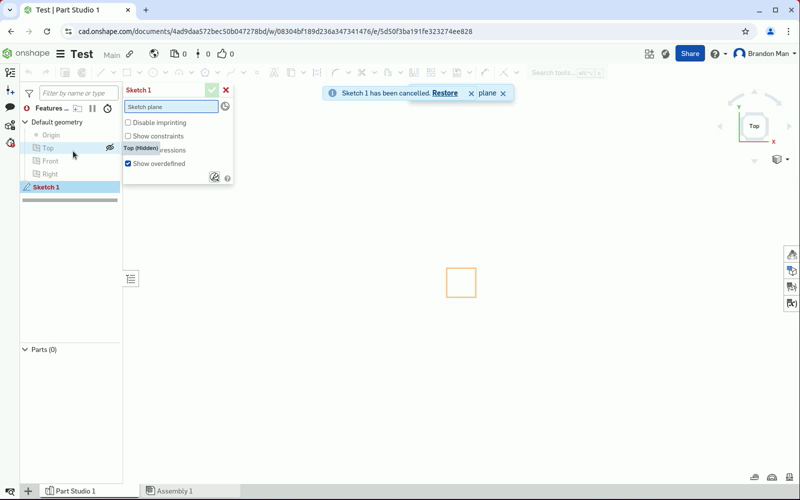
click(73, 150)
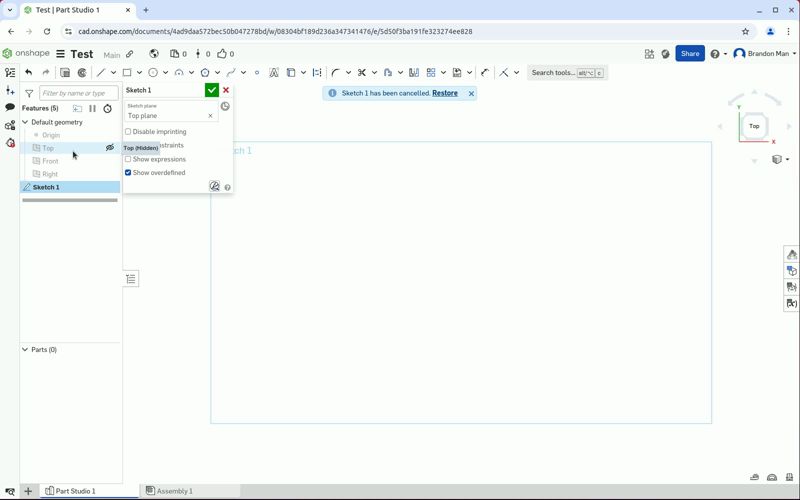
mouse_move(73, 352)
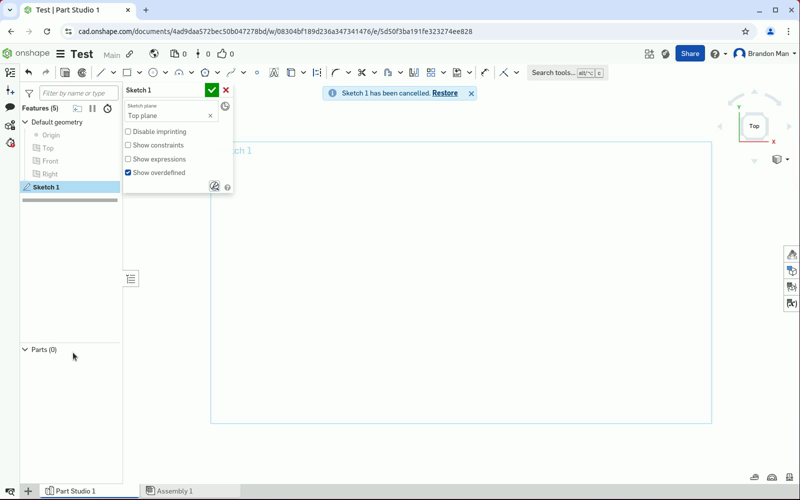
key(y)
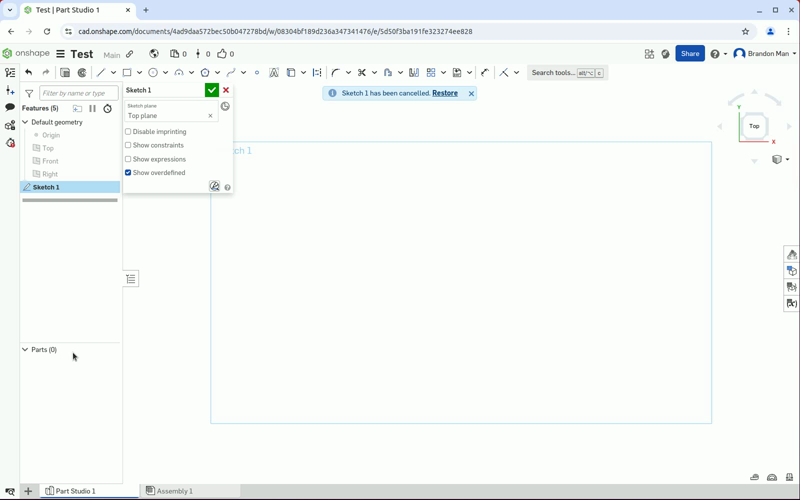
key(c)
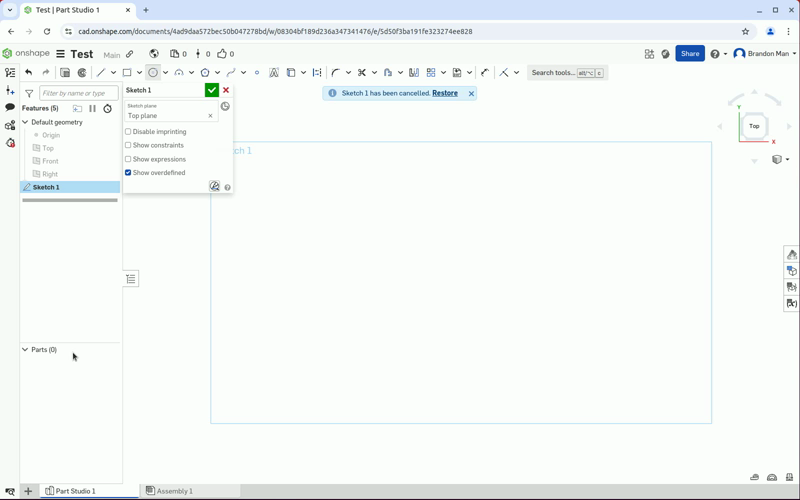
key_down(shift)
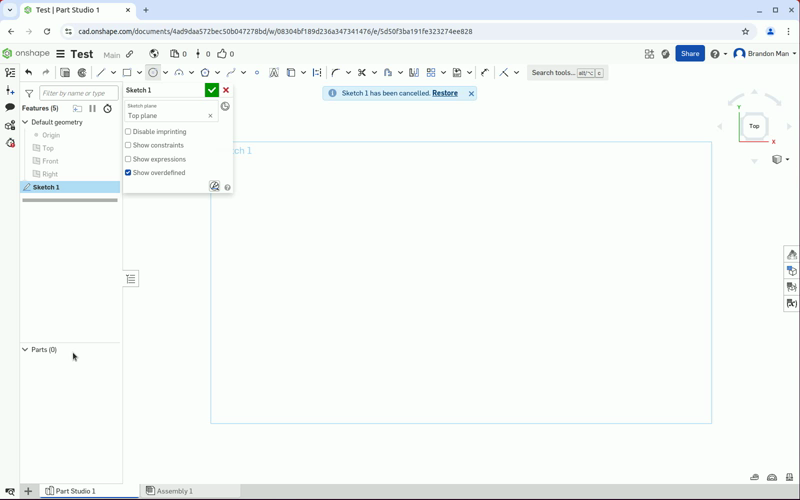
mouse_move(461, 282)
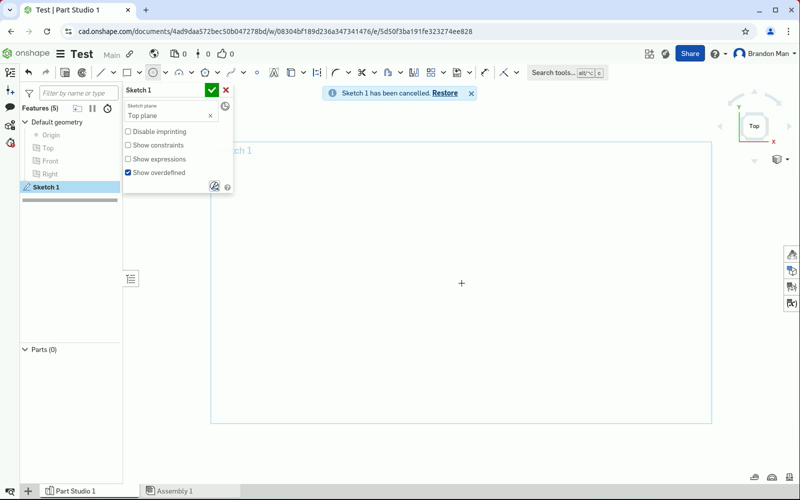
click(461, 282)
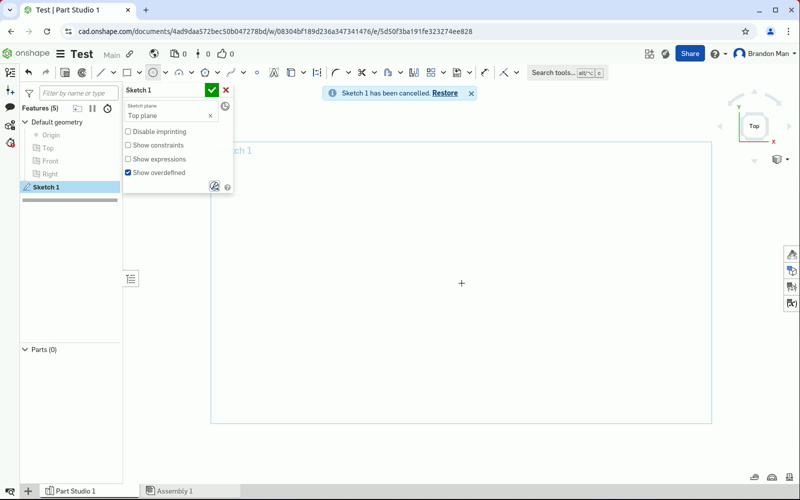
key_up(shift)
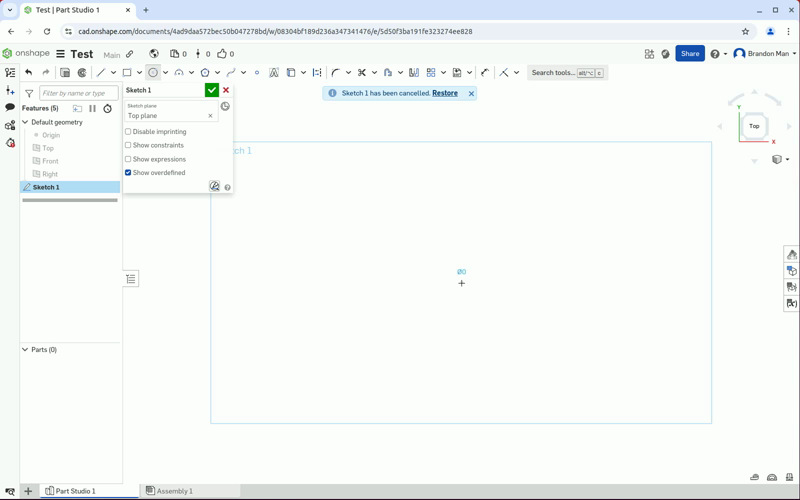
mouse_move(464, 282)
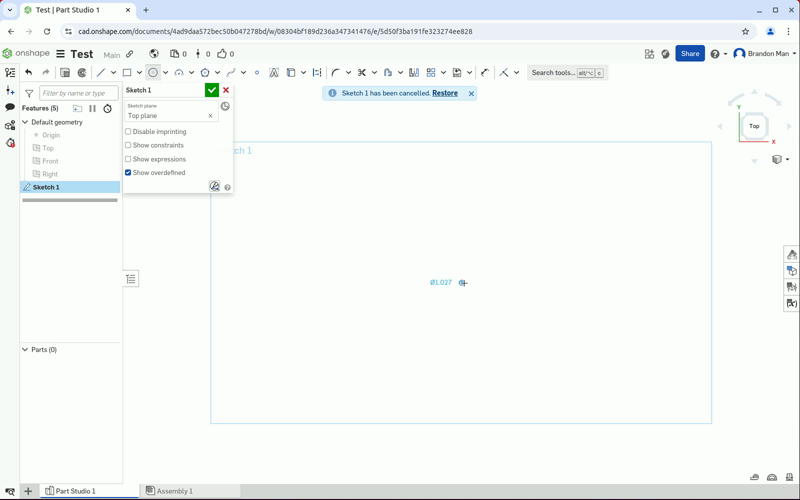
scroll(6)
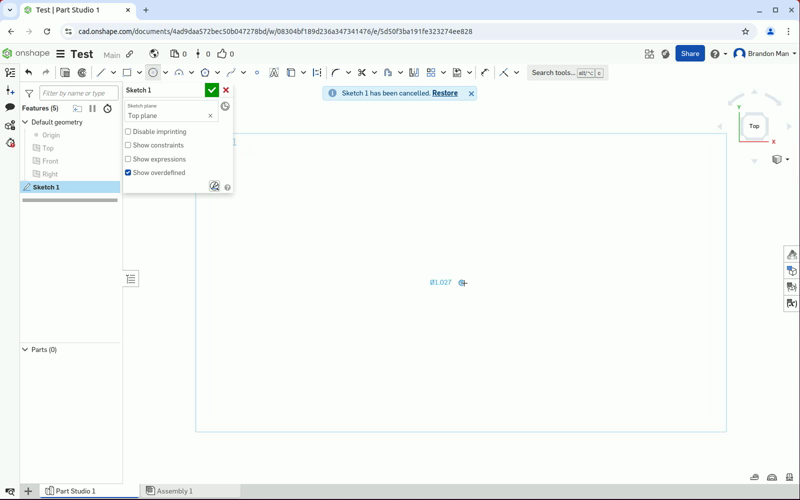
scroll(6)
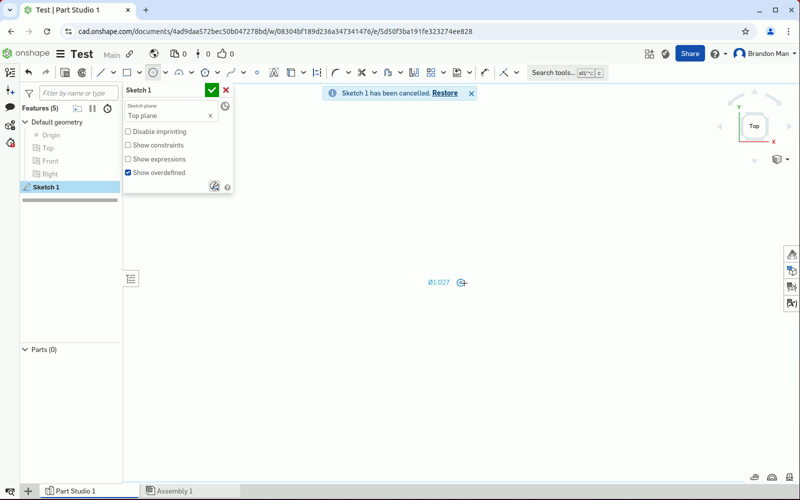
scroll(6)
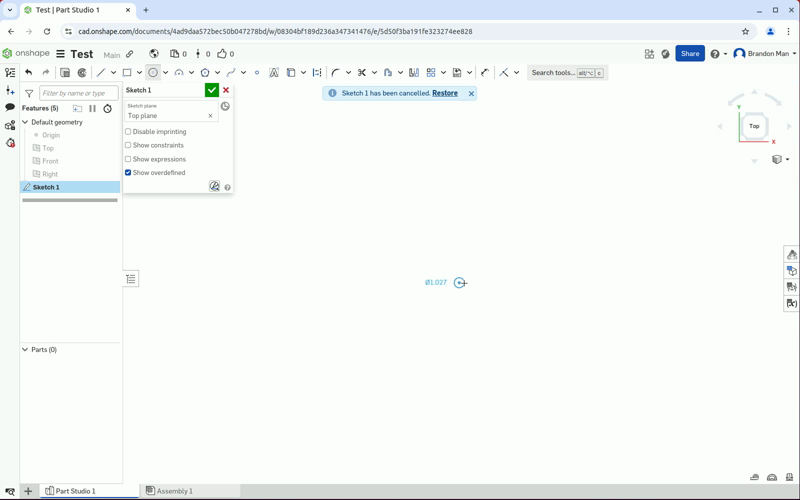
scroll(6)
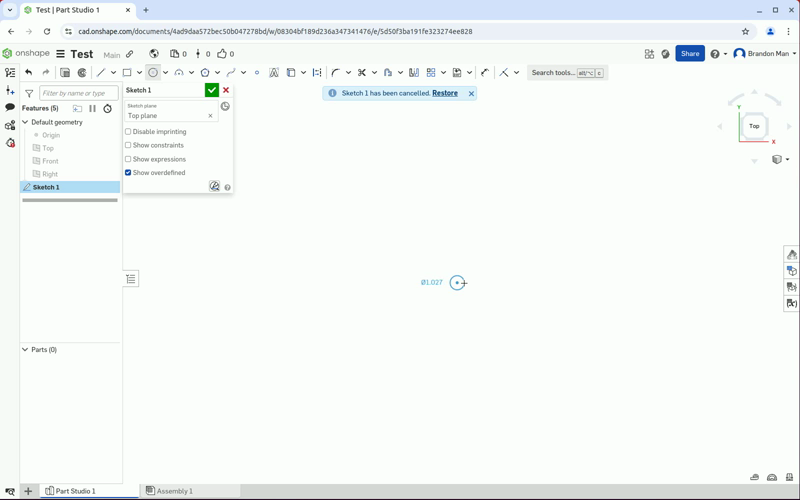
scroll(6)
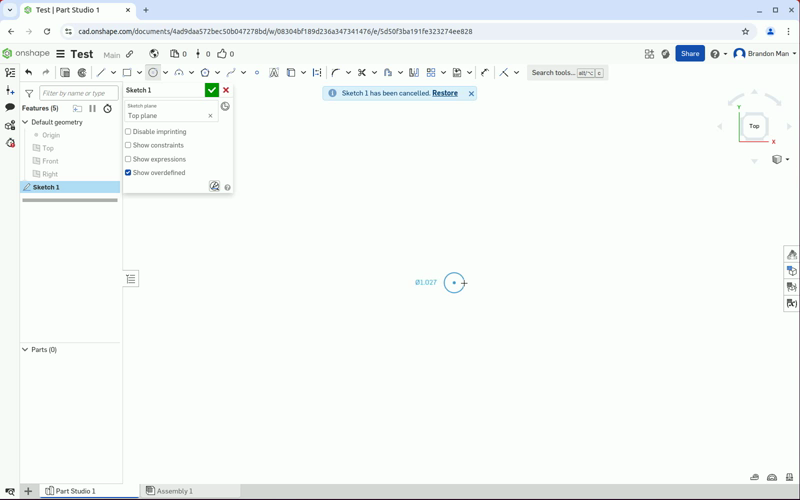
scroll(6)
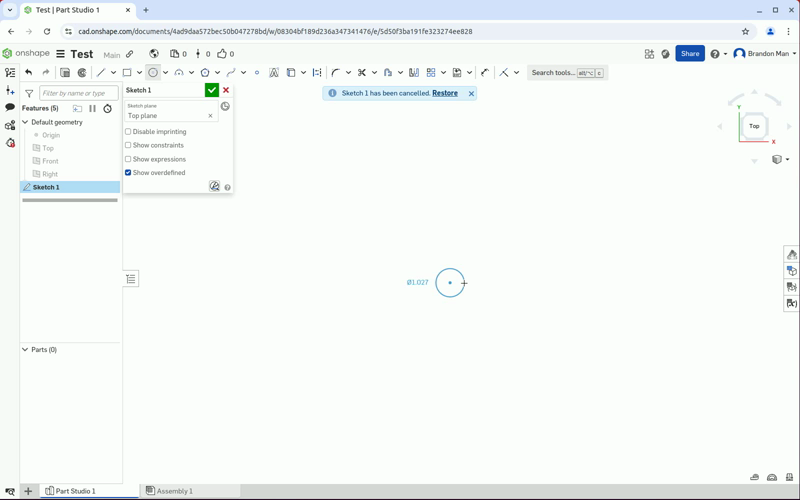
scroll(6)
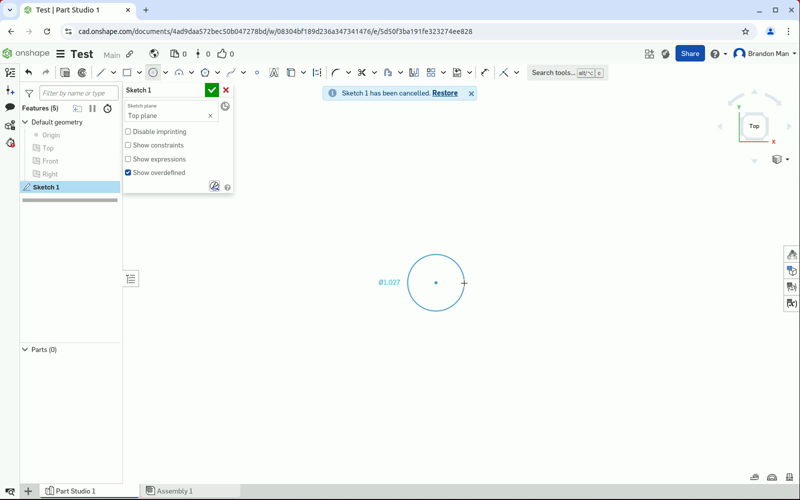
click(464, 282)
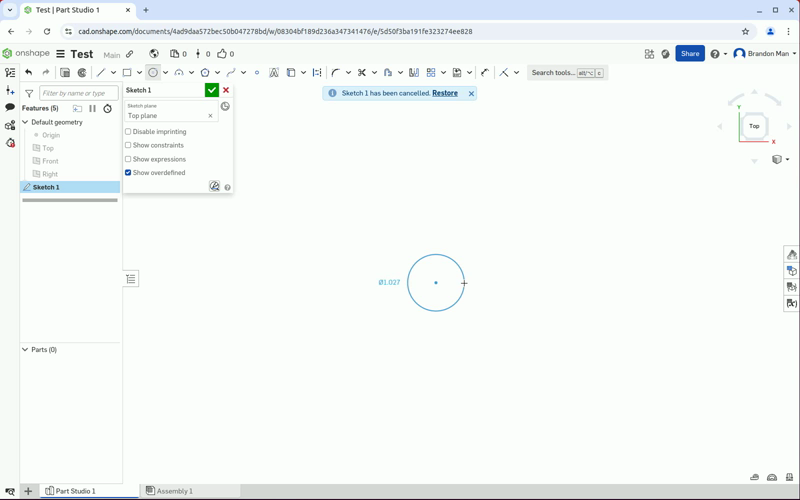
scroll(-6)
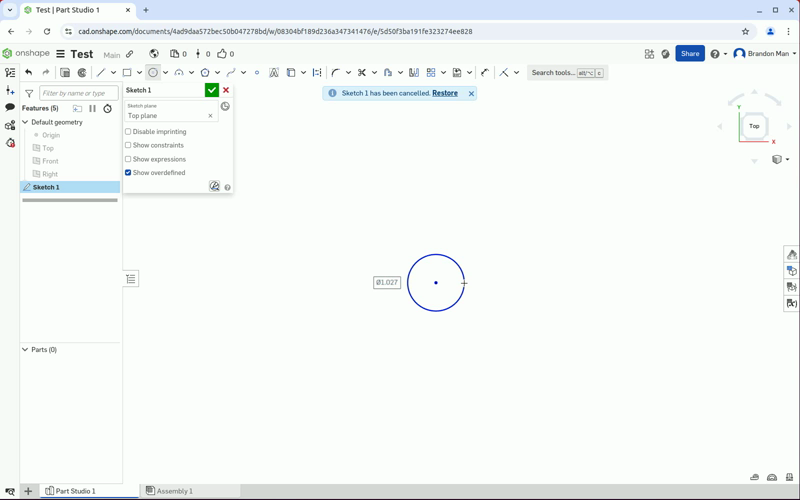
scroll(-6)
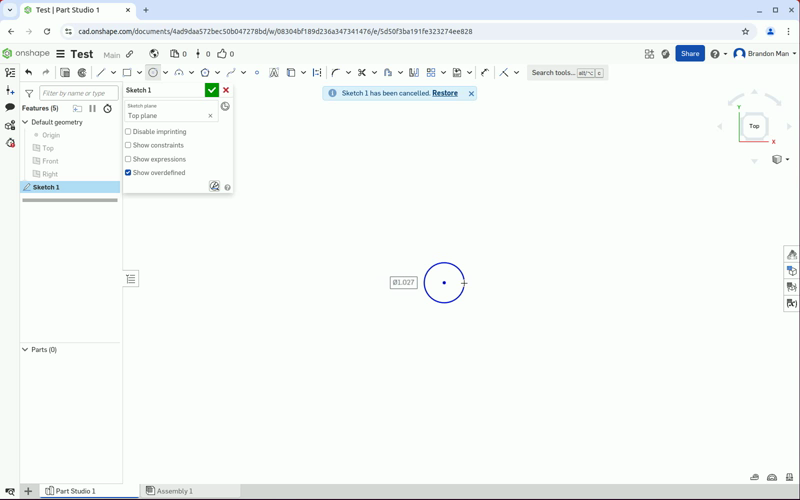
scroll(-6)
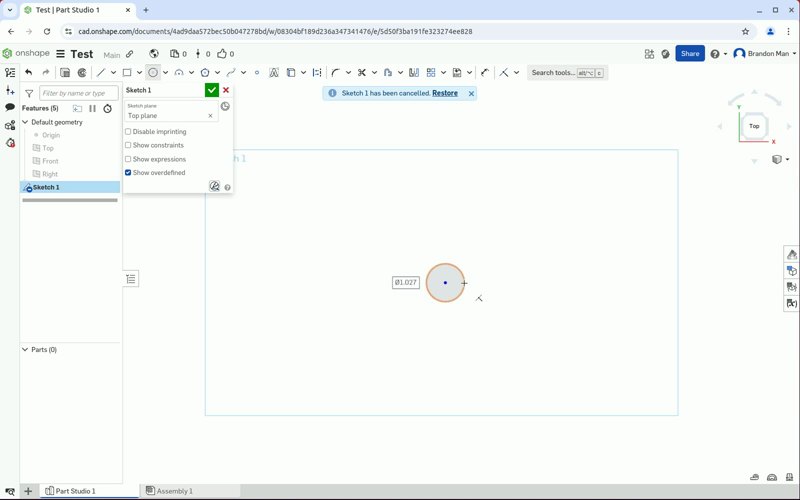
scroll(-6)
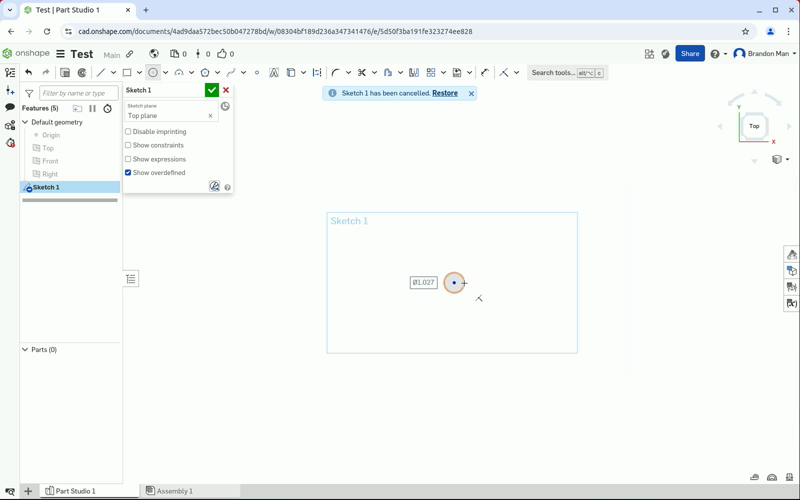
scroll(-6)
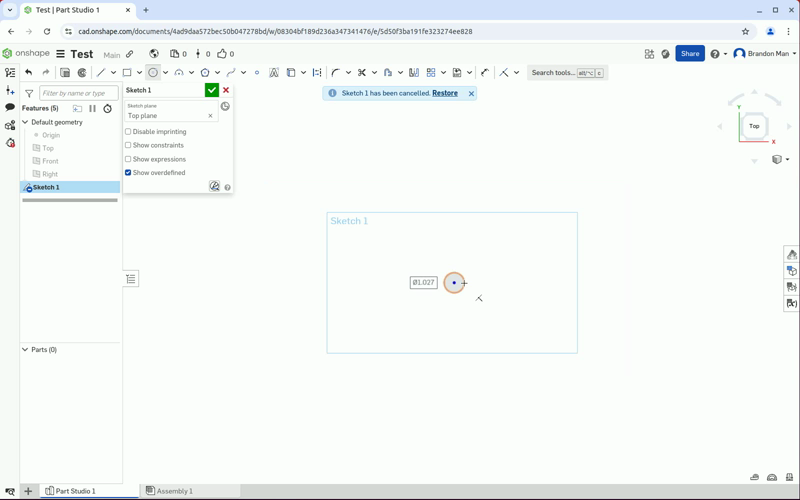
scroll(-6)
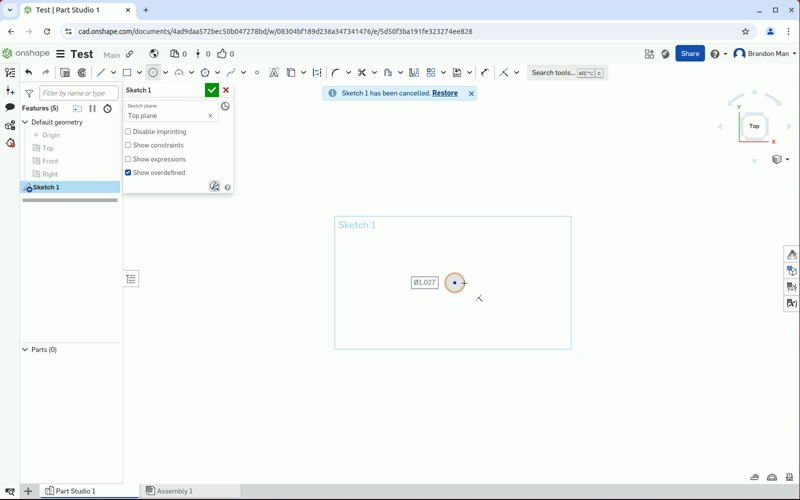
scroll(-6)
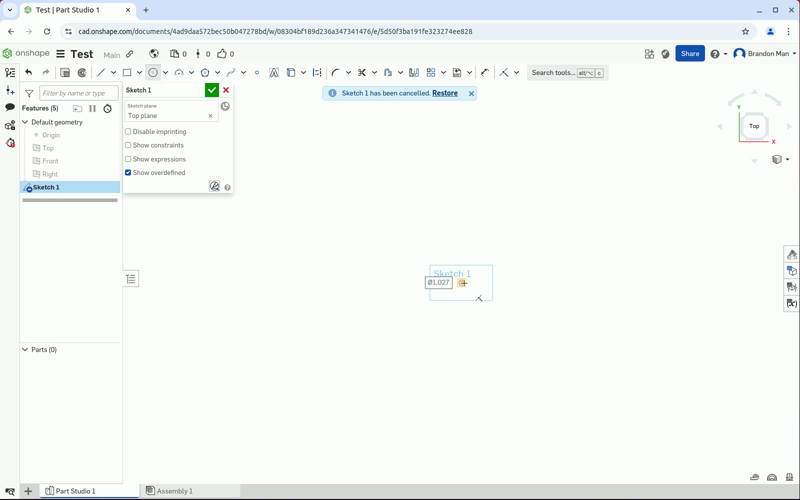
key(esc)
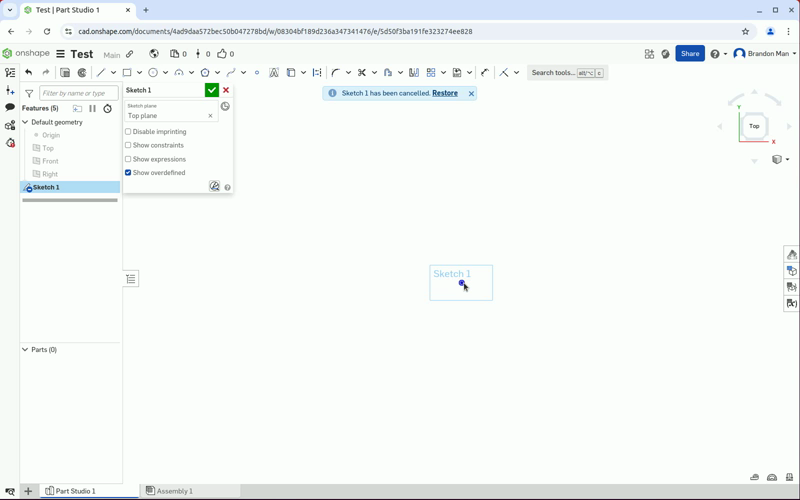
mouse_move(460, 281)
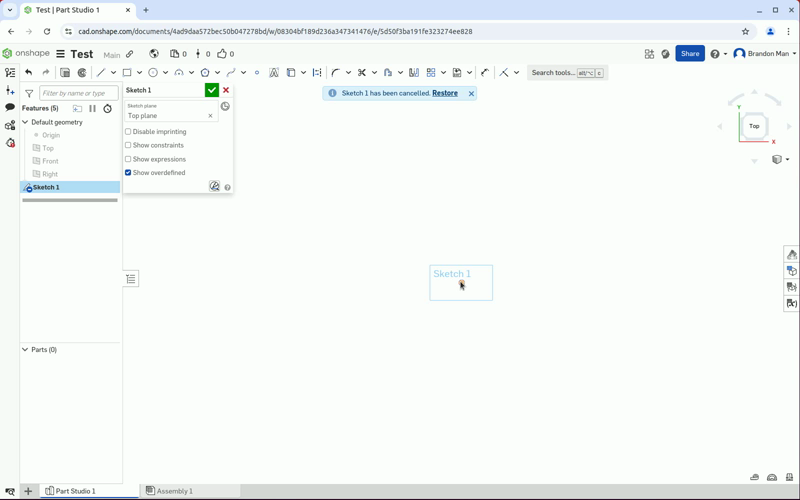
scroll(6)
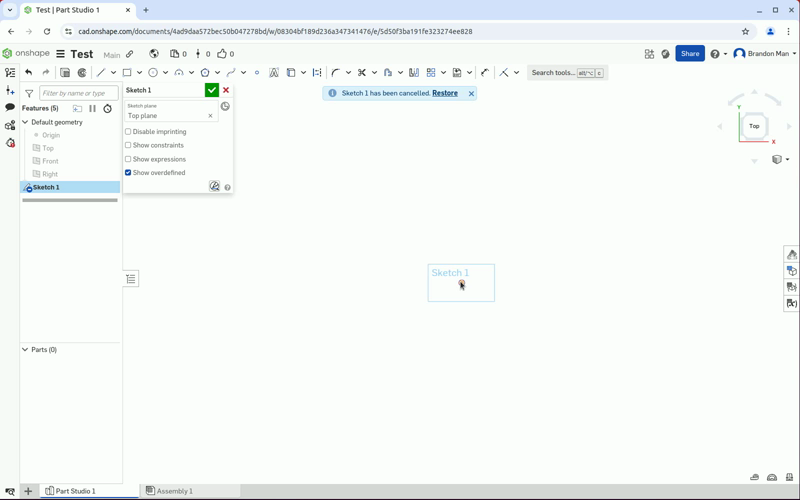
scroll(6)
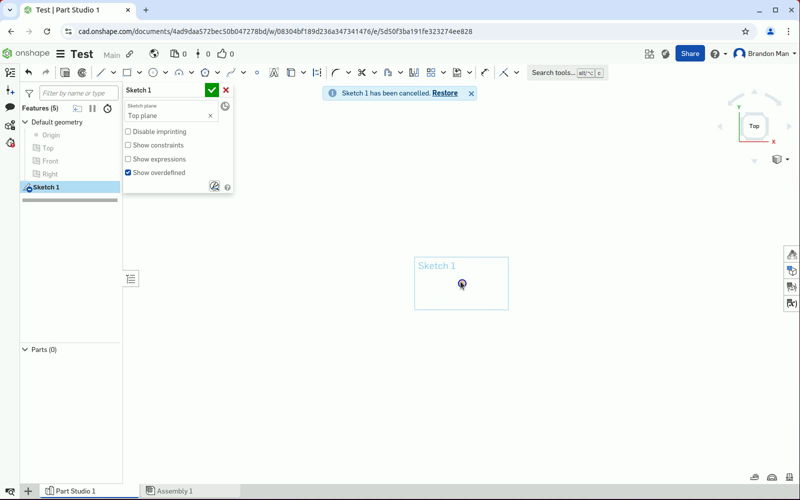
scroll(6)
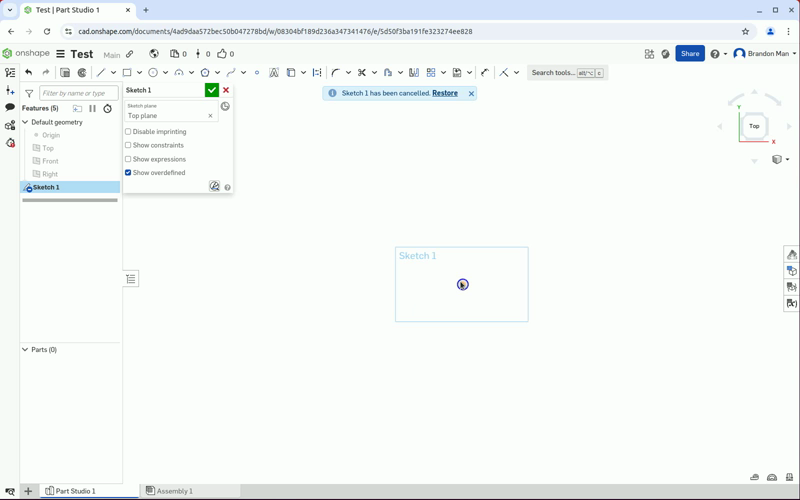
scroll(6)
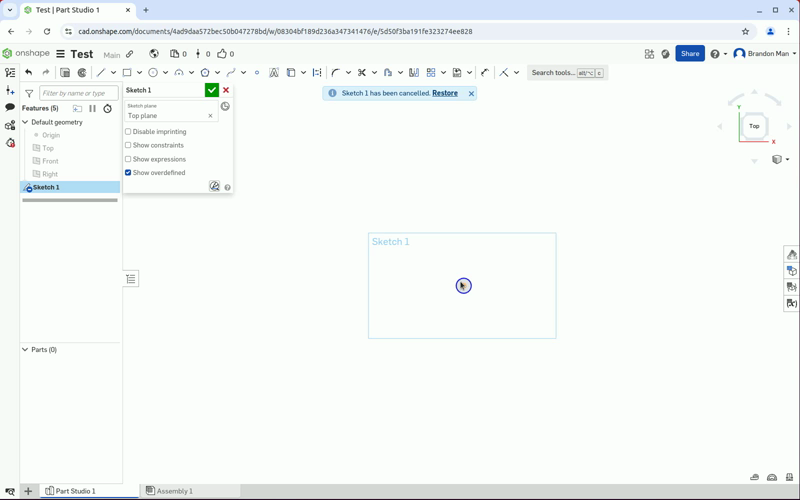
scroll(6)
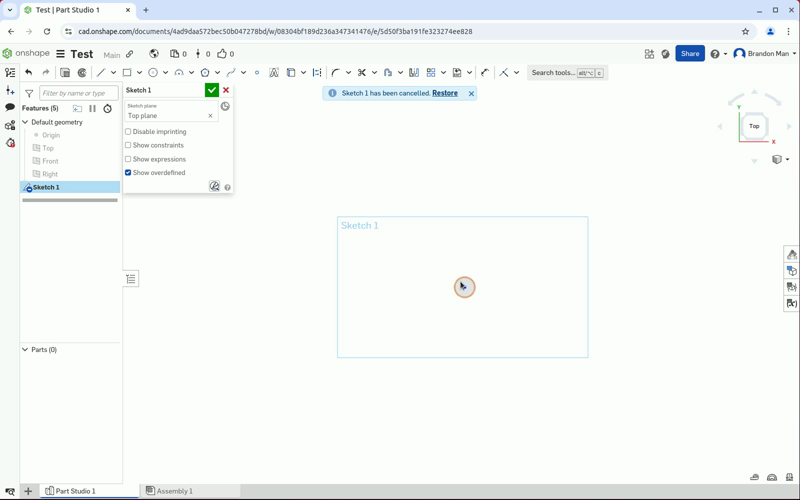
scroll(6)
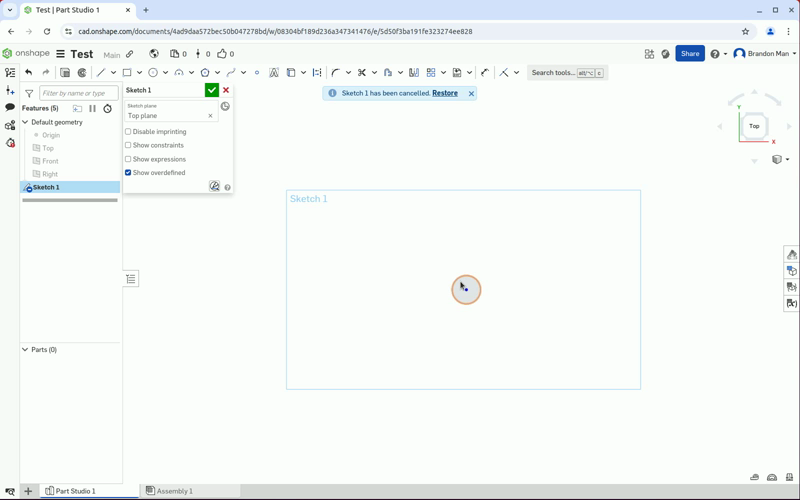
scroll(6)
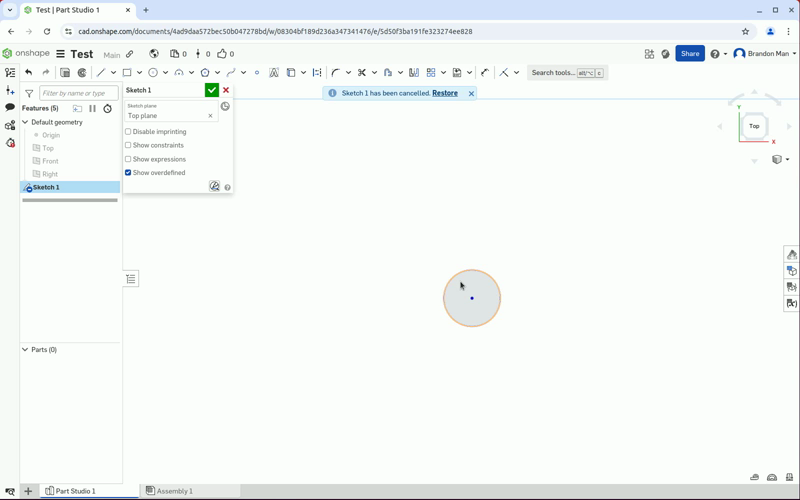
click(460, 281)
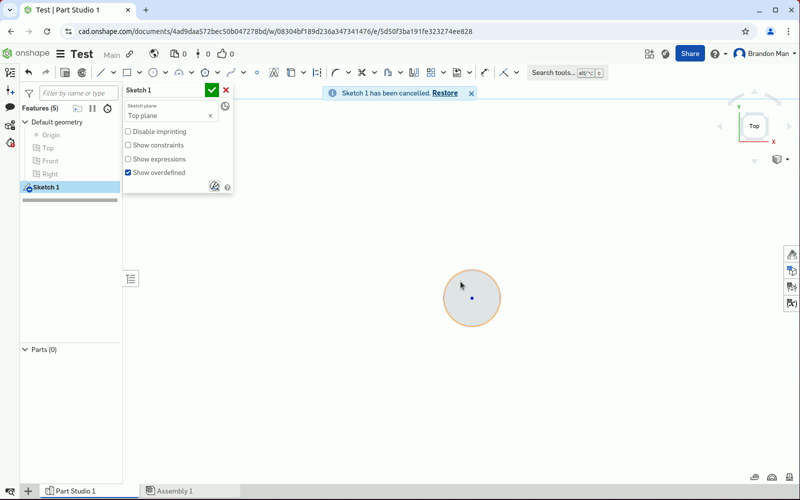
scroll(-6)
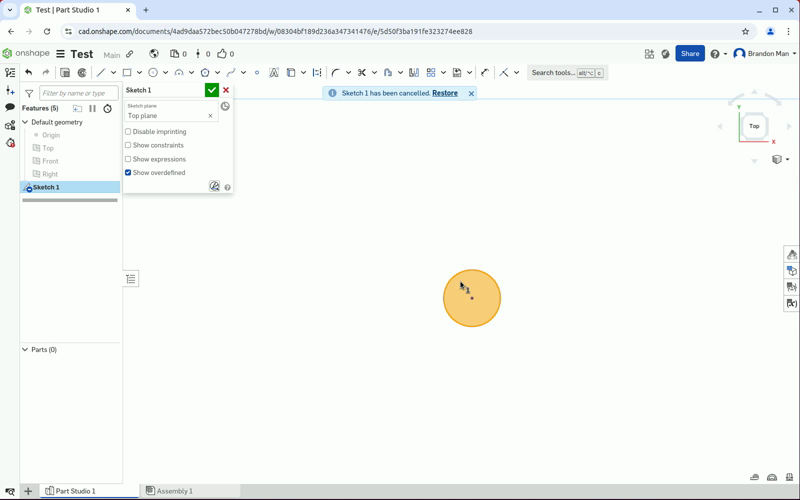
scroll(-6)
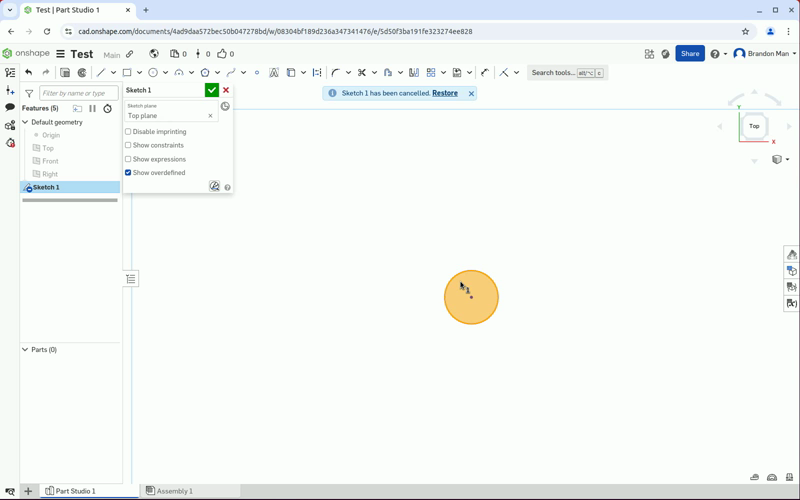
scroll(-6)
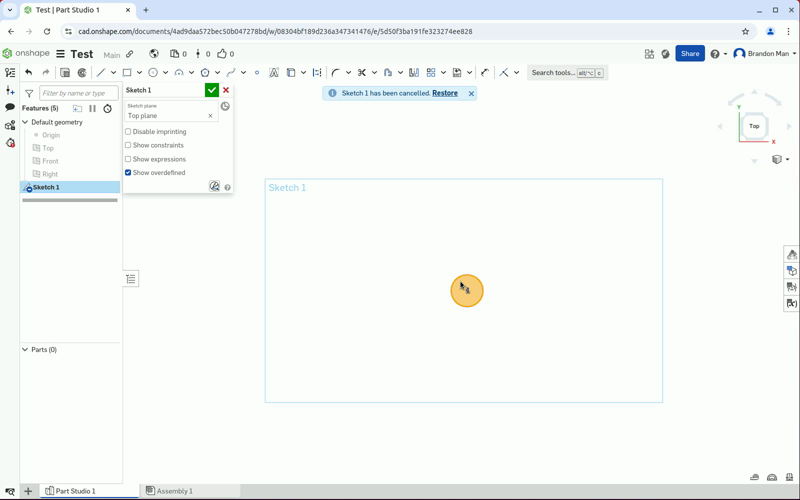
scroll(-6)
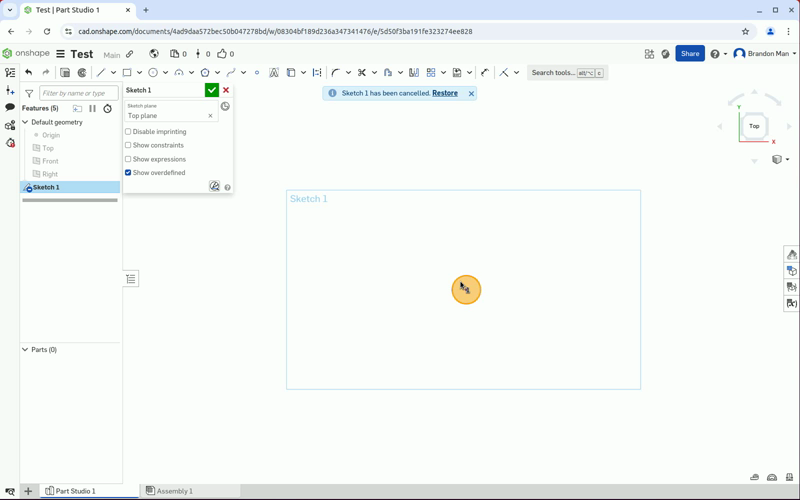
scroll(-6)
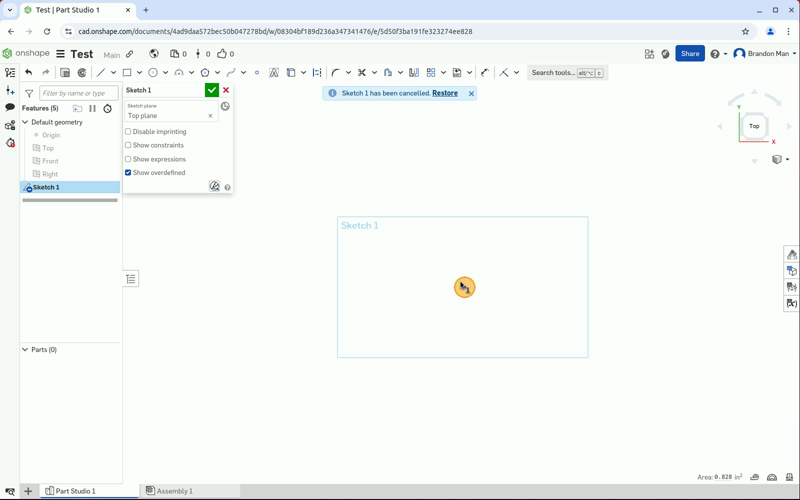
scroll(-6)
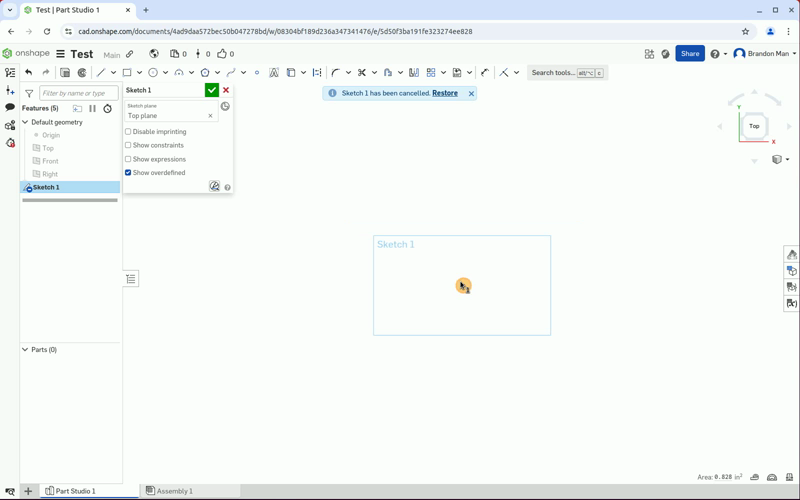
scroll(-6)
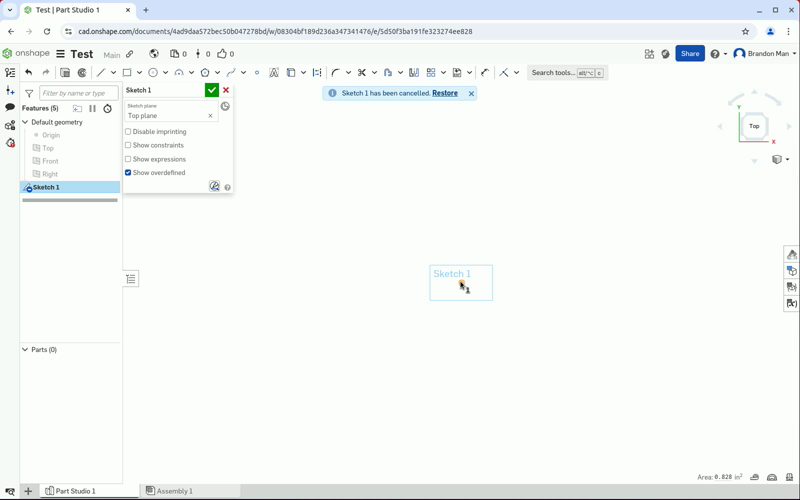
mouse_move(73, 352)
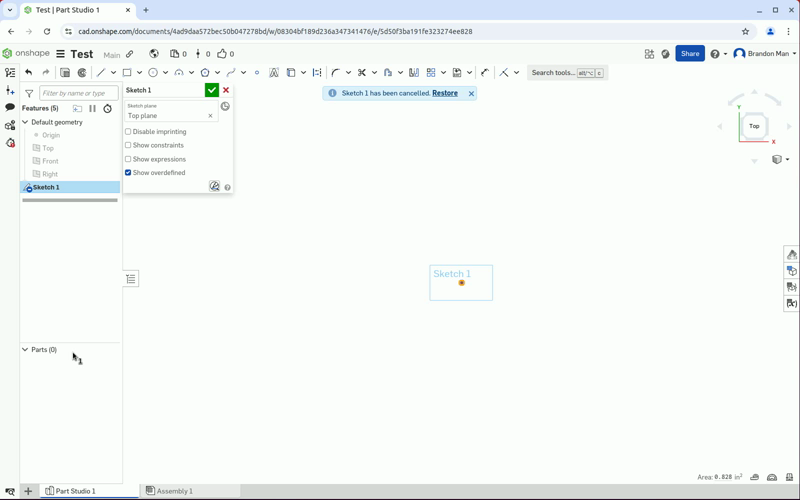
key(shift+y)
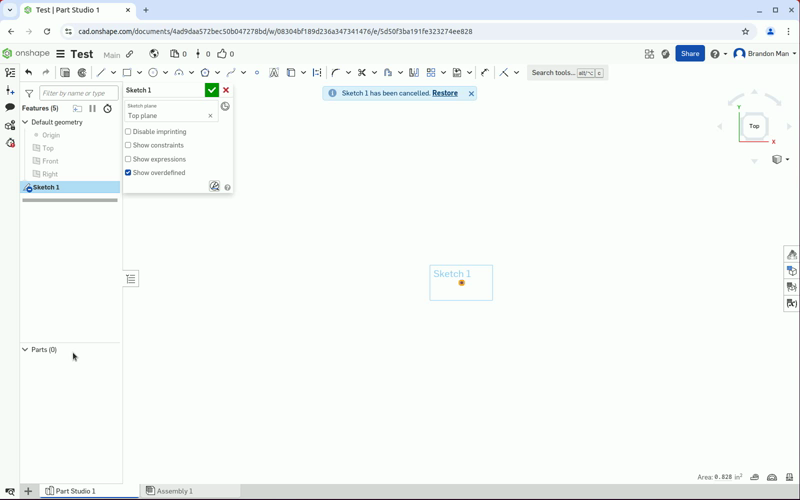
key(shift+e)
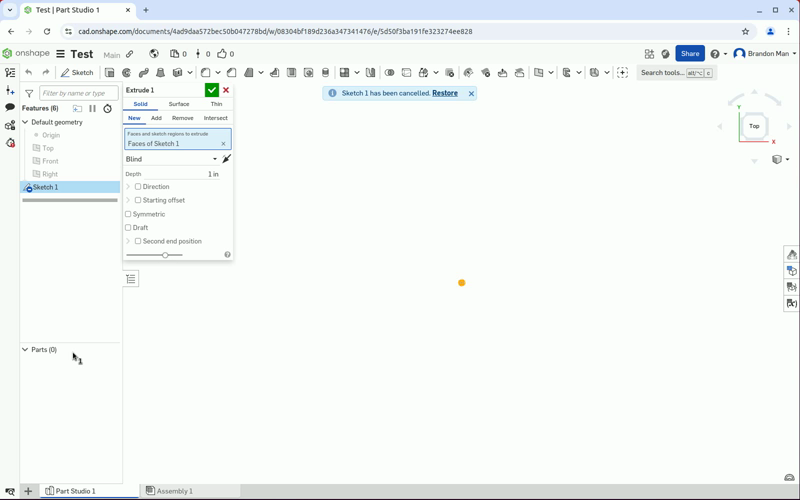
mouse_move(143, 106)
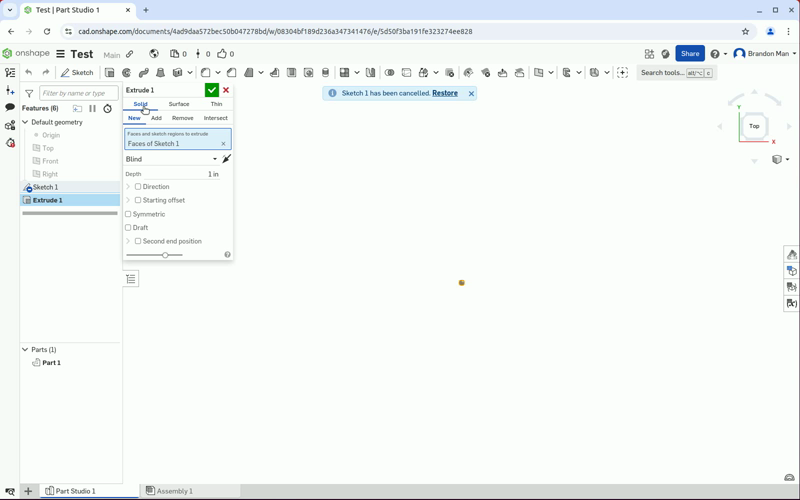
click(143, 106)
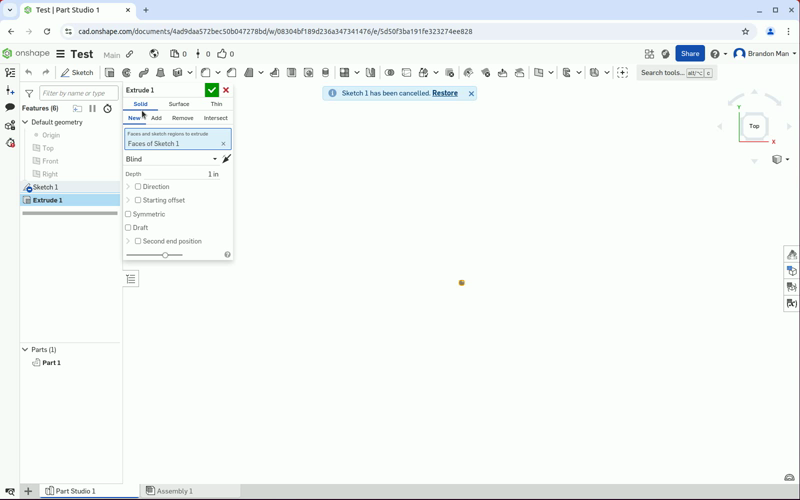
mouse_move(137, 120)
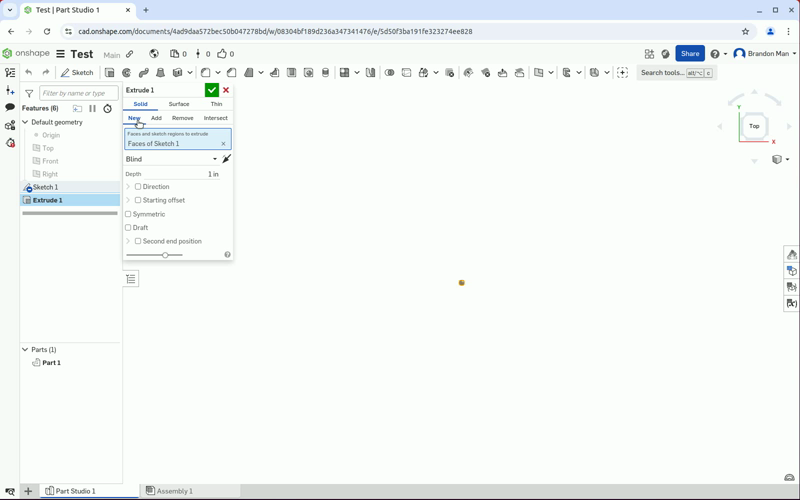
click(137, 120)
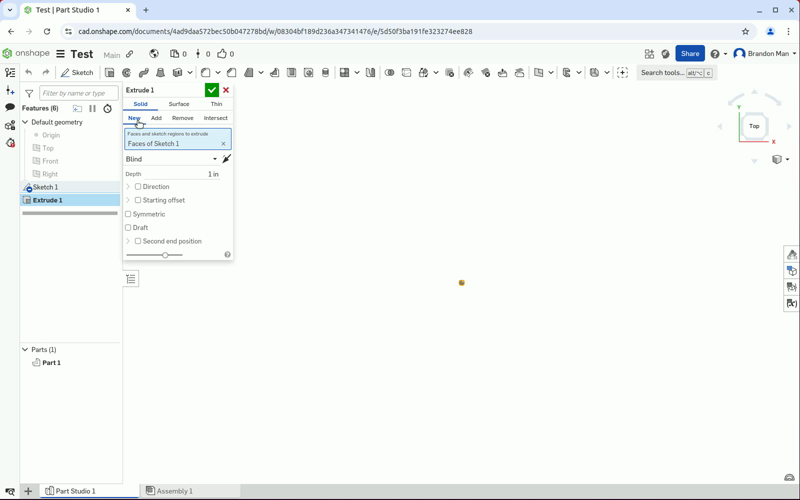
key(tab, 4)
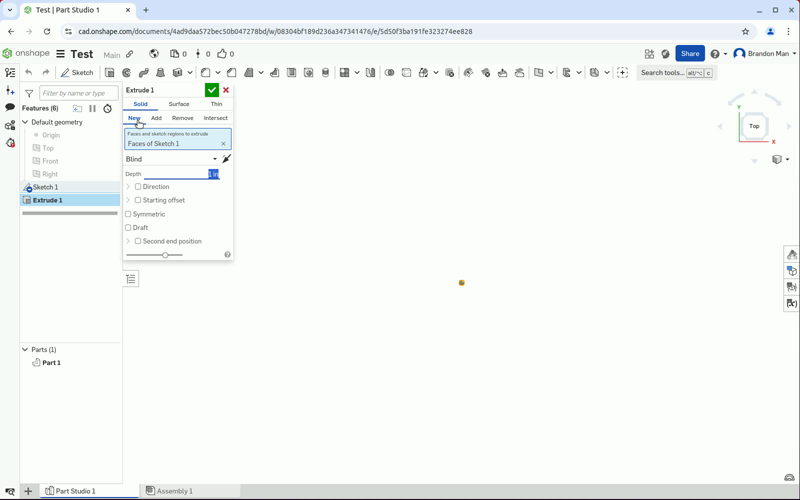
text(20.942)
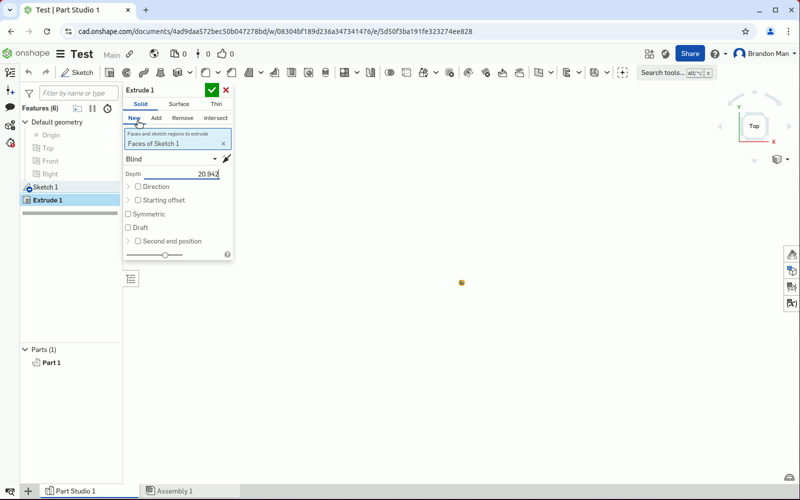
key(enter)
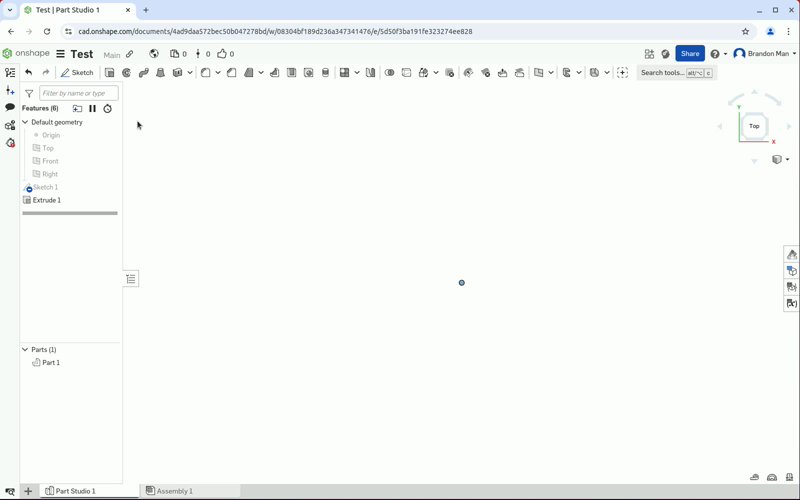
key(shift+h)
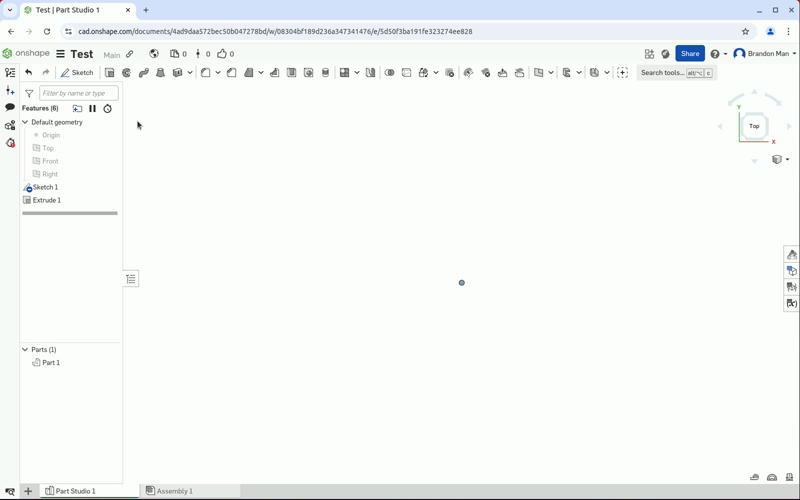
key(shift+h)
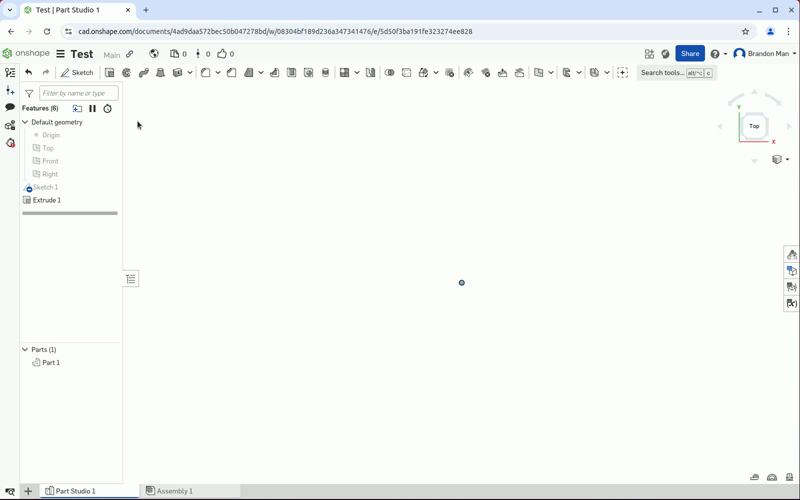
mouse_move(73, 189)
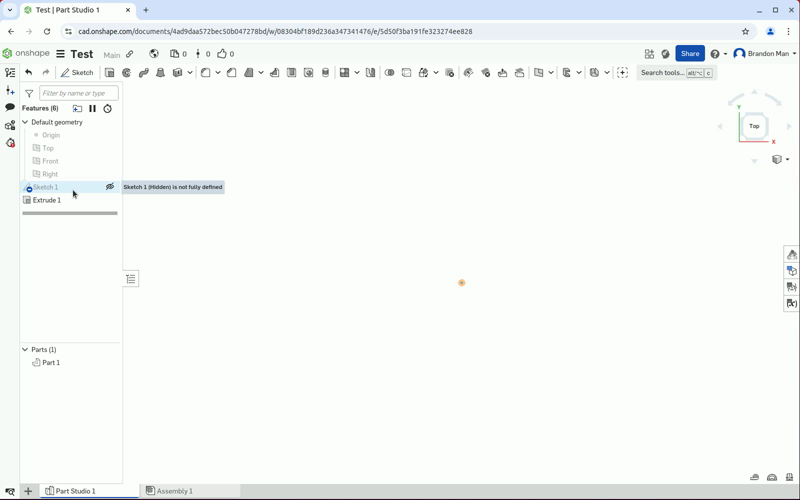
click(73, 189)
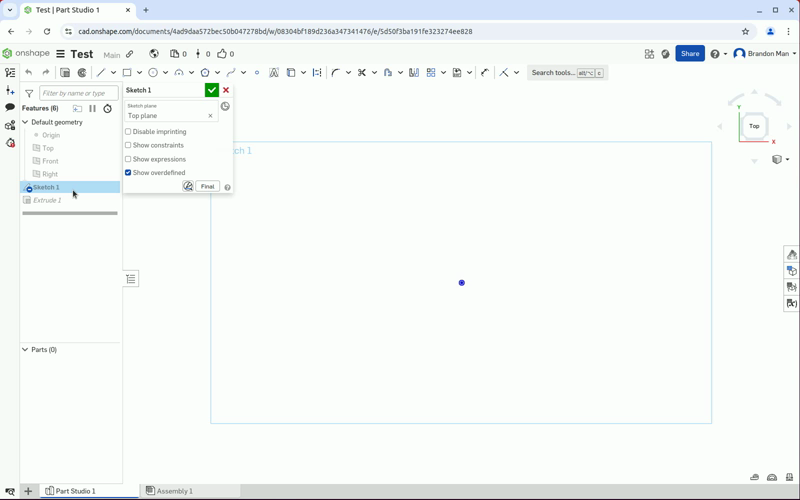
mouse_move(229, 92)
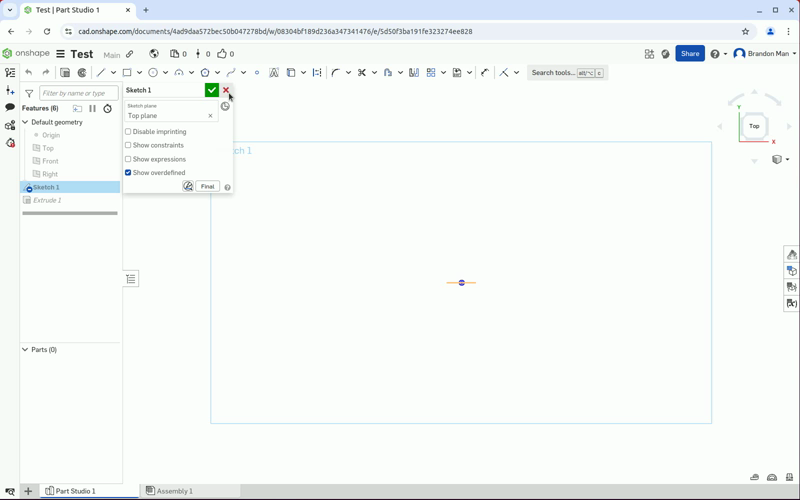
click(229, 92)
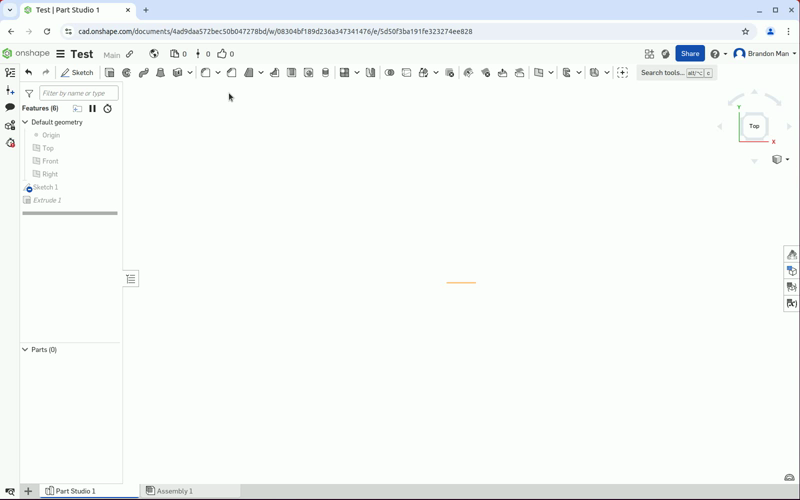
mouse_move(541, 75)
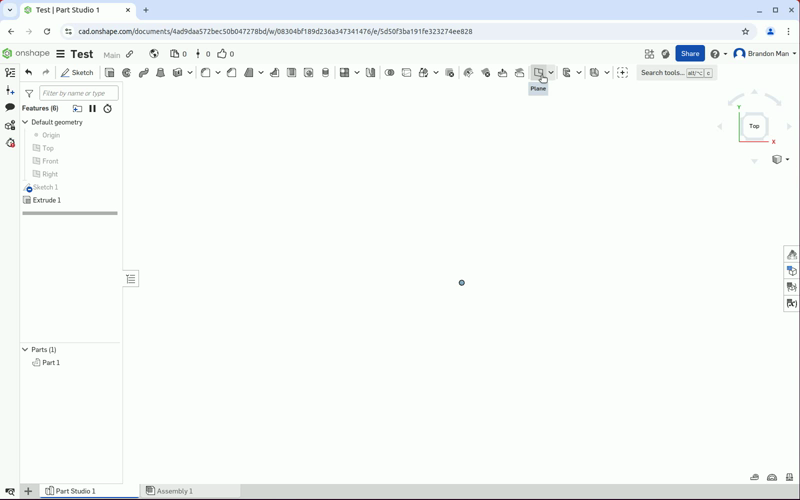
click(541, 75)
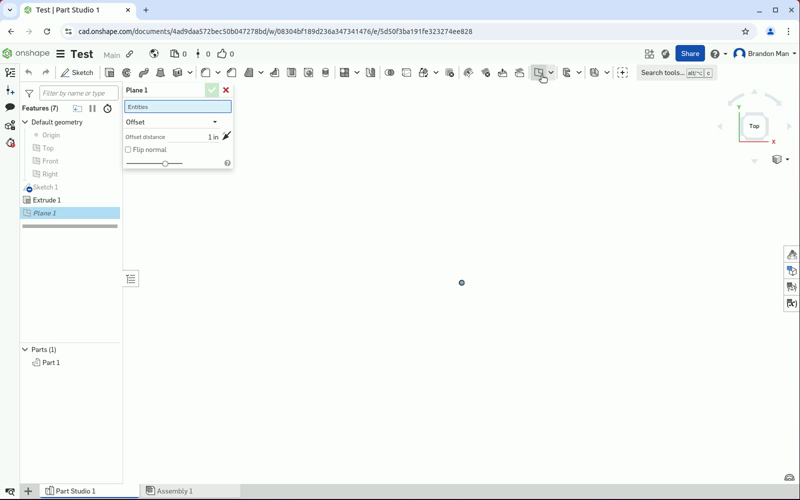
mouse_move(73, 150)
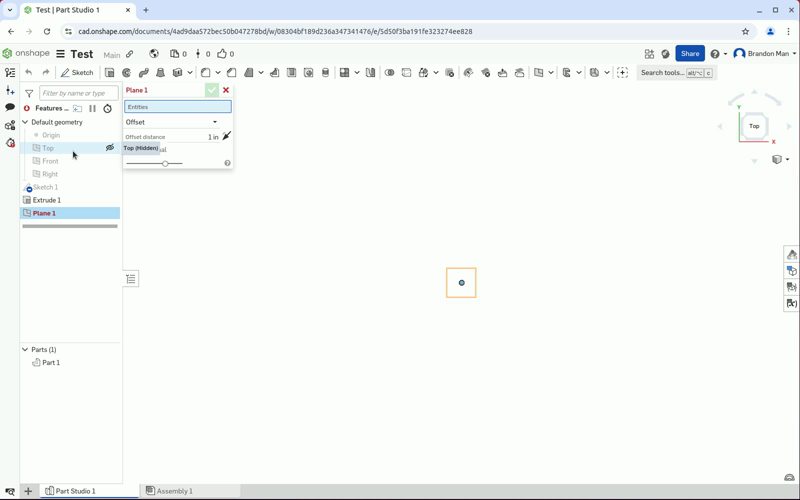
click(73, 150)
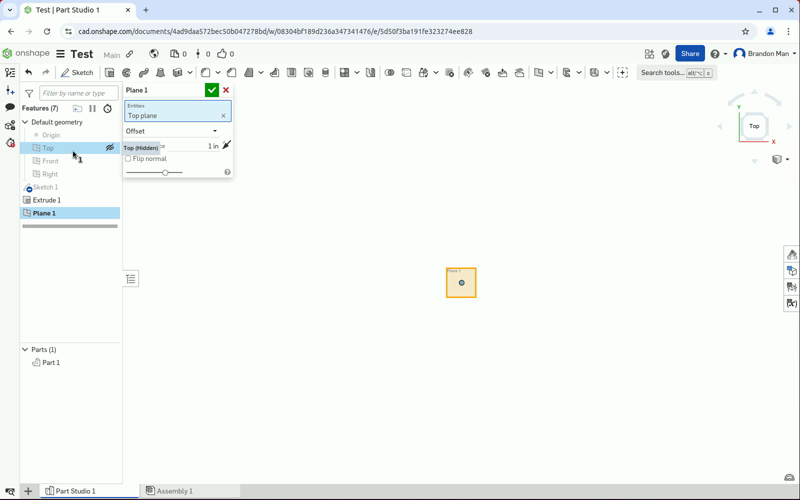
key(tab, 2)
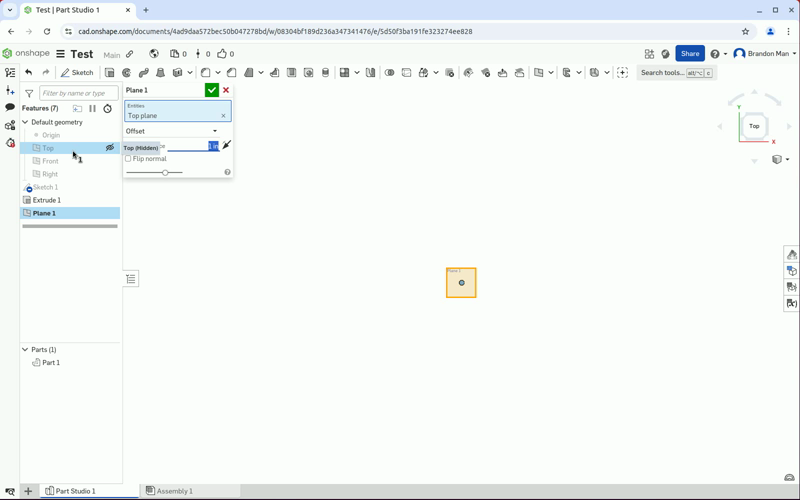
text(20.951)
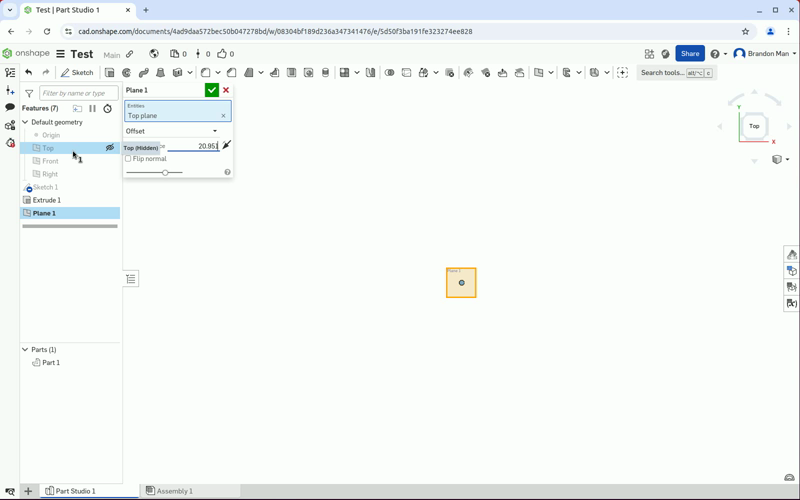
key(enter, 2)
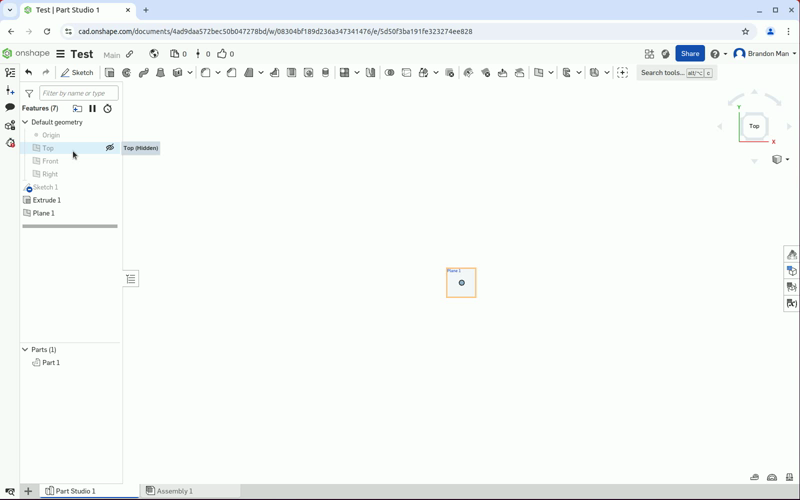
key(shift+s)
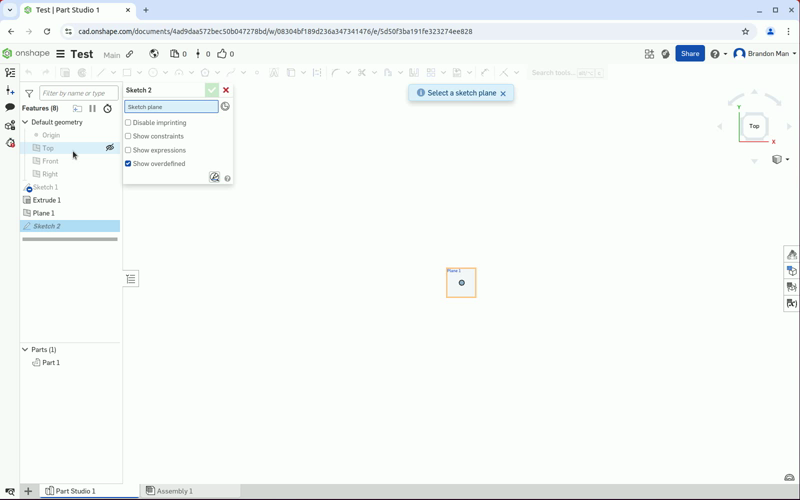
mouse_move(73, 215)
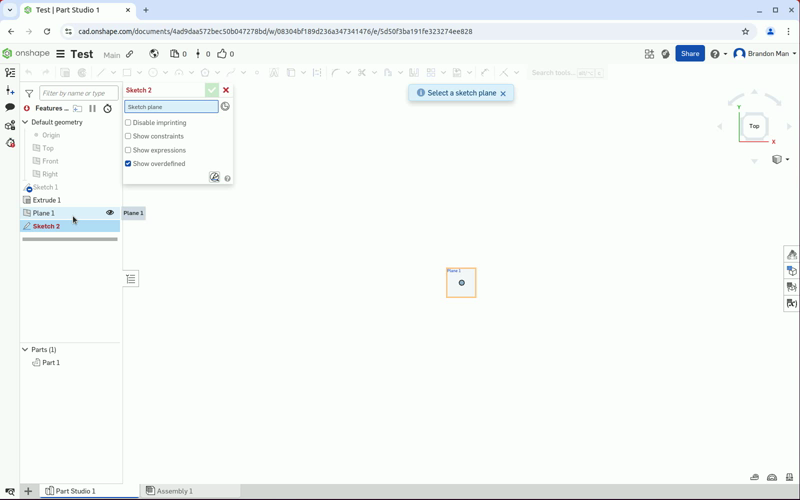
click(73, 215)
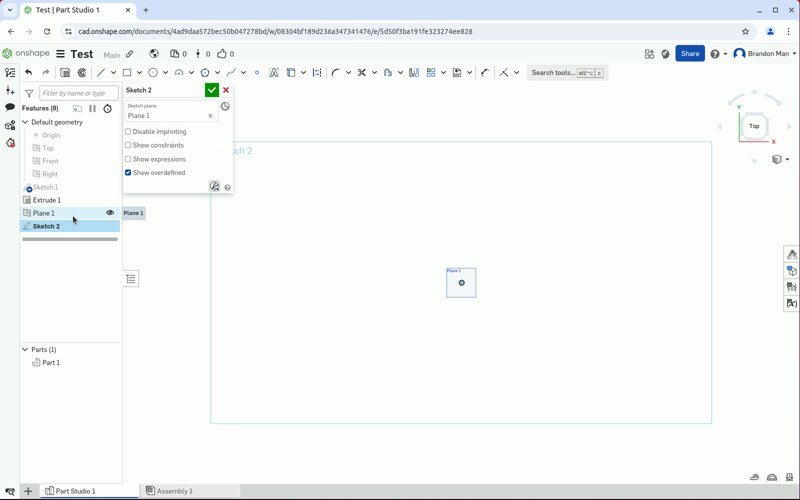
mouse_move(73, 352)
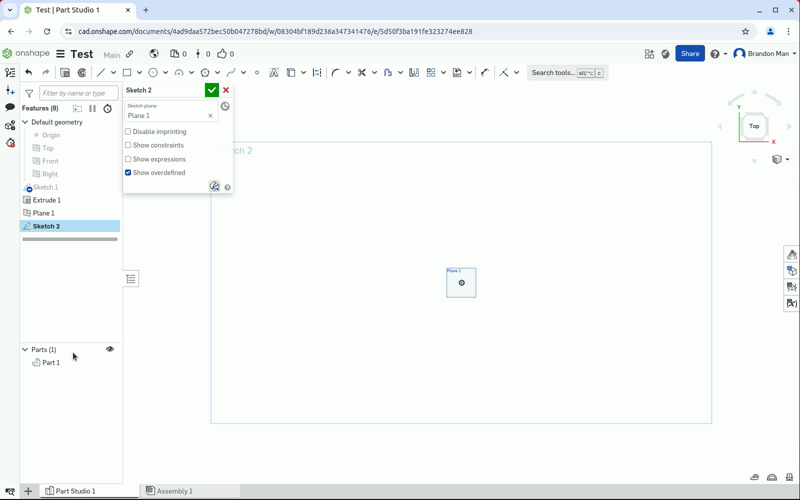
key(y)
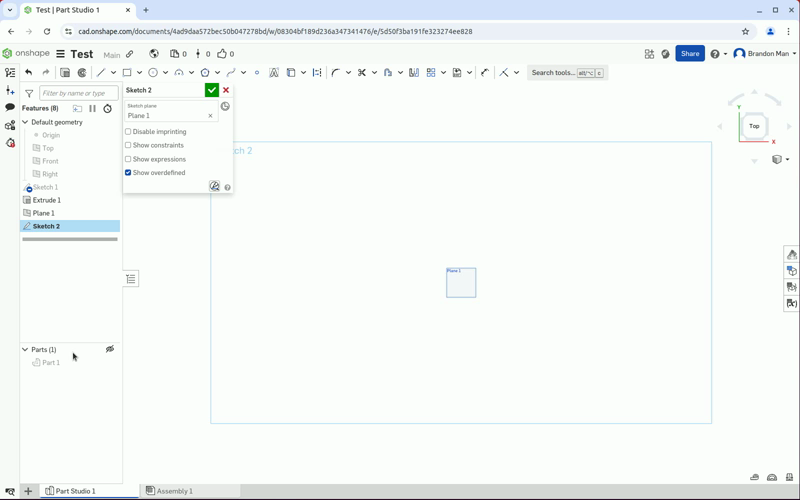
key(l)
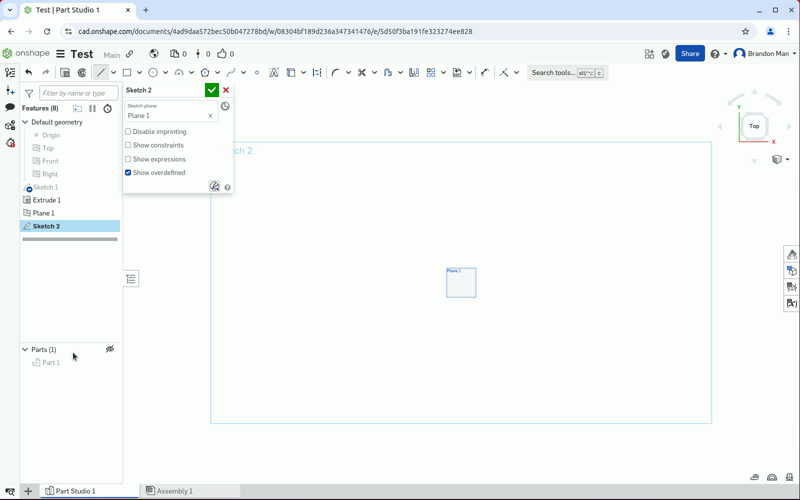
key_down(shift)
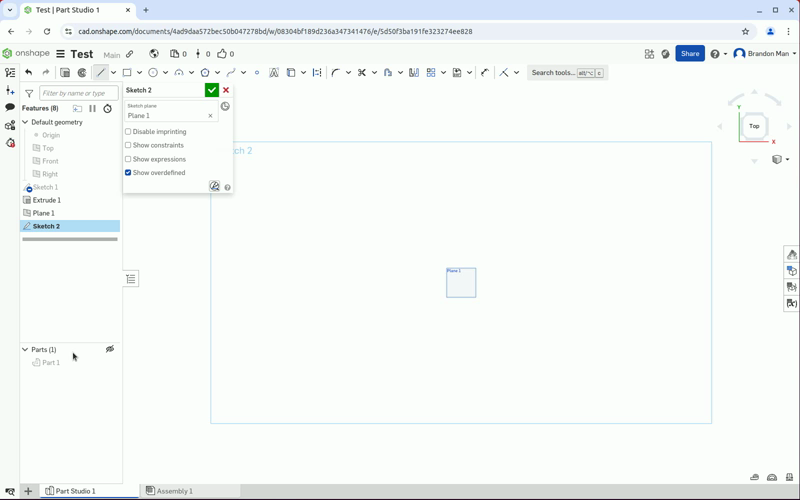
mouse_move(459, 282)
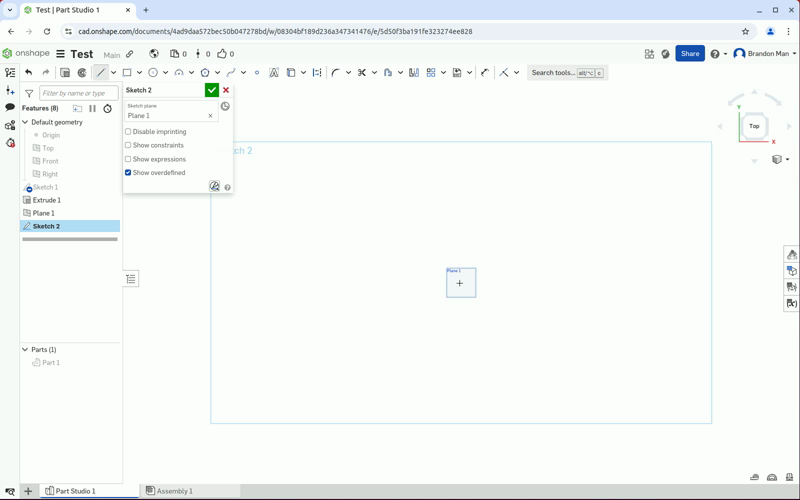
click(459, 282)
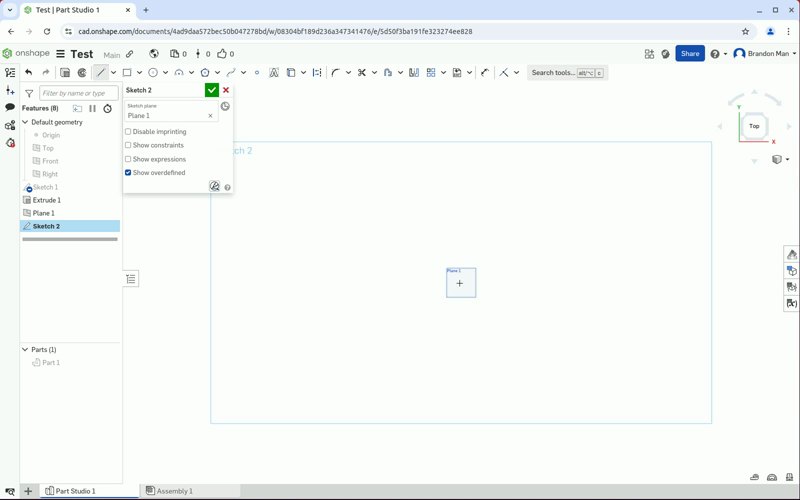
key_up(shift)
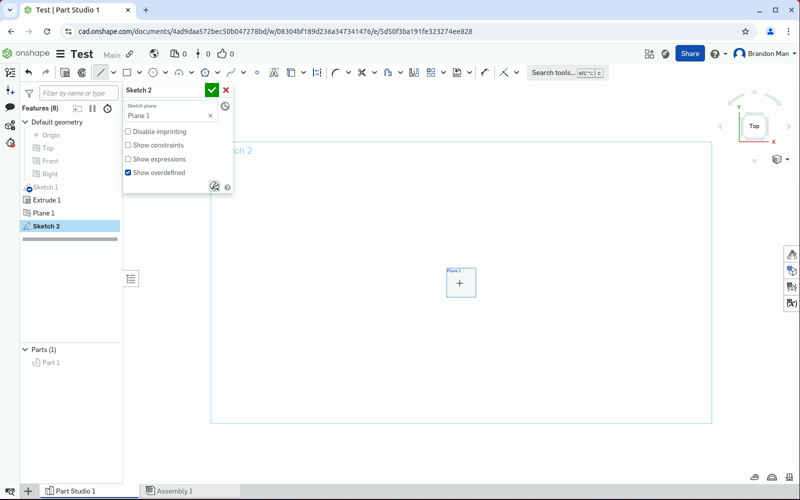
key_down(shift)
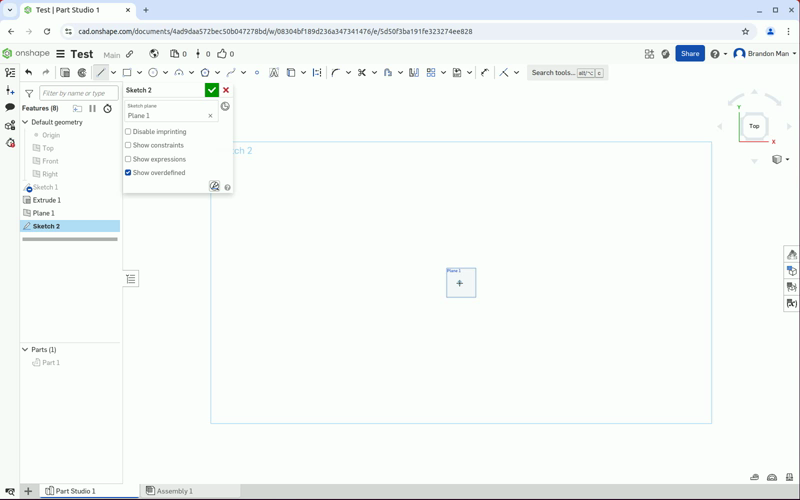
mouse_move(489, 282)
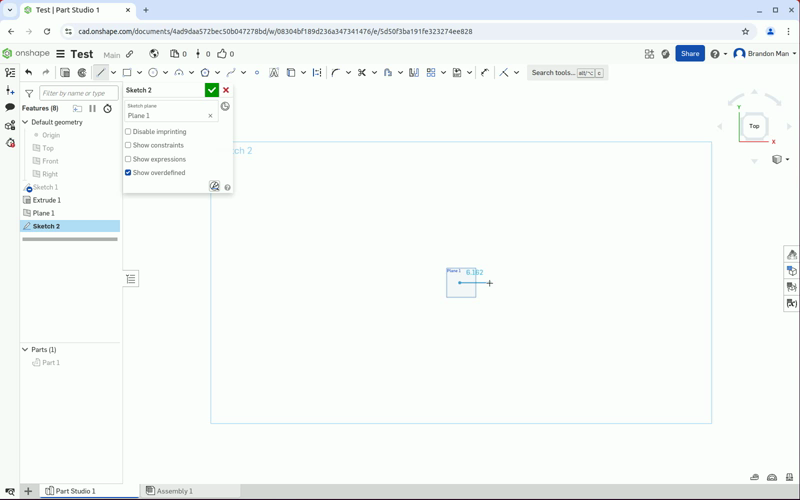
mouse_move(460, 285)
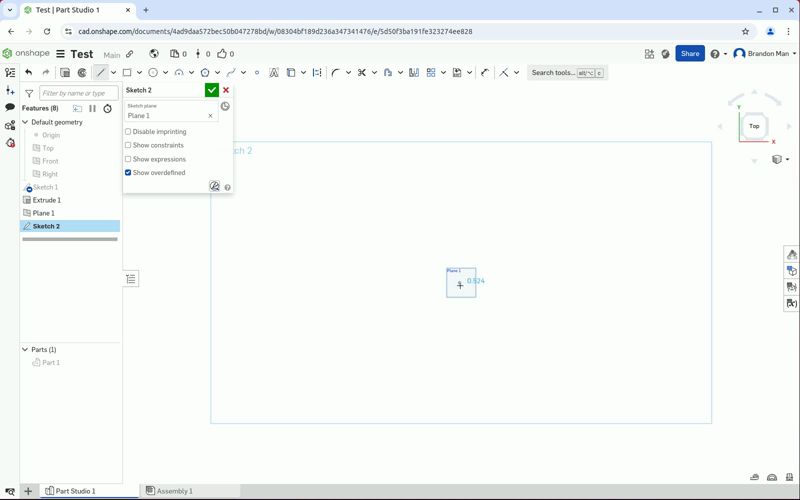
scroll(6)
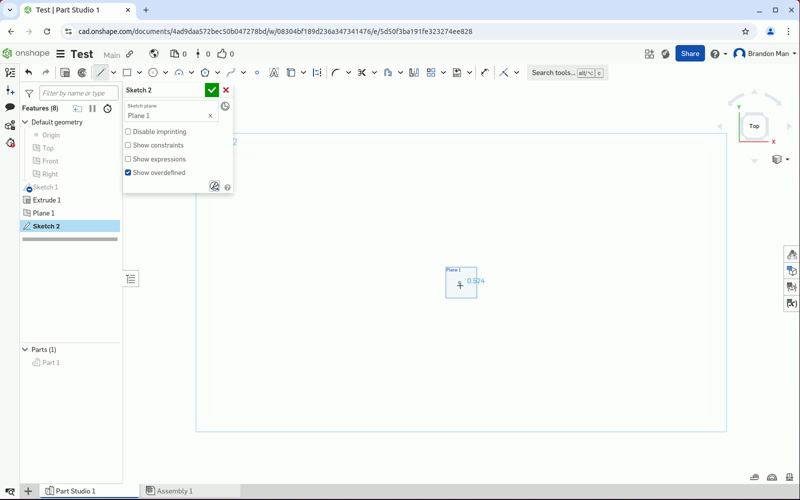
scroll(6)
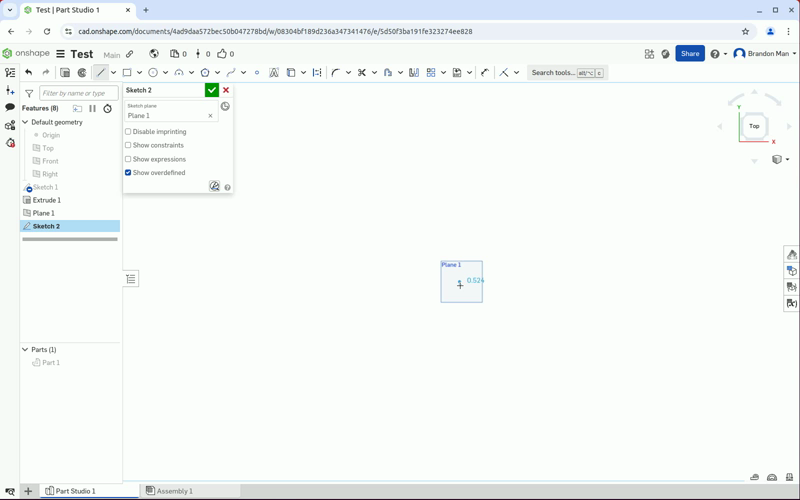
scroll(6)
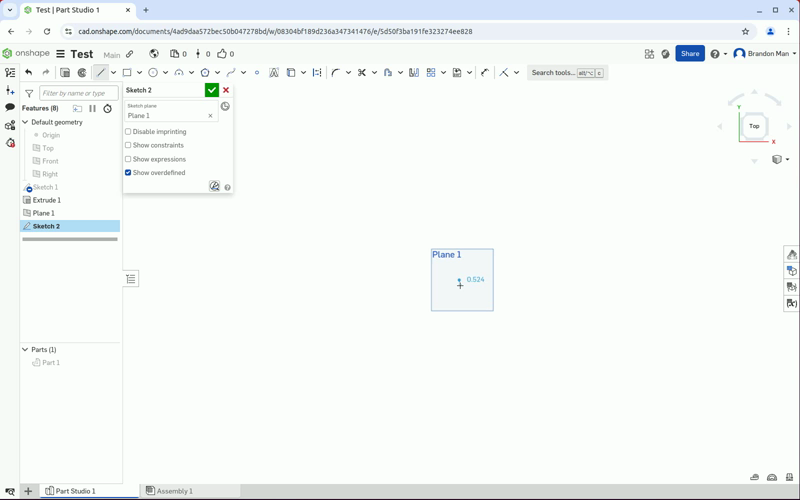
scroll(6)
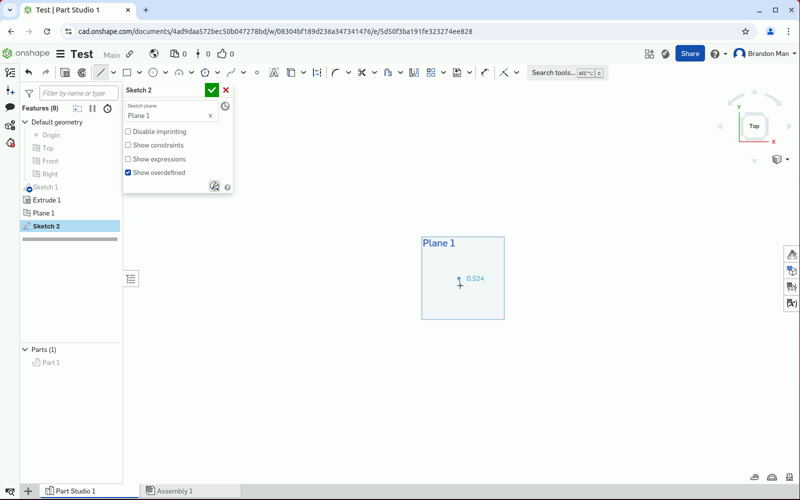
scroll(6)
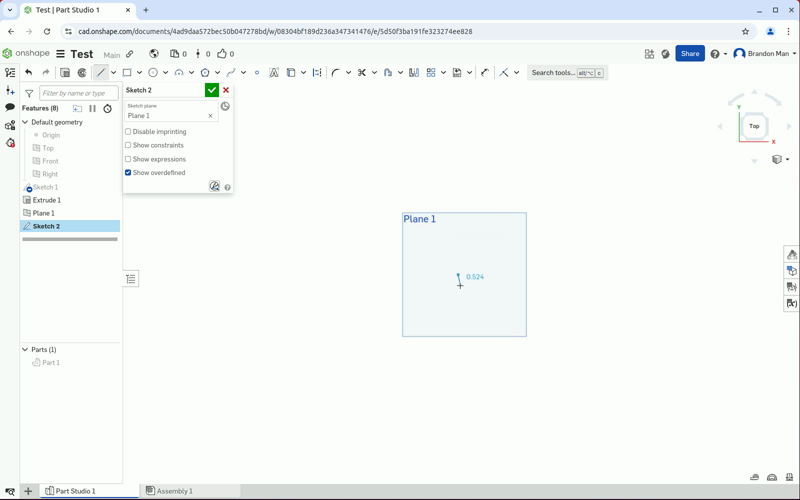
scroll(6)
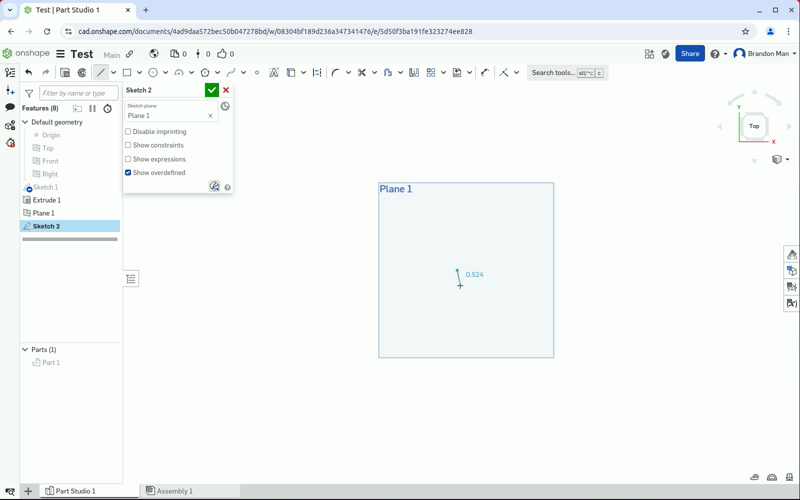
scroll(6)
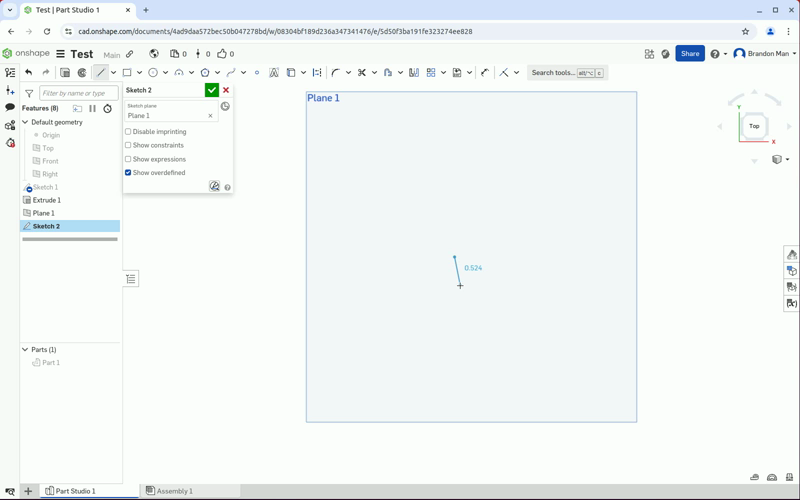
click(460, 285)
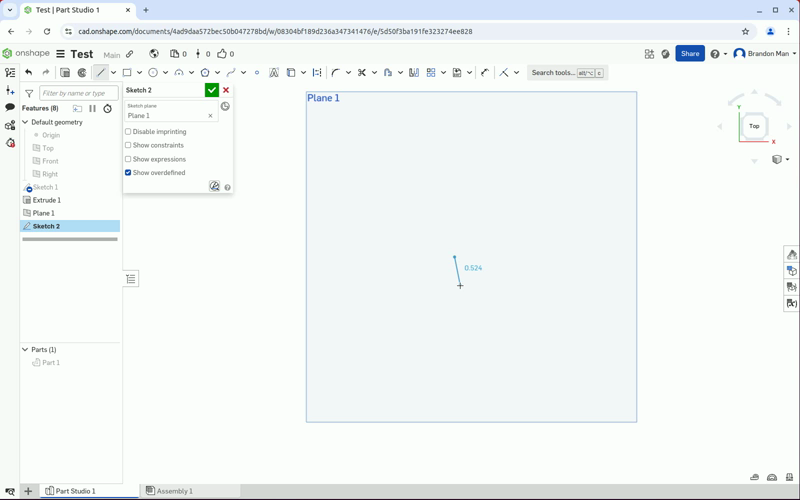
scroll(-6)
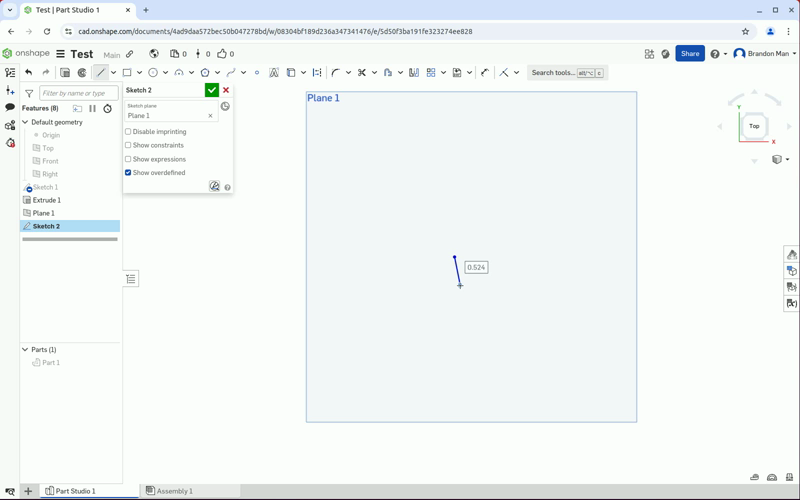
scroll(-6)
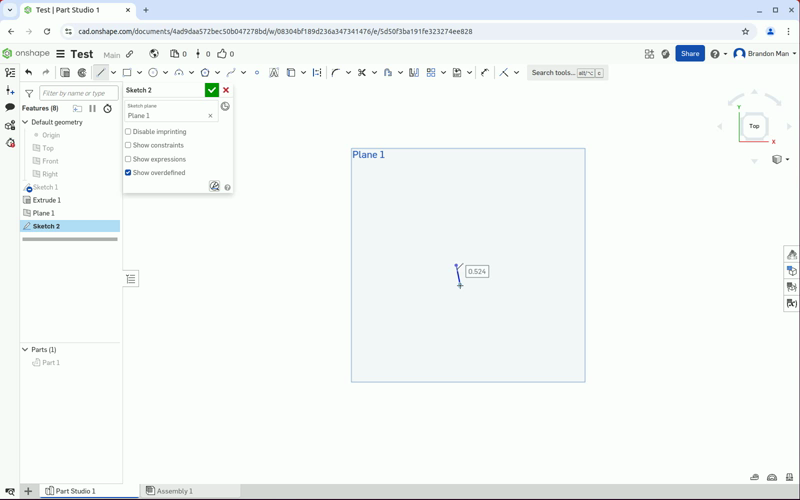
scroll(-6)
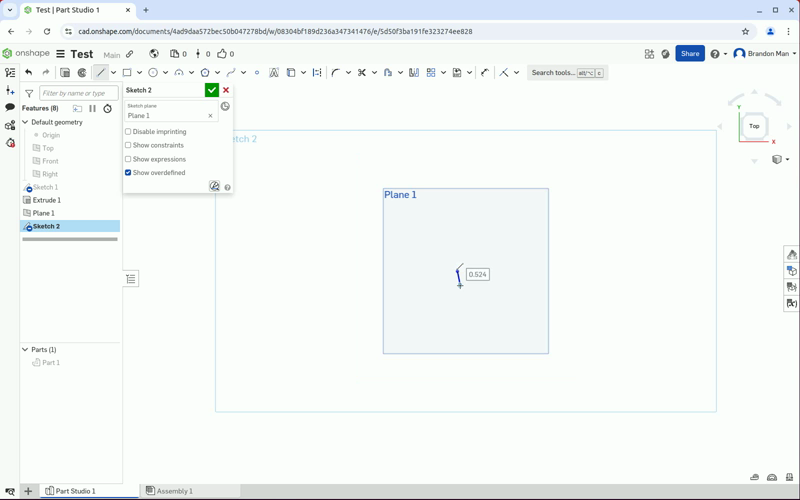
scroll(-6)
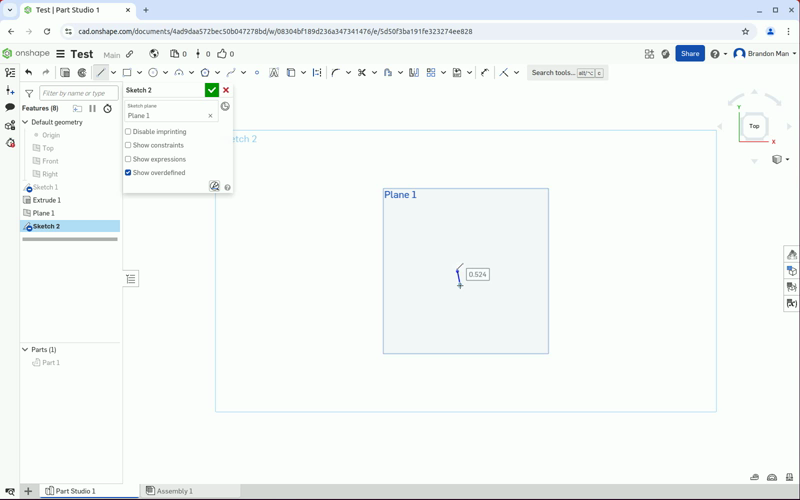
scroll(-6)
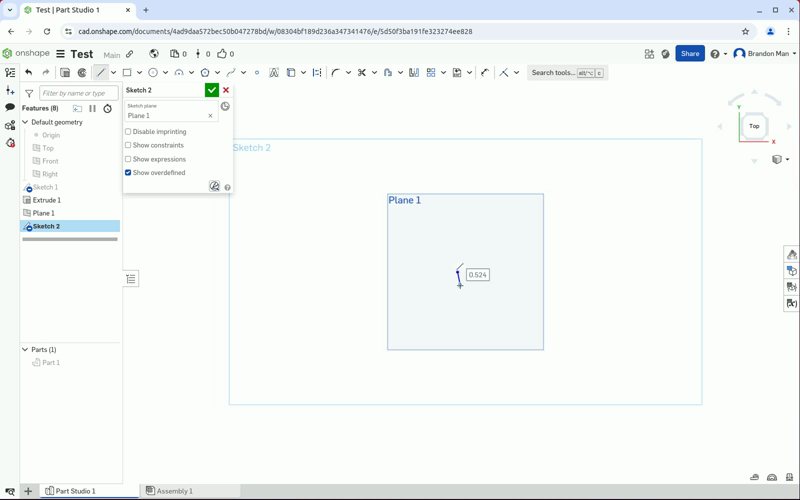
scroll(-6)
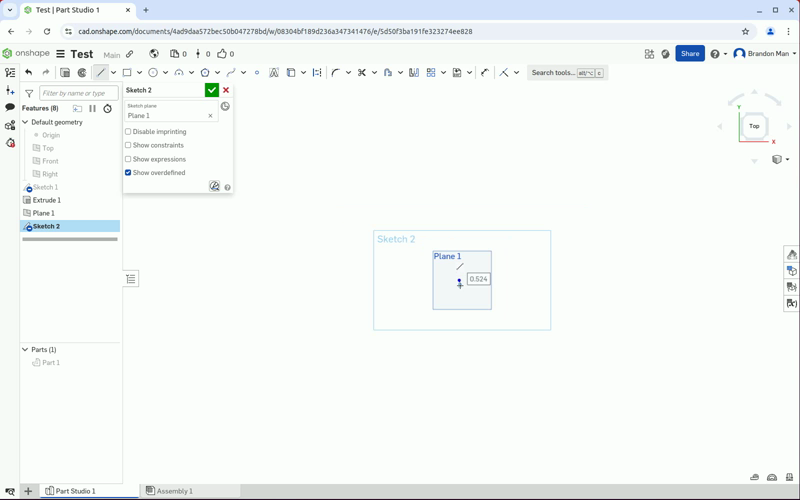
scroll(-6)
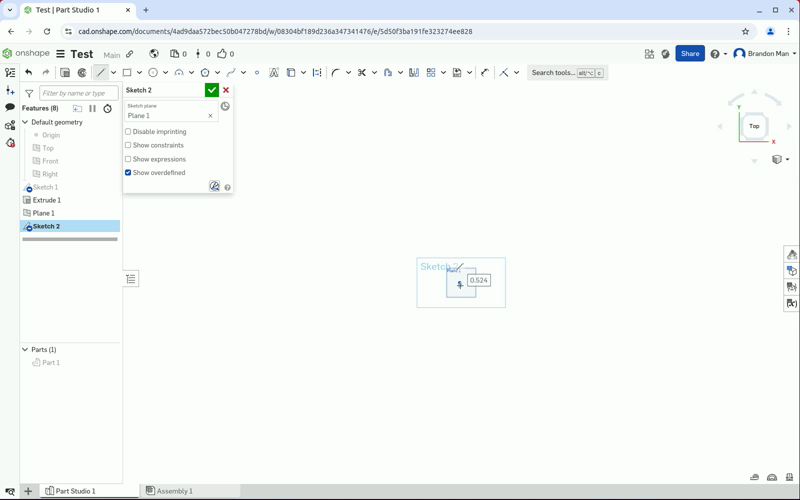
key_up(shift)
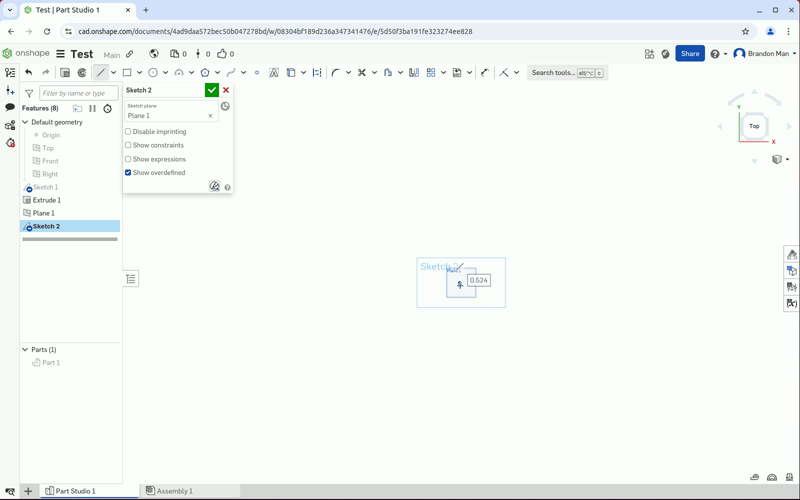
key_down(shift)
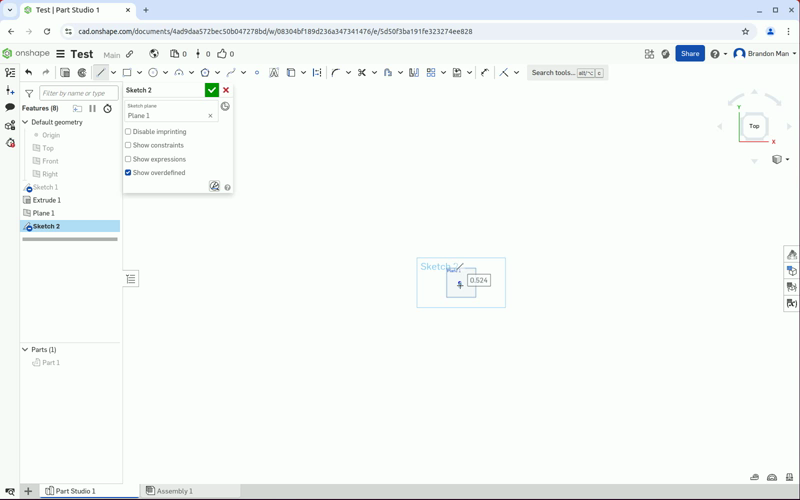
mouse_move(490, 285)
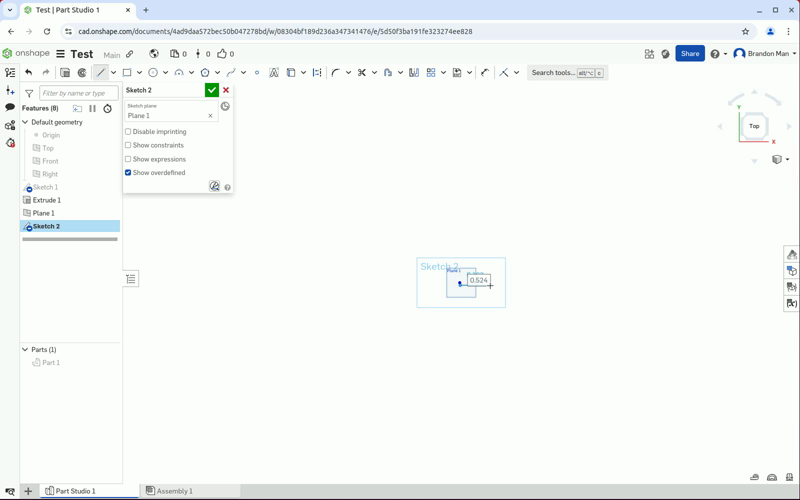
mouse_move(462, 285)
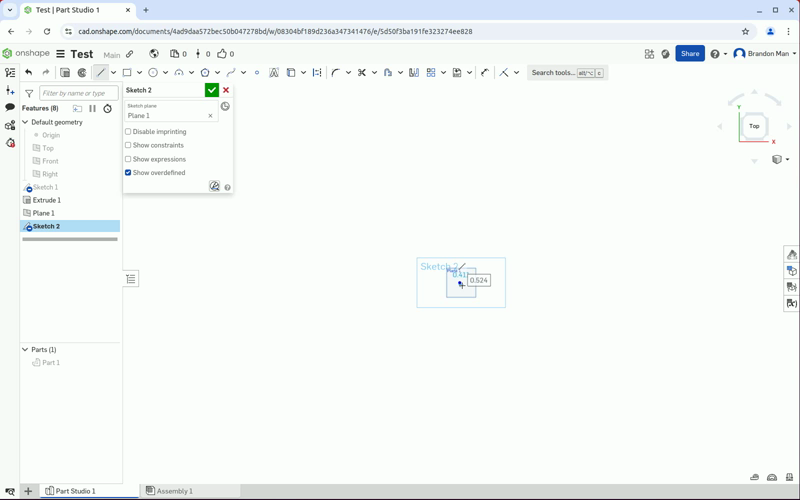
scroll(6)
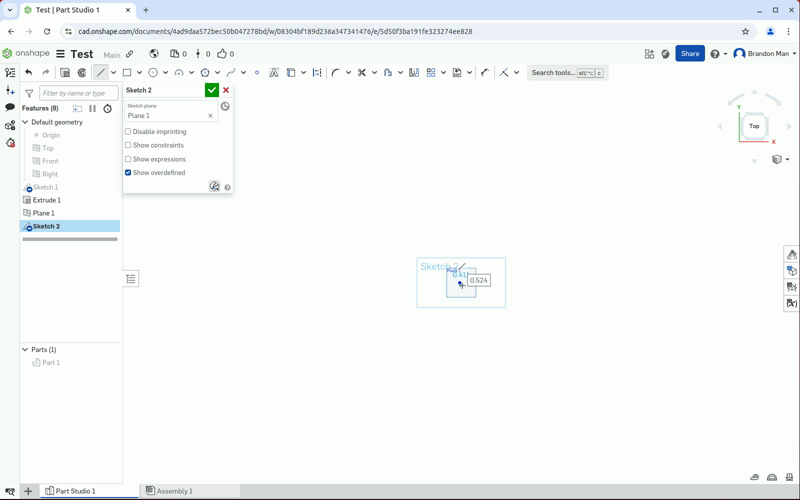
scroll(6)
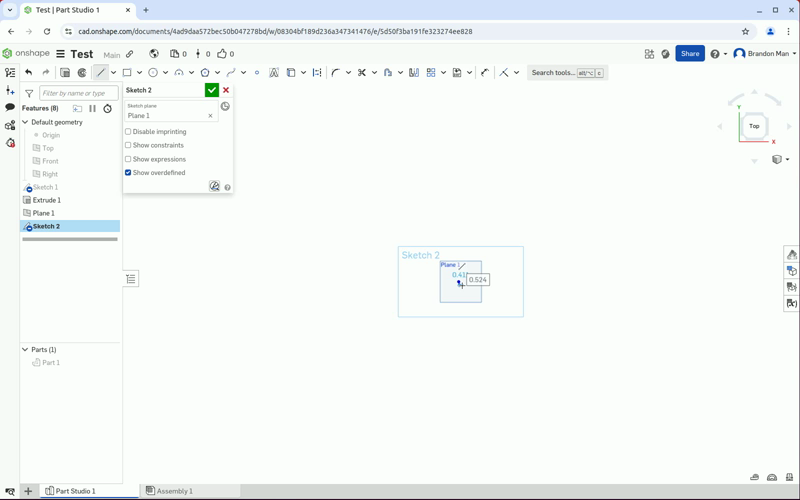
scroll(6)
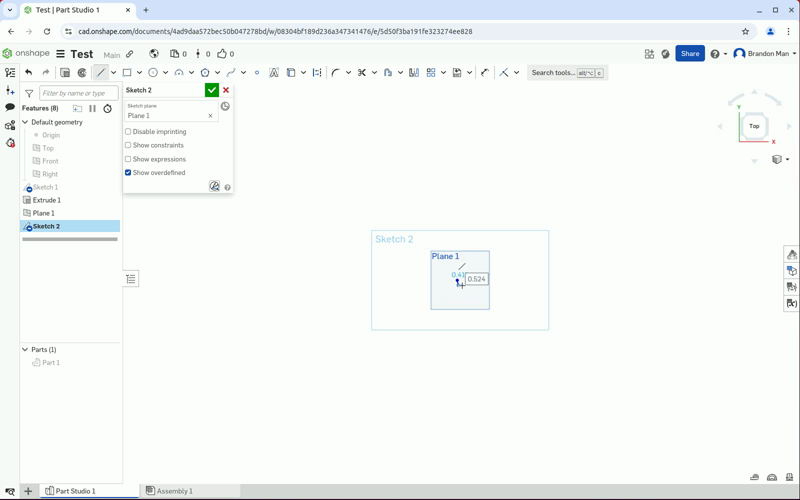
scroll(6)
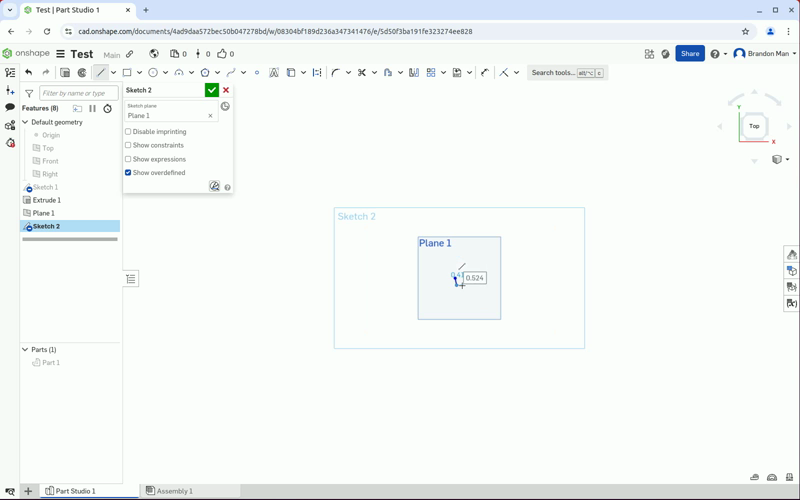
scroll(6)
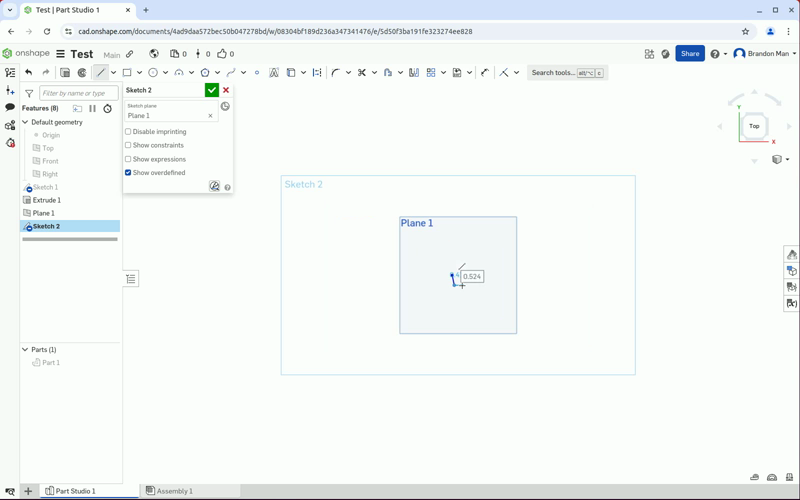
scroll(6)
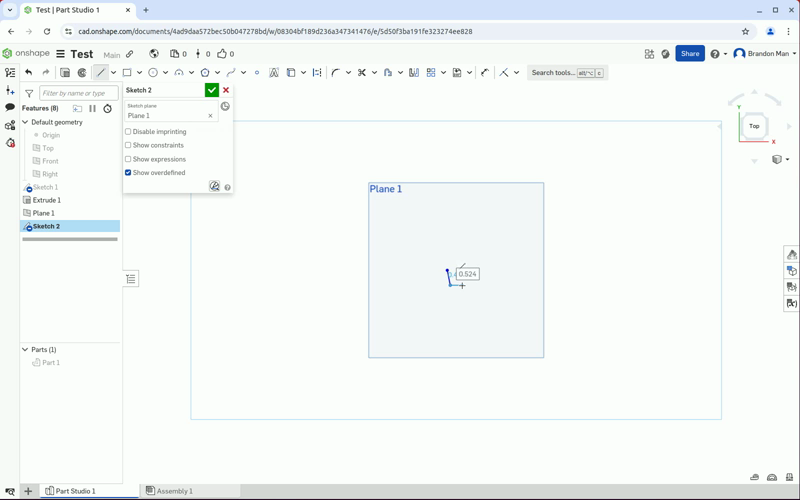
scroll(6)
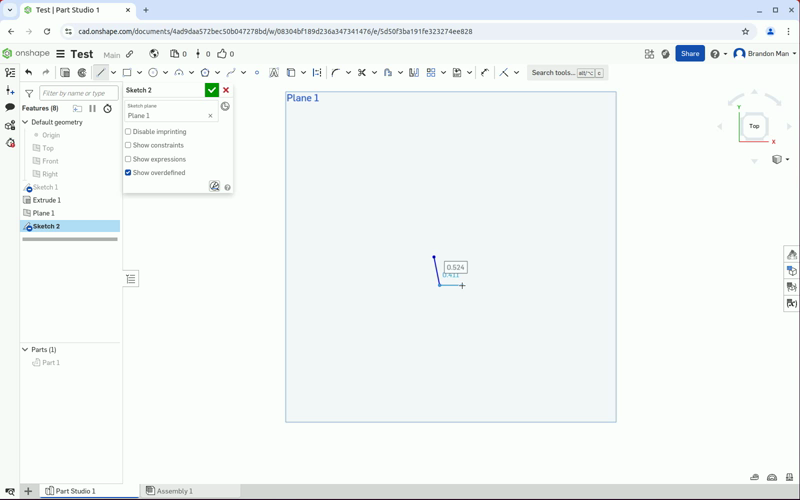
click(462, 285)
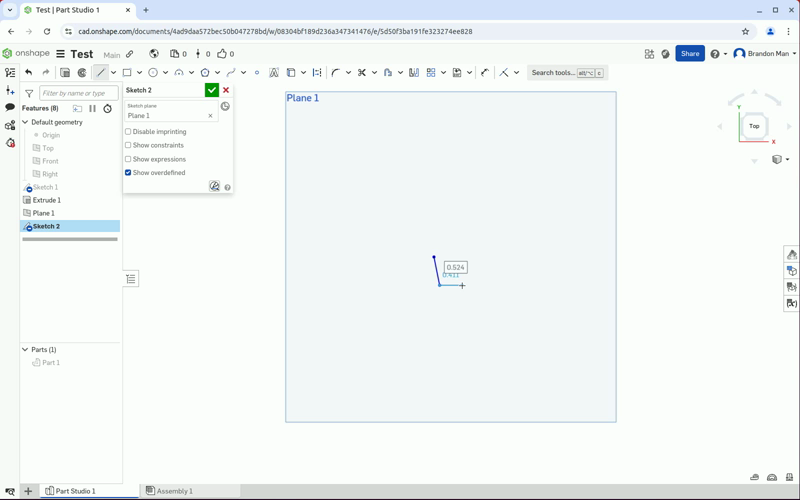
scroll(-6)
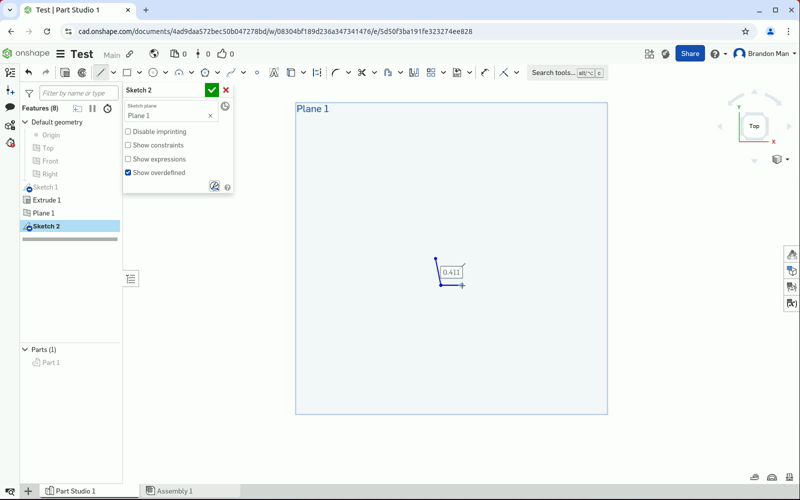
scroll(-6)
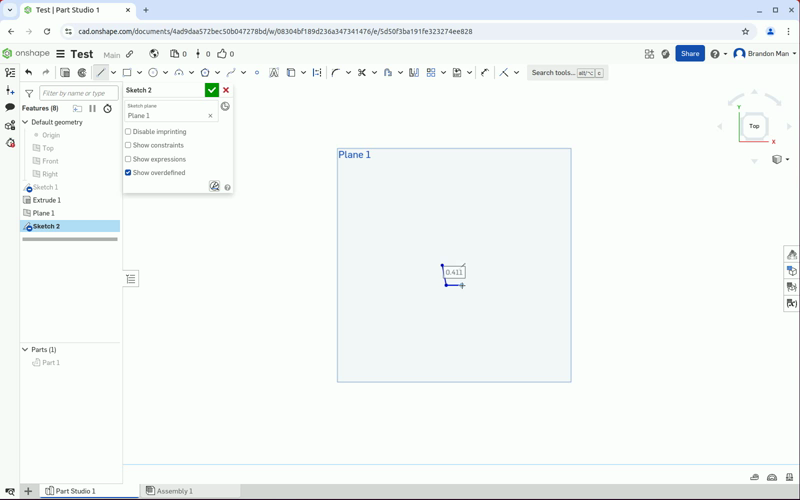
scroll(-6)
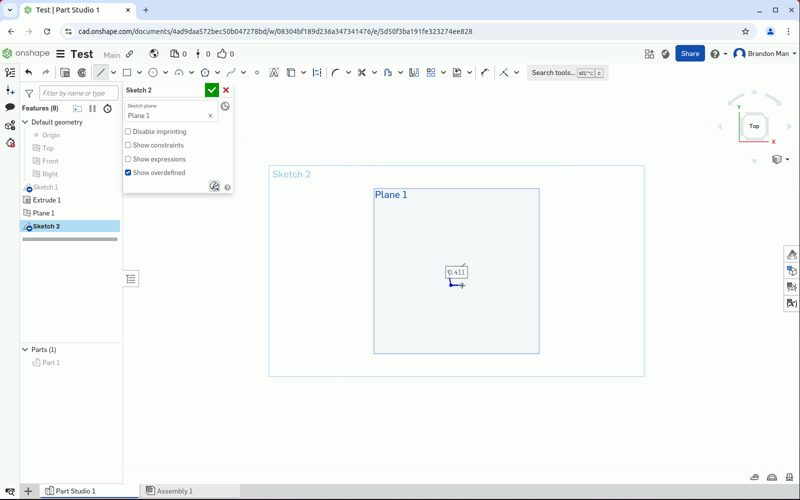
scroll(-6)
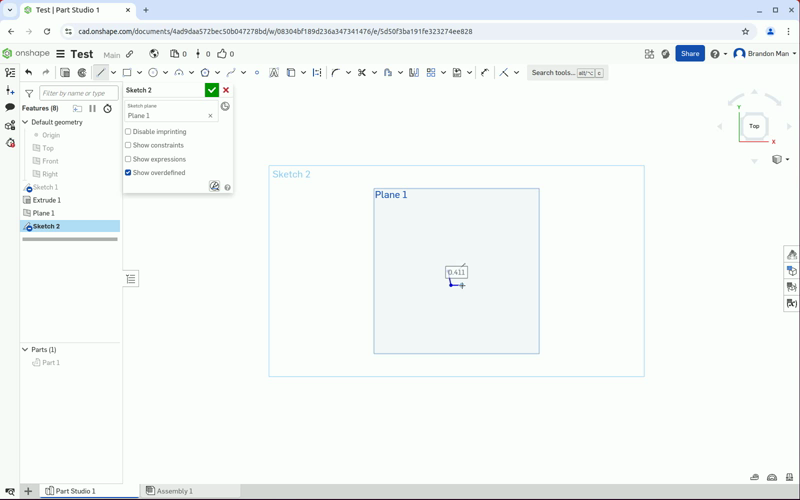
scroll(-6)
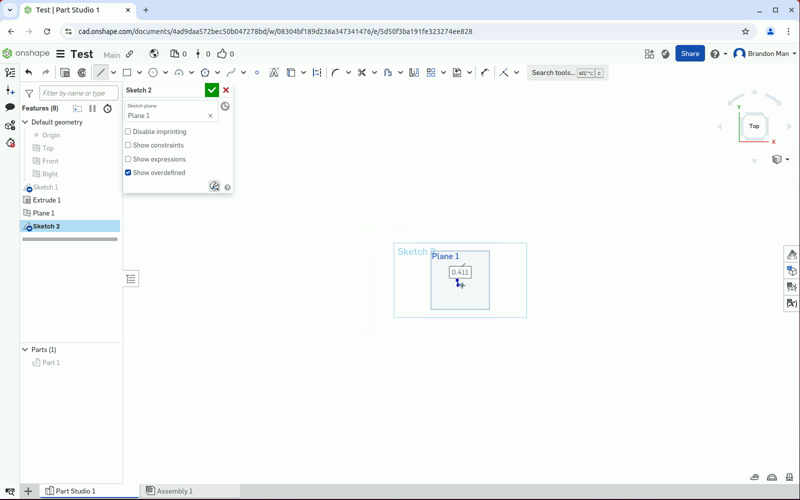
scroll(-6)
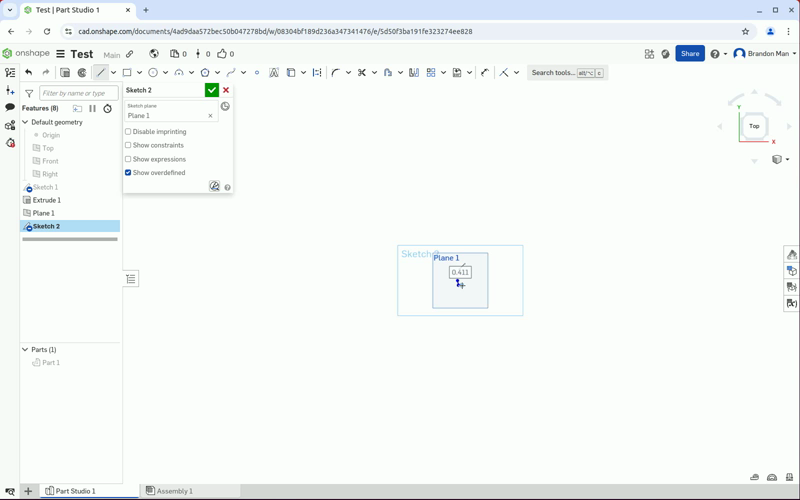
scroll(-6)
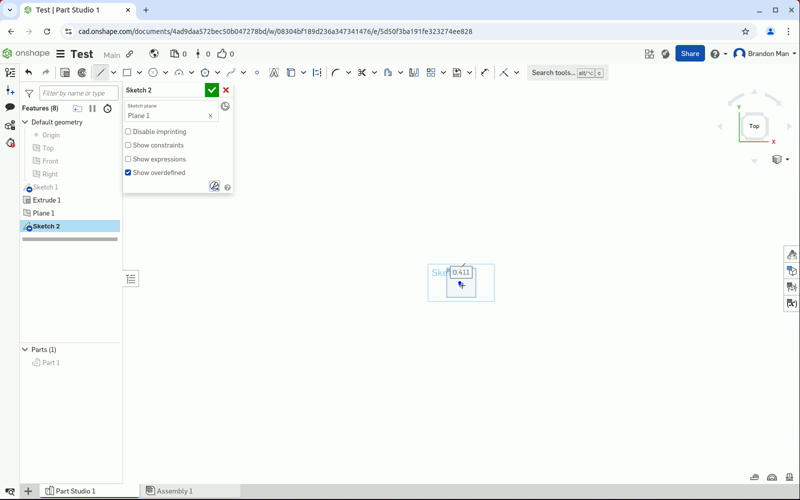
key_up(shift)
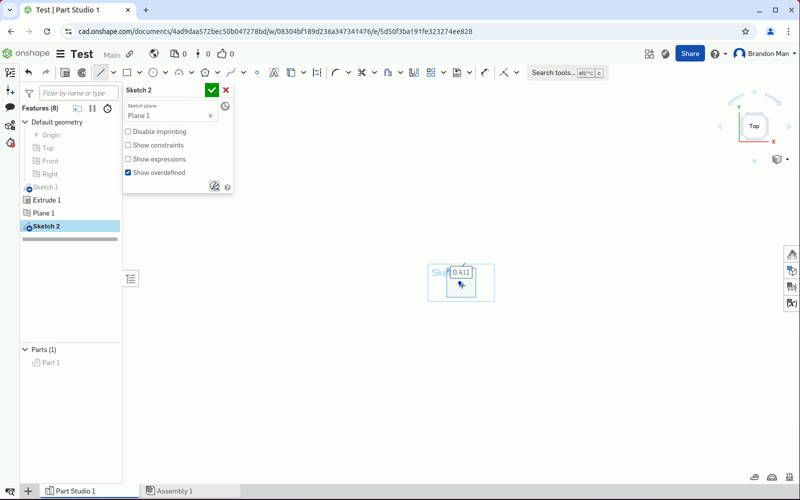
key_down(shift)
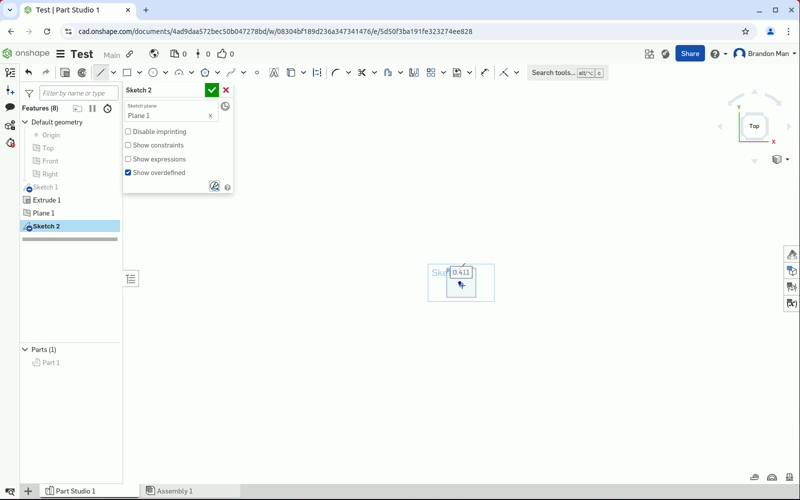
mouse_move(492, 285)
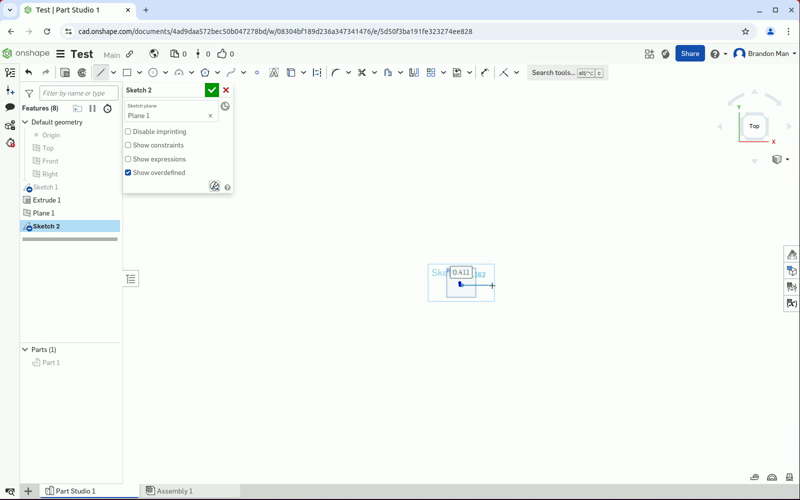
mouse_move(463, 282)
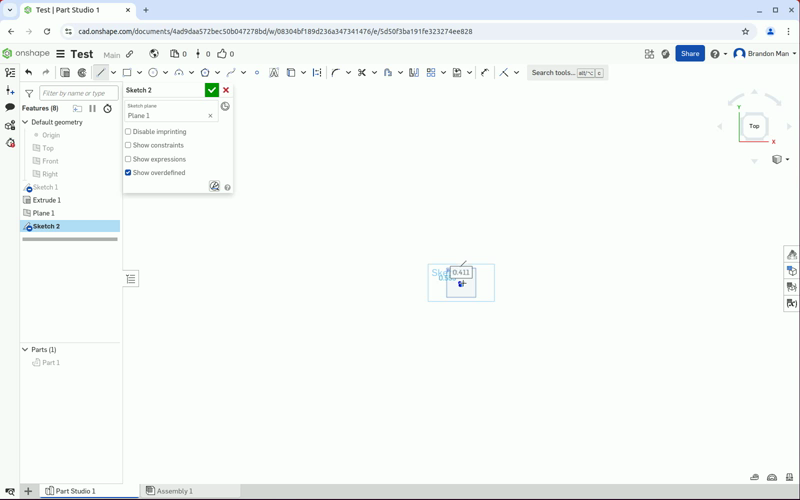
scroll(6)
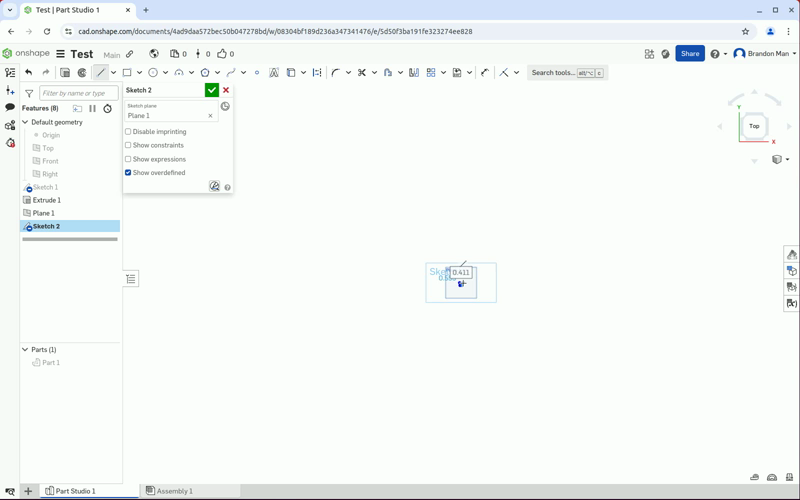
scroll(6)
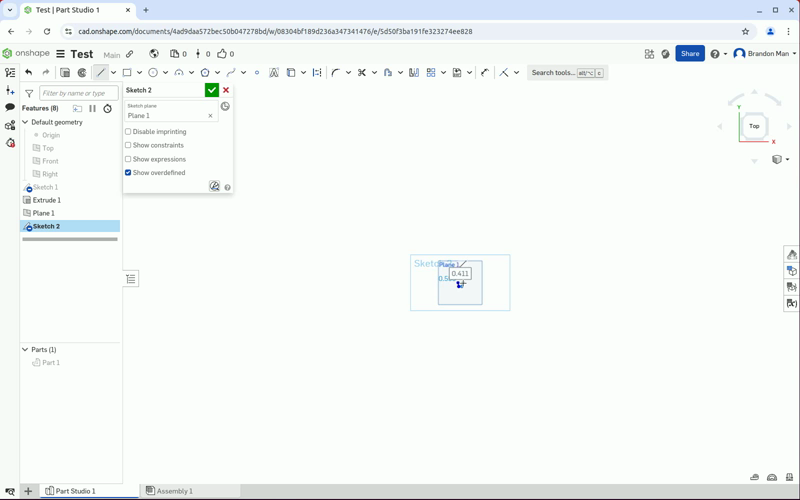
scroll(6)
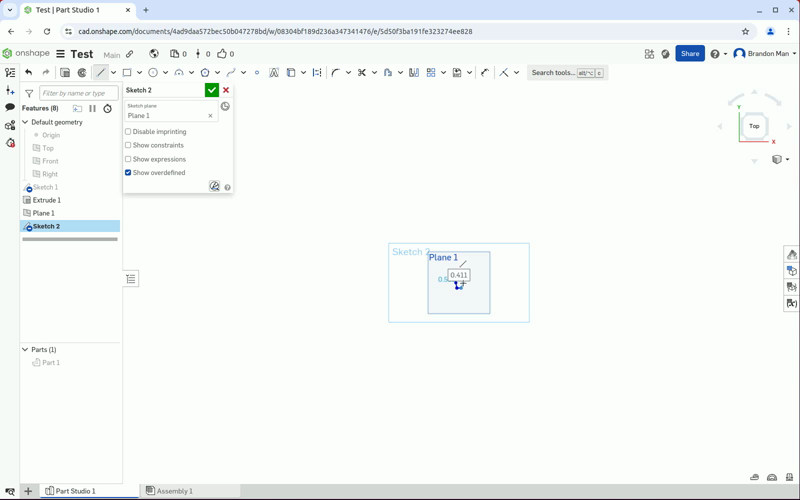
scroll(6)
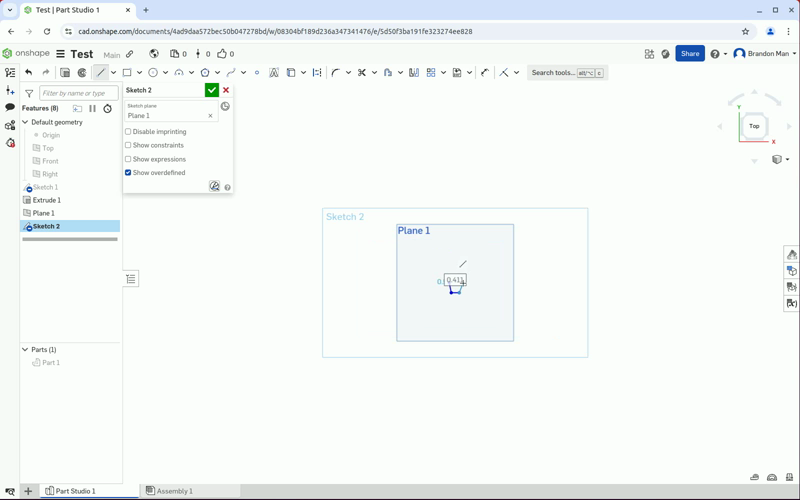
scroll(6)
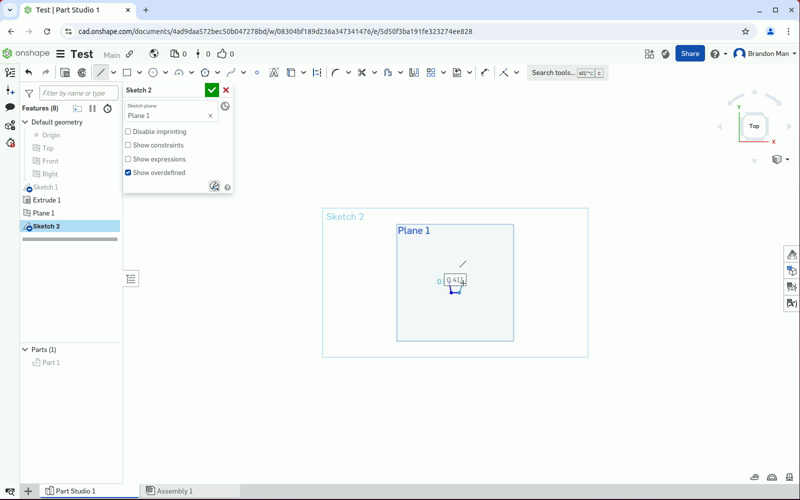
scroll(6)
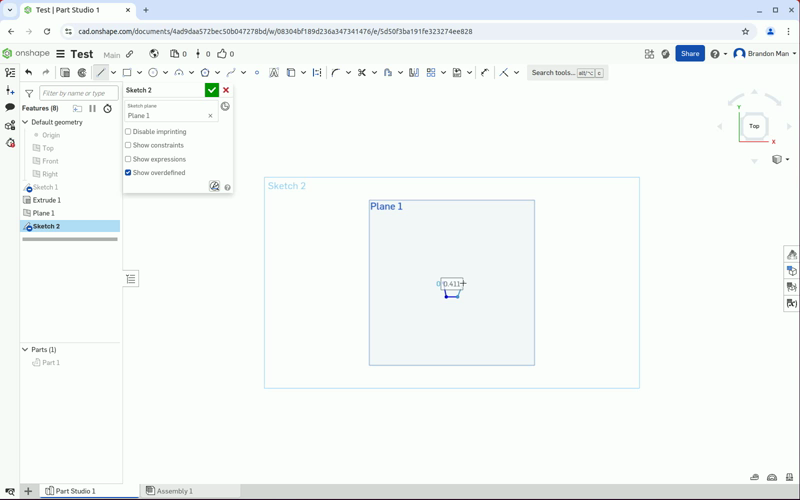
scroll(6)
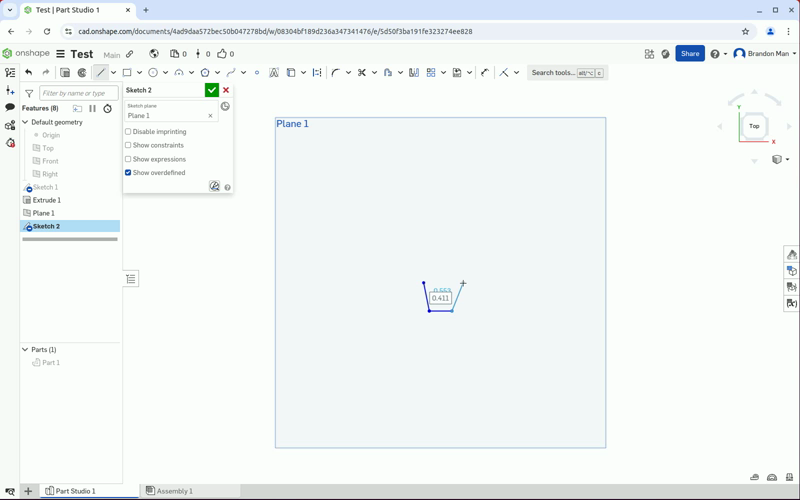
click(463, 282)
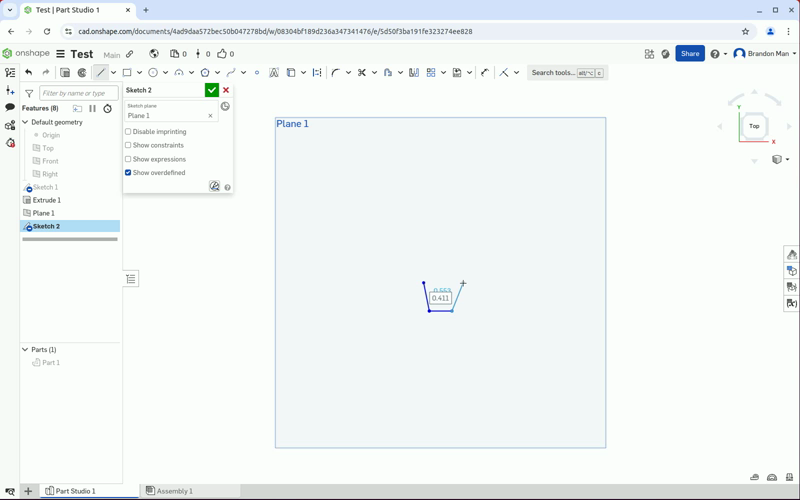
scroll(-6)
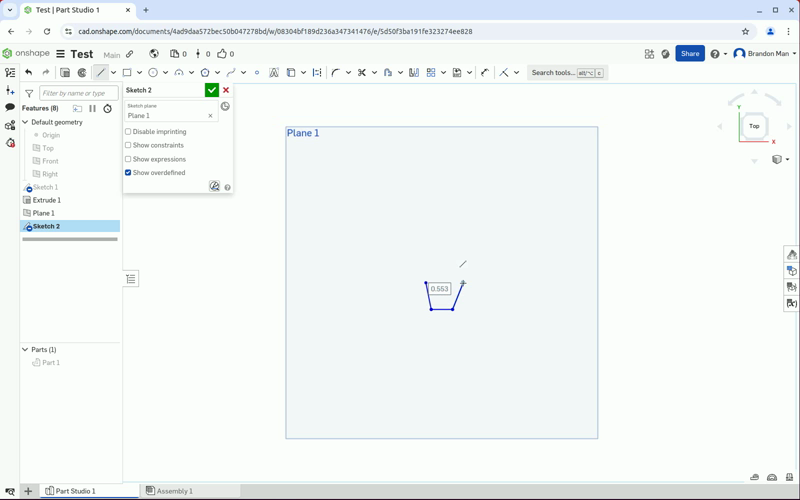
scroll(-6)
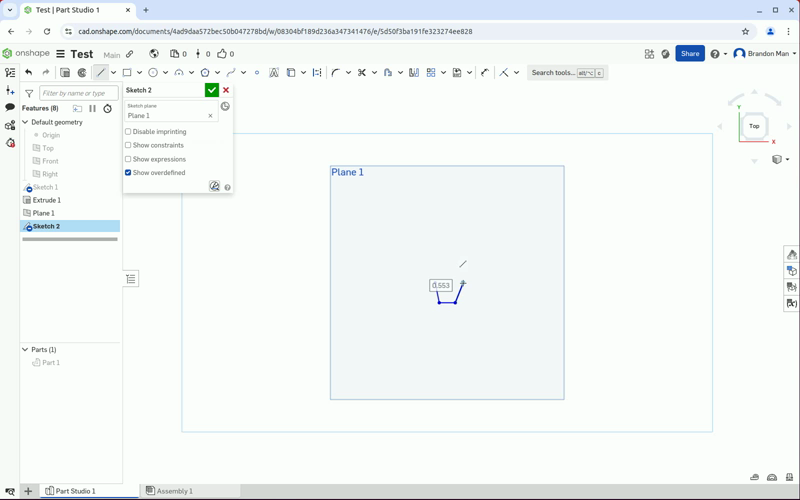
scroll(-6)
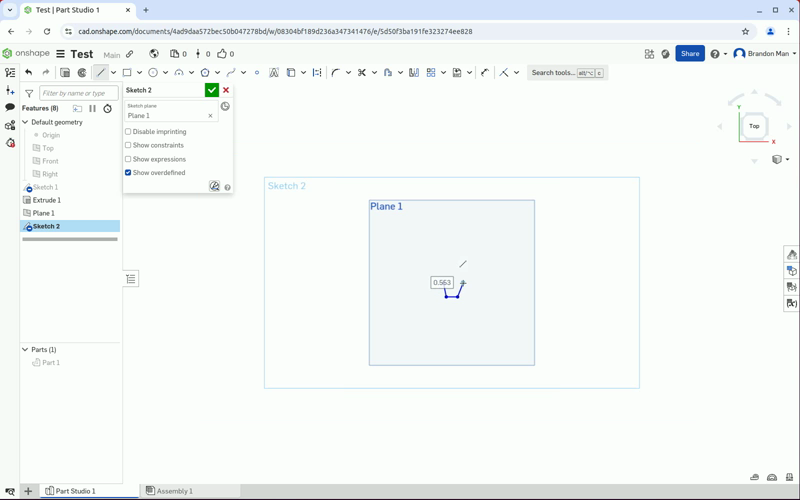
scroll(-6)
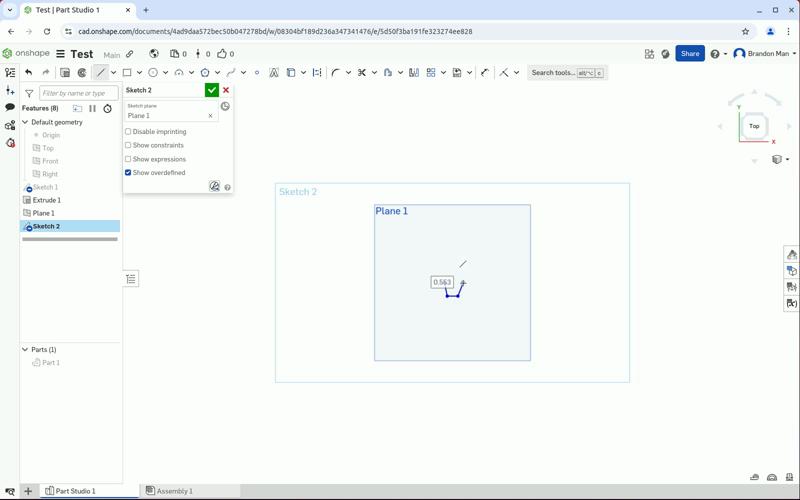
scroll(-6)
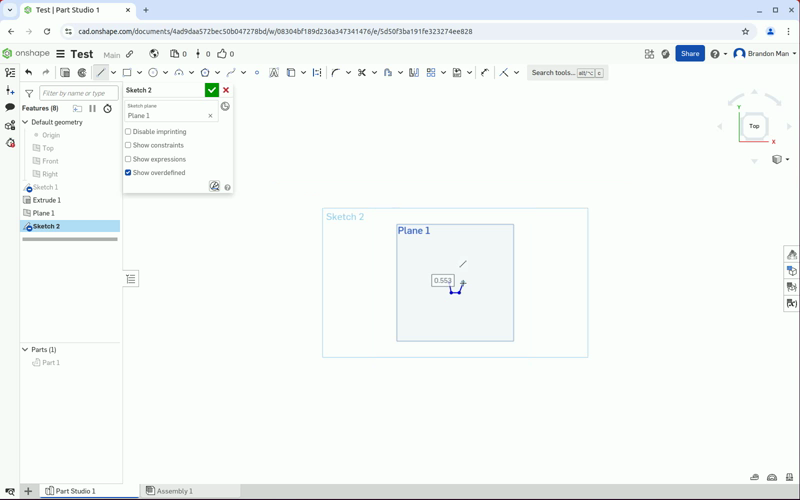
scroll(-6)
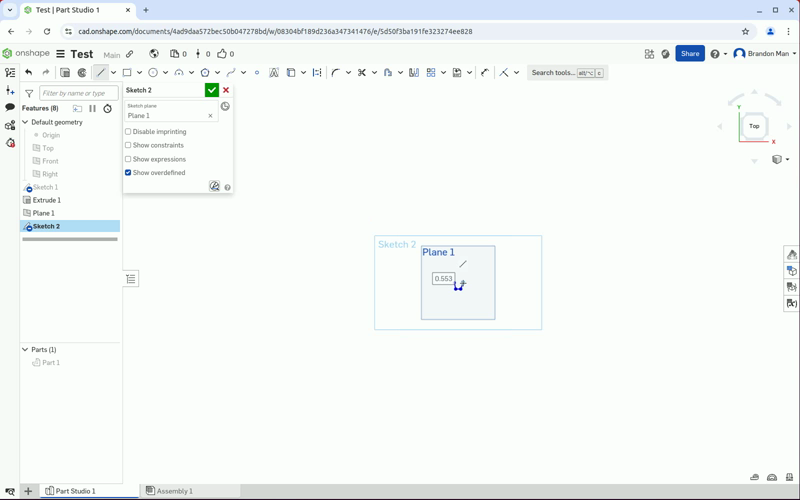
scroll(-6)
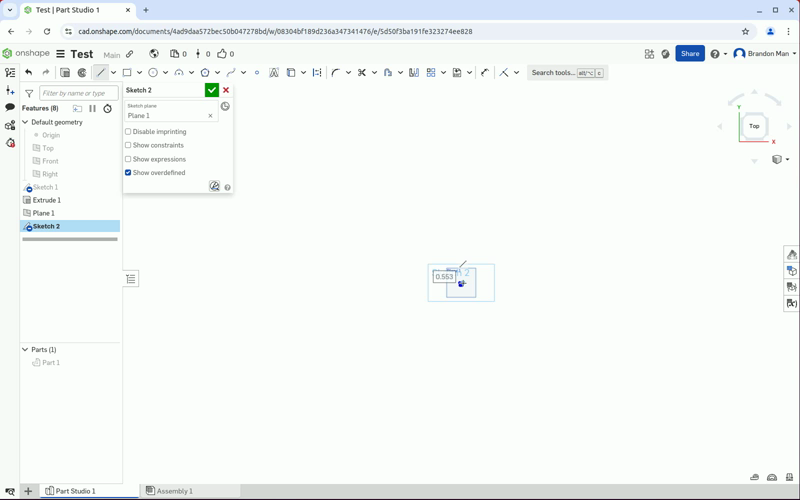
key_up(shift)
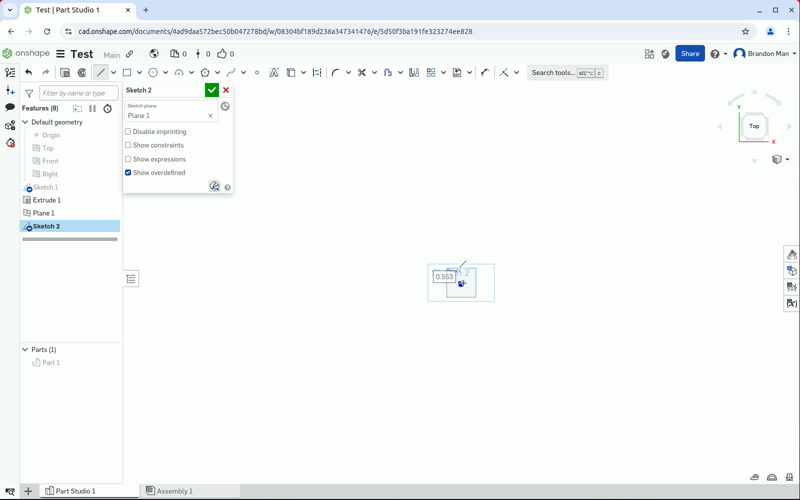
key_down(shift)
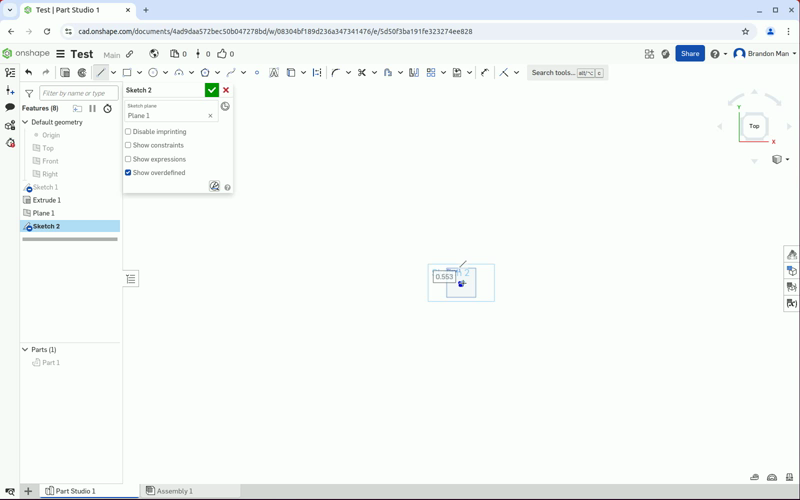
mouse_move(493, 282)
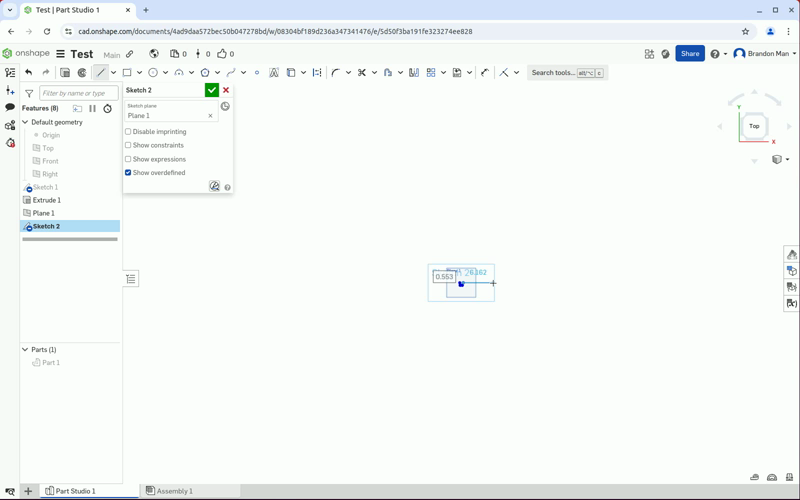
mouse_move(461, 281)
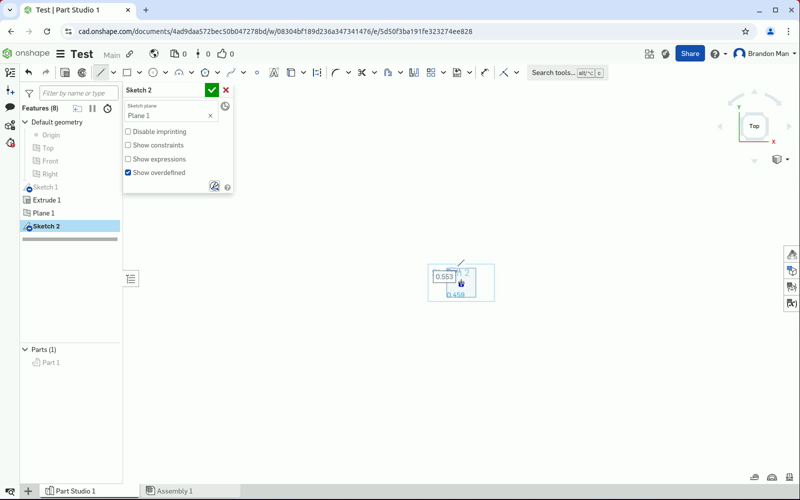
scroll(6)
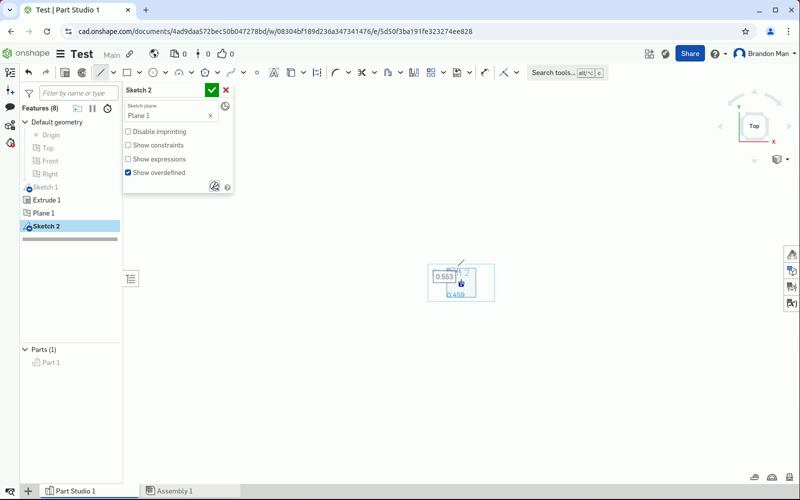
scroll(6)
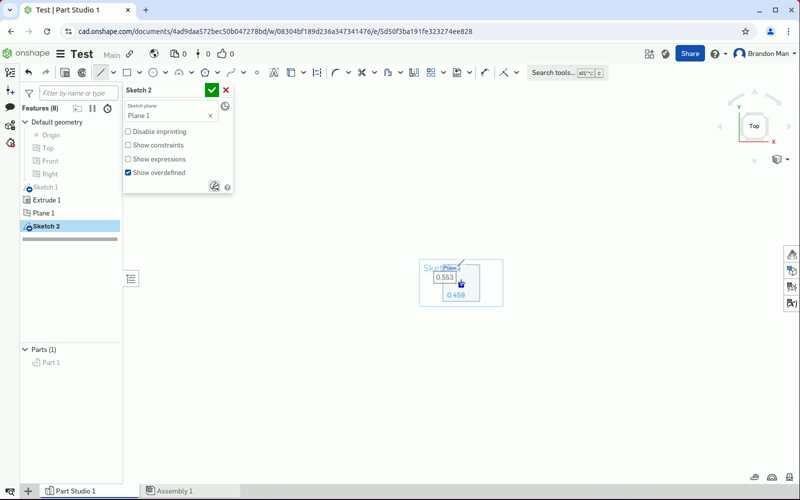
scroll(6)
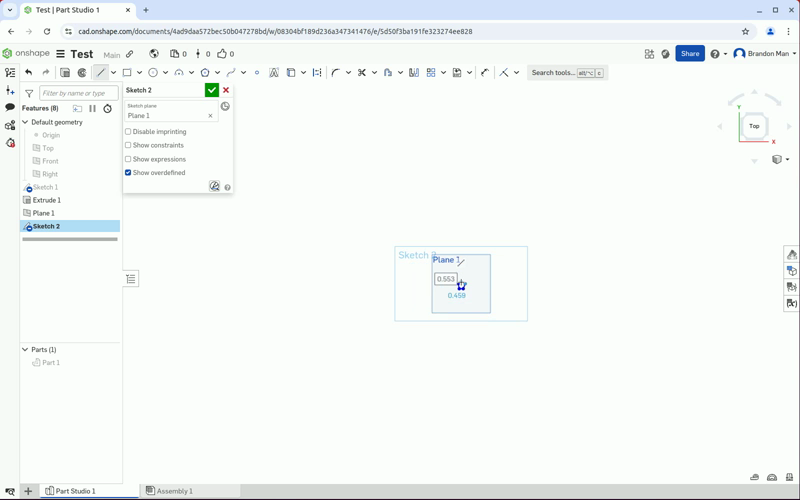
scroll(6)
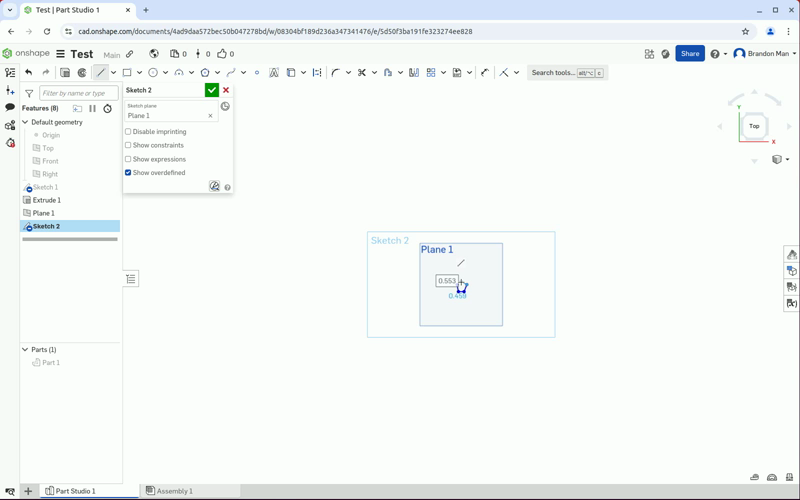
scroll(6)
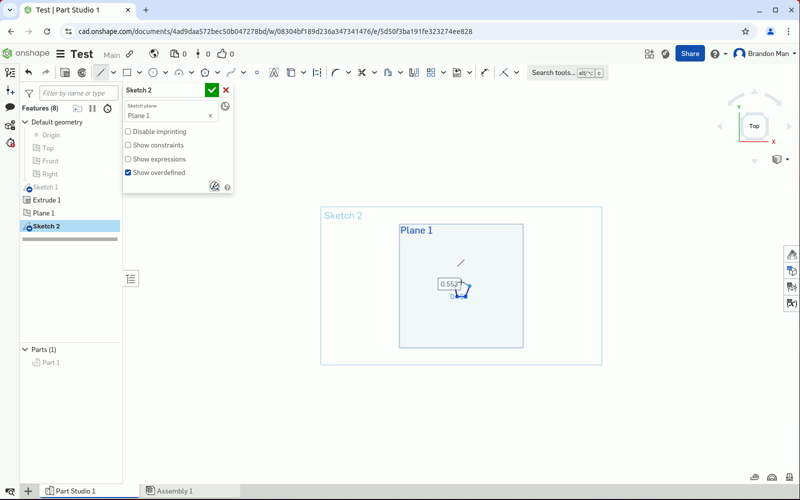
scroll(6)
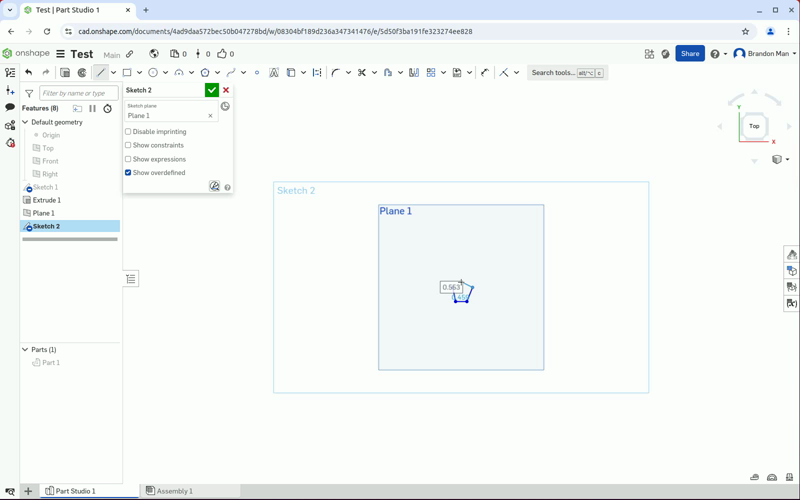
scroll(6)
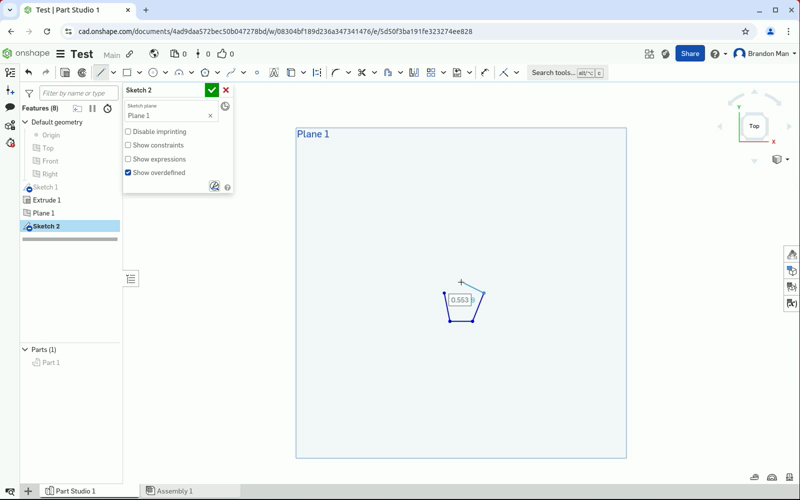
click(461, 281)
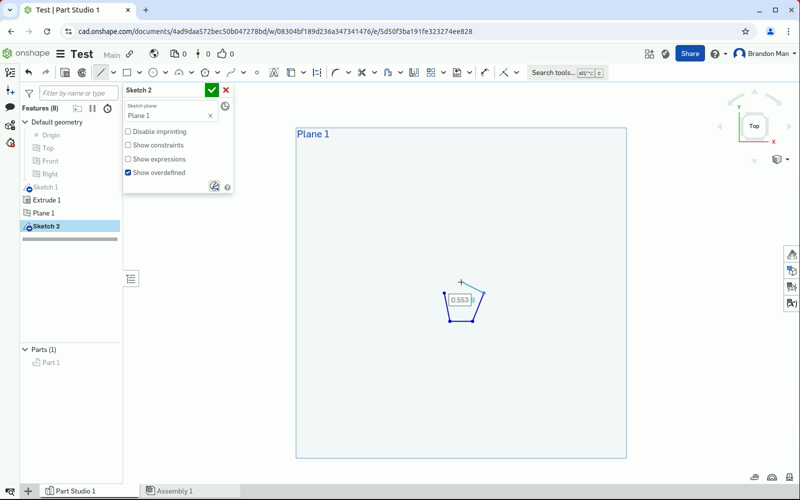
scroll(-6)
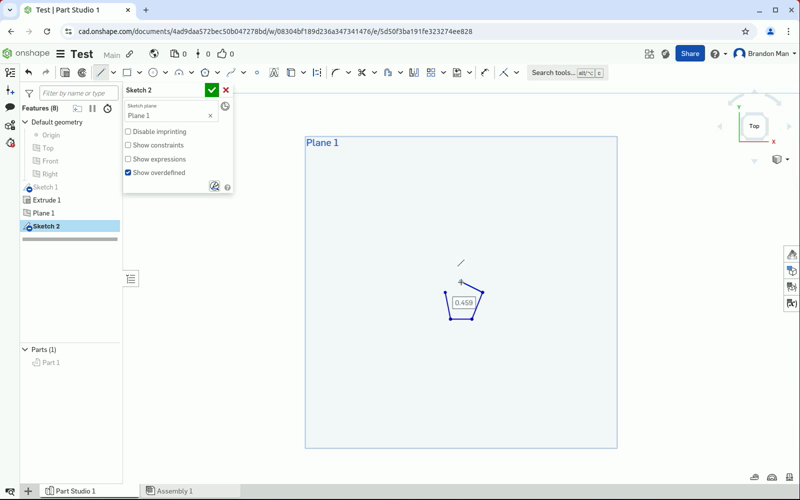
scroll(-6)
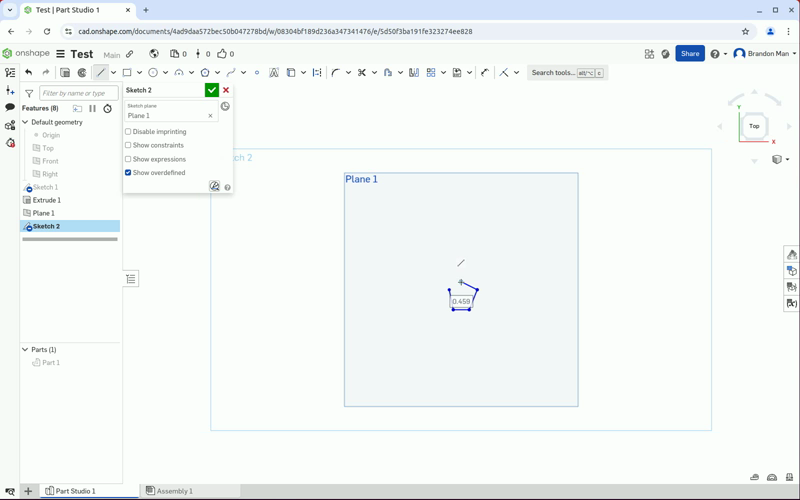
scroll(-6)
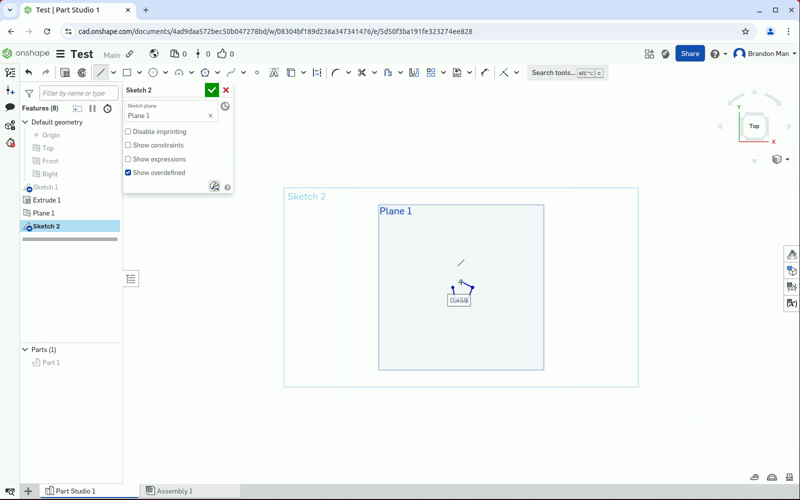
scroll(-6)
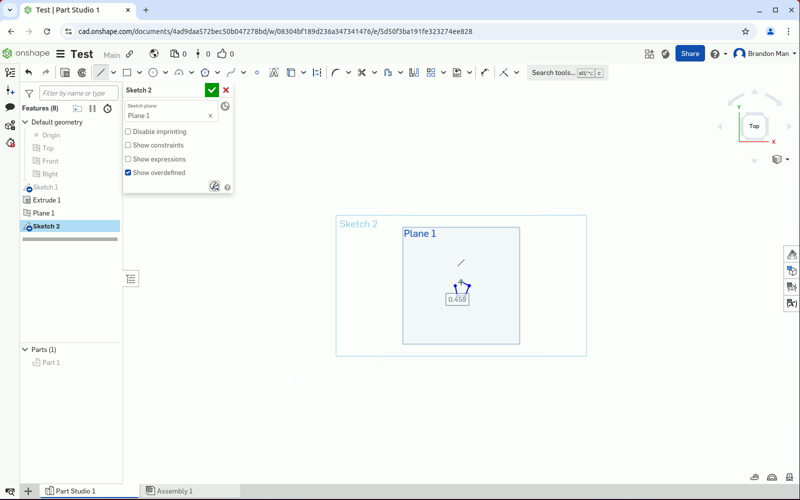
scroll(-6)
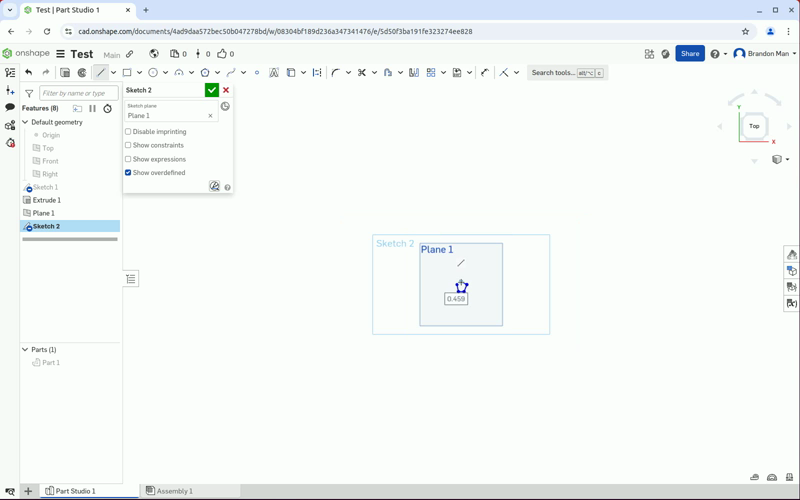
scroll(-6)
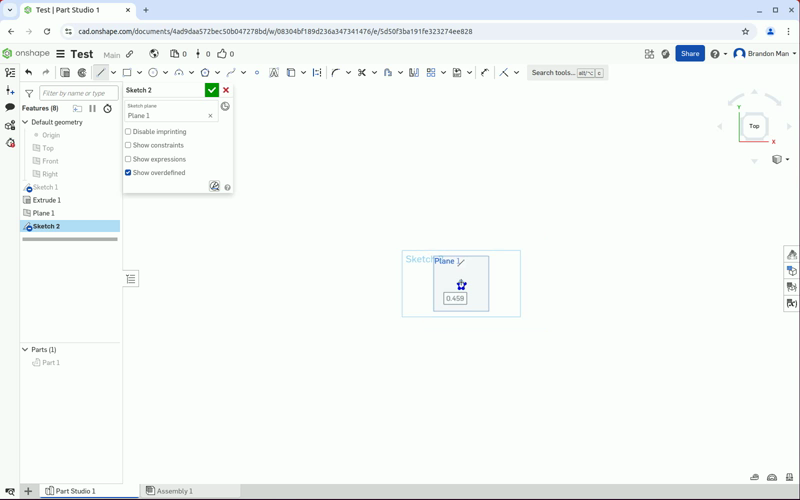
scroll(-6)
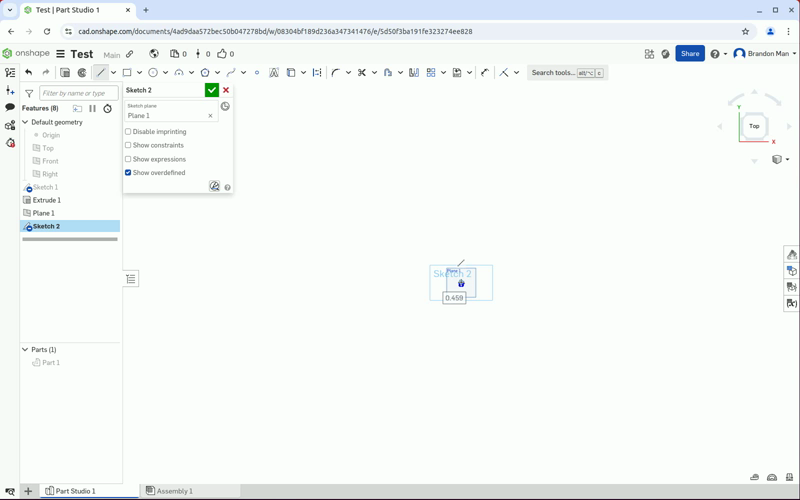
key_up(shift)
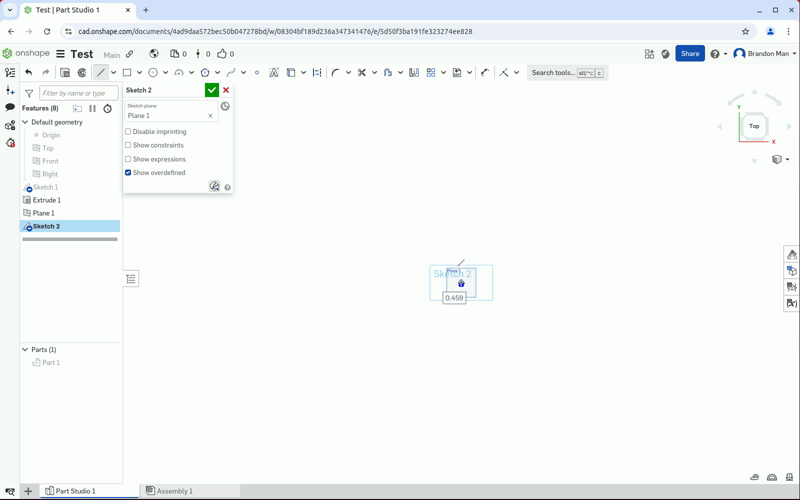
mouse_move(491, 281)
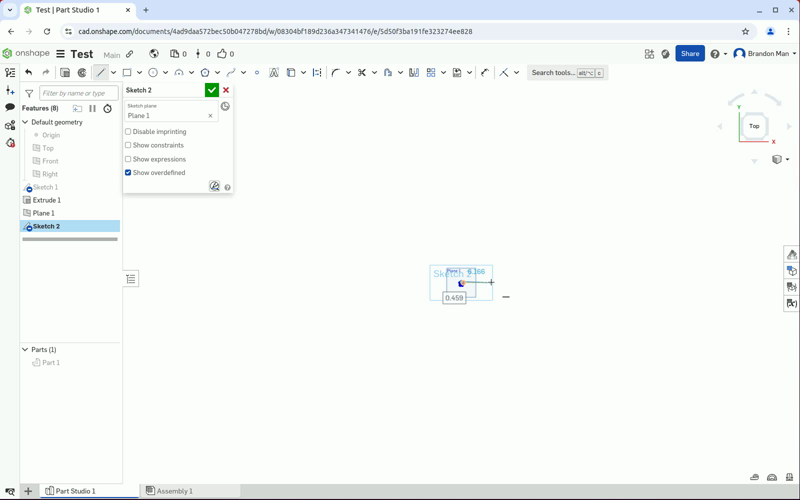
key_down(shift)
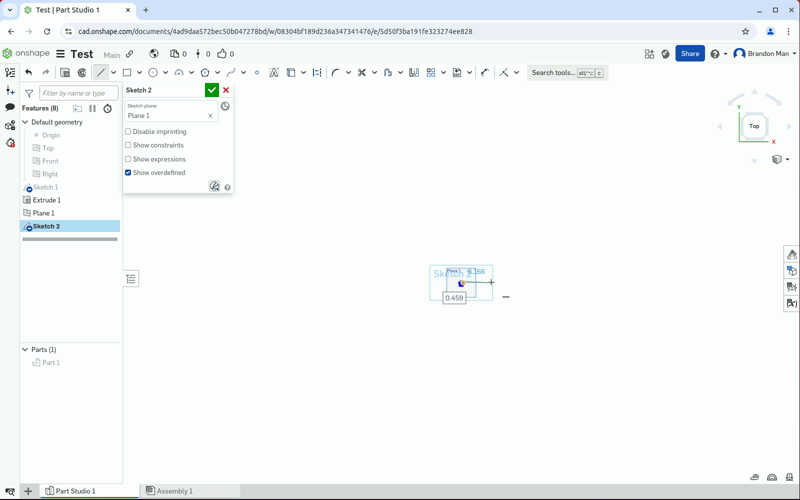
mouse_move(459, 282)
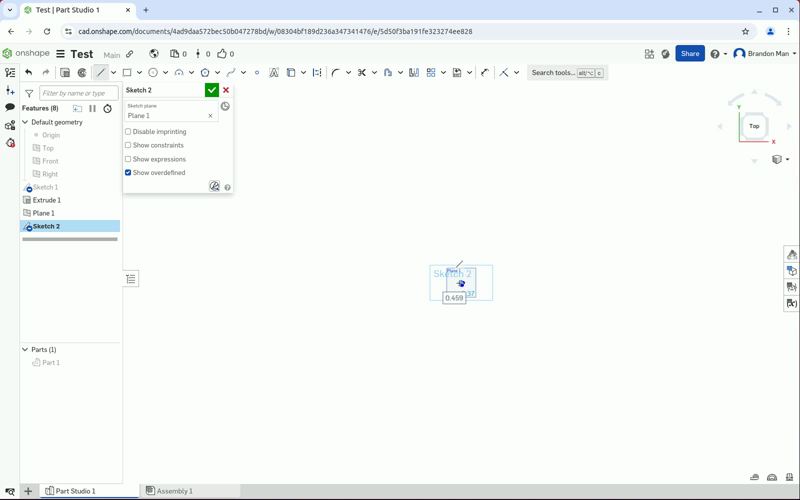
scroll(6)
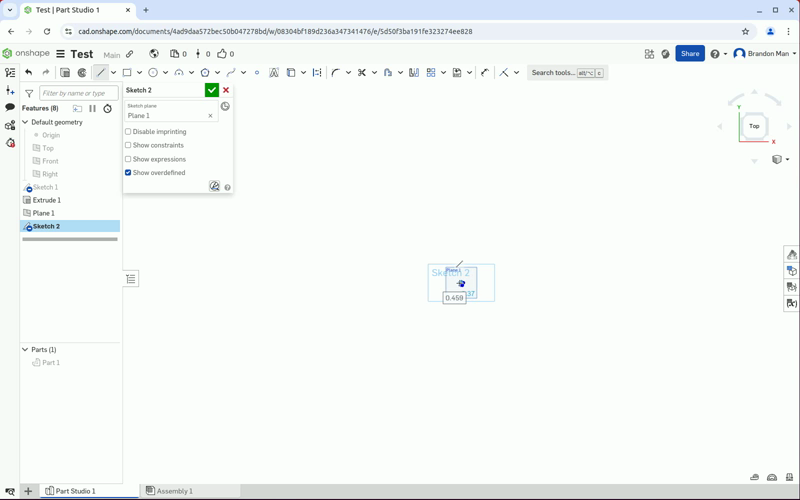
scroll(6)
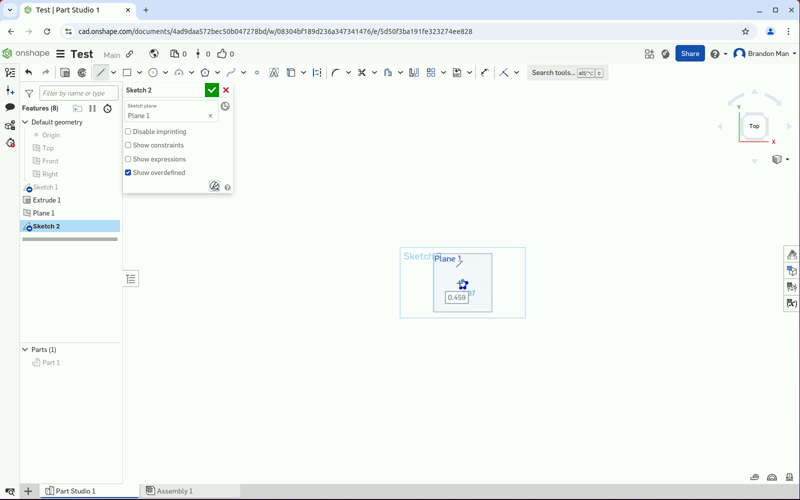
scroll(6)
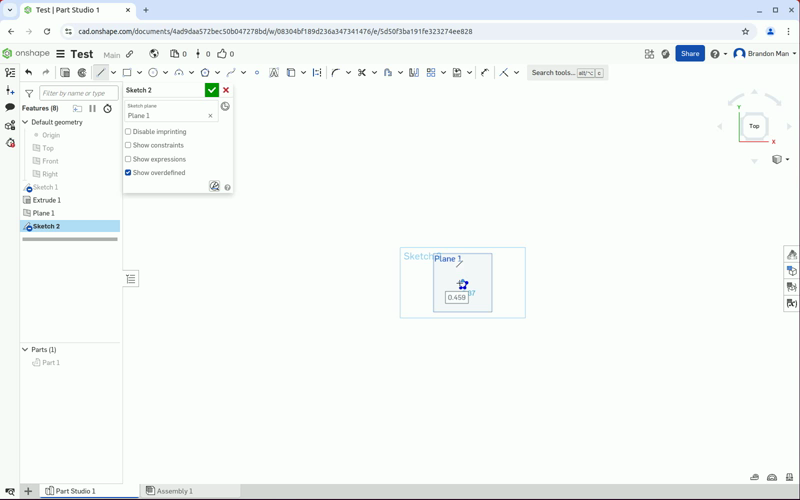
scroll(6)
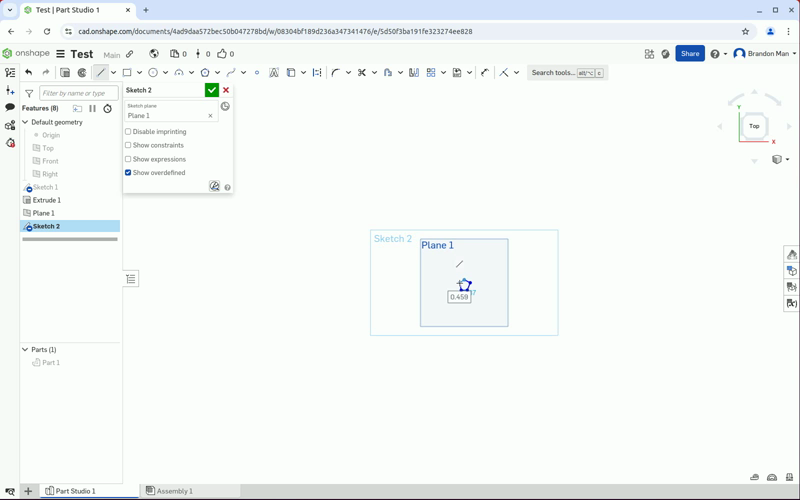
scroll(6)
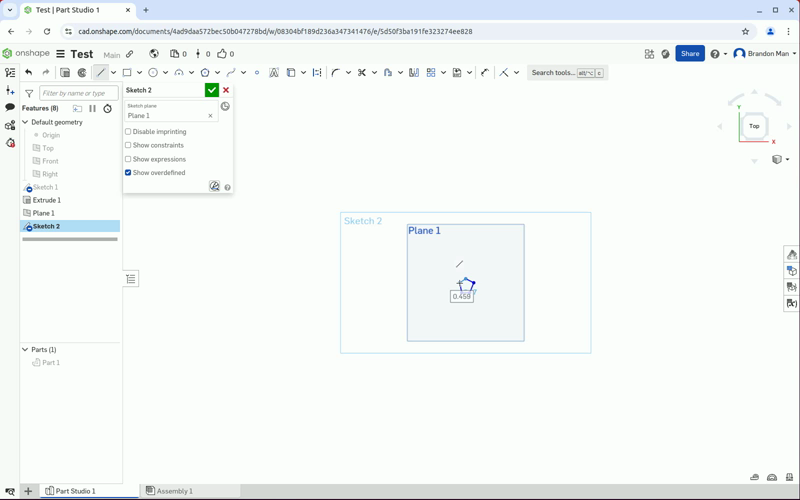
scroll(6)
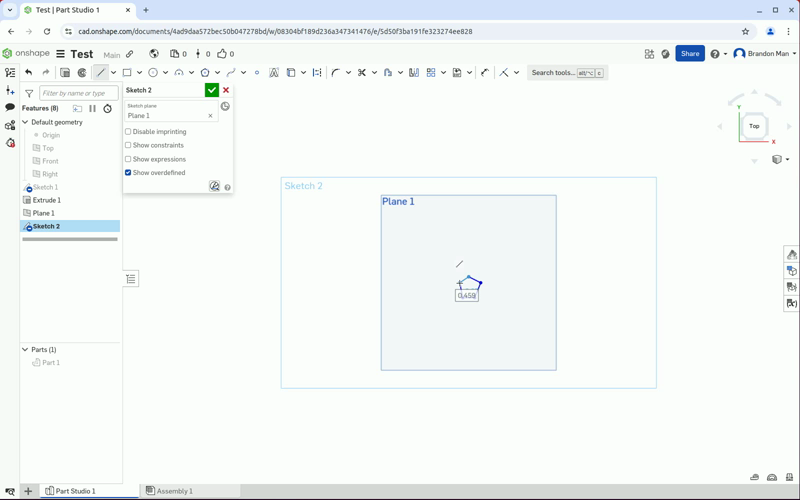
scroll(6)
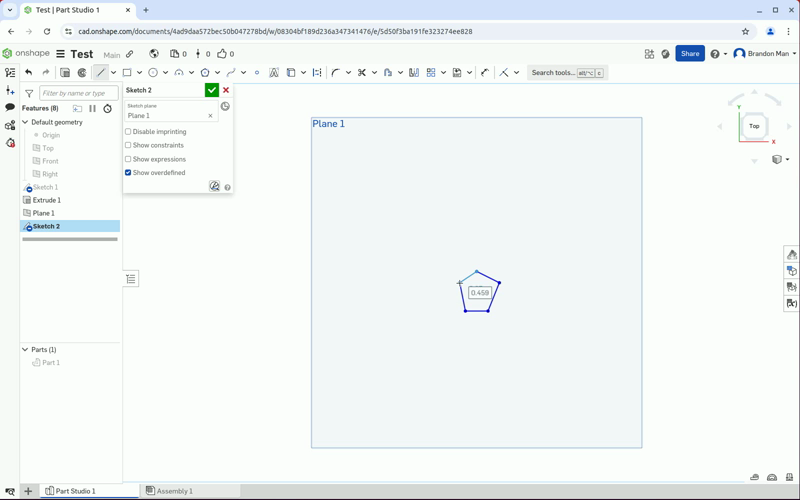
key_up(shift)
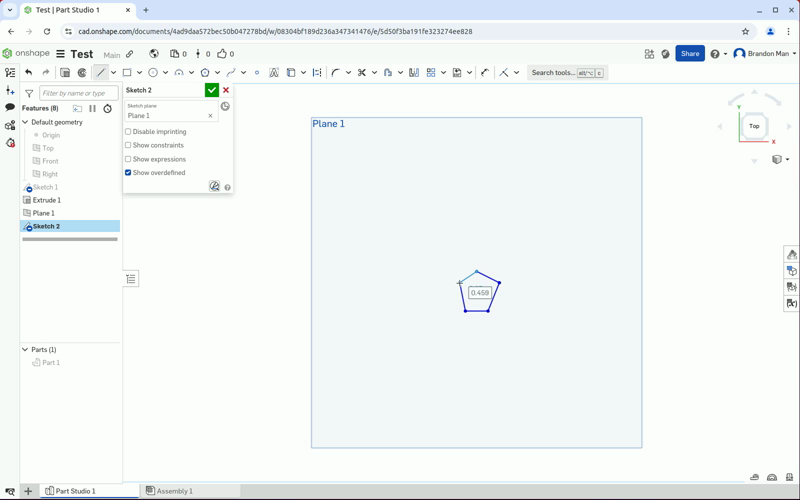
click(459, 282)
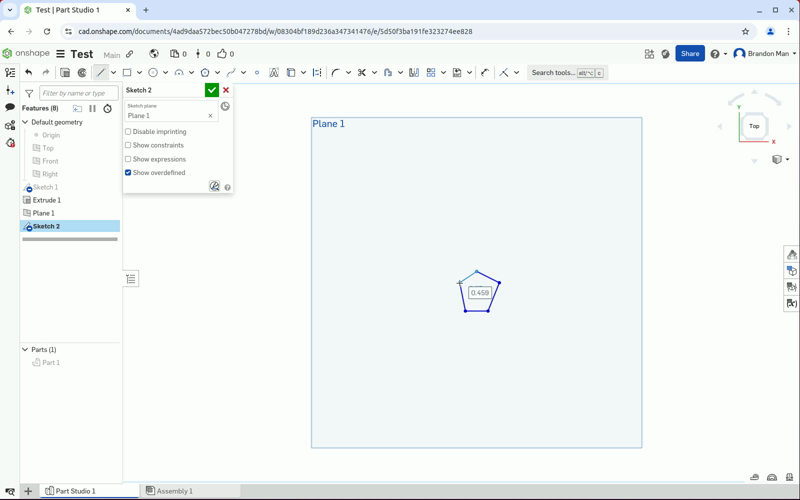
scroll(-6)
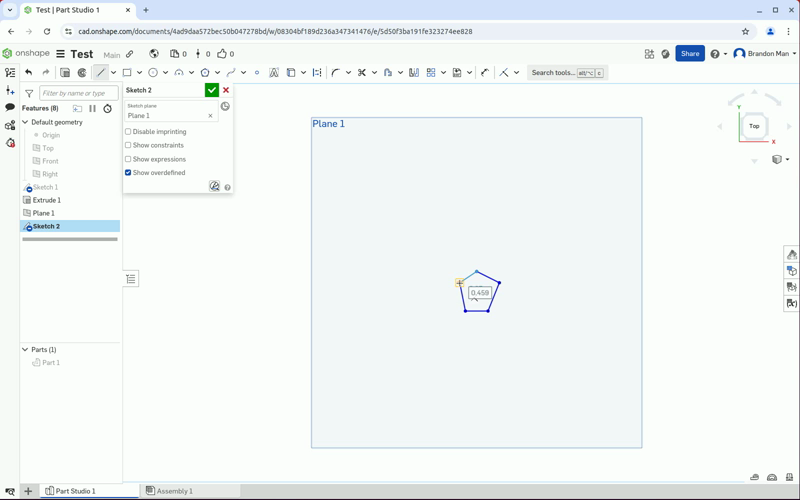
scroll(-6)
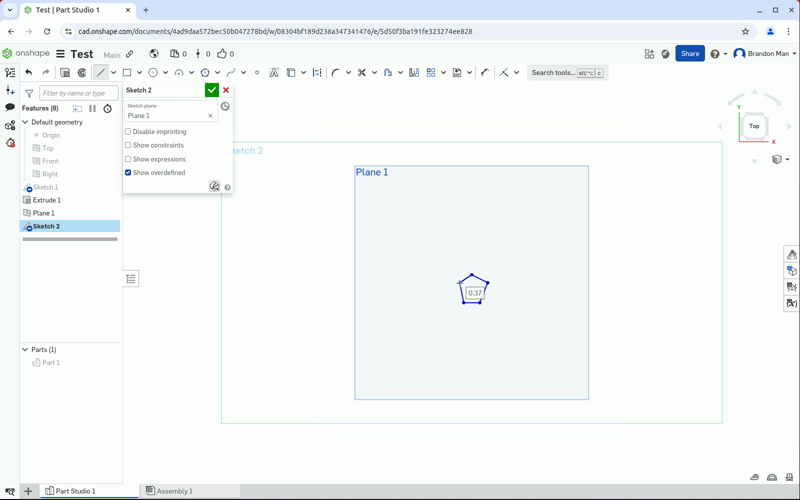
scroll(-6)
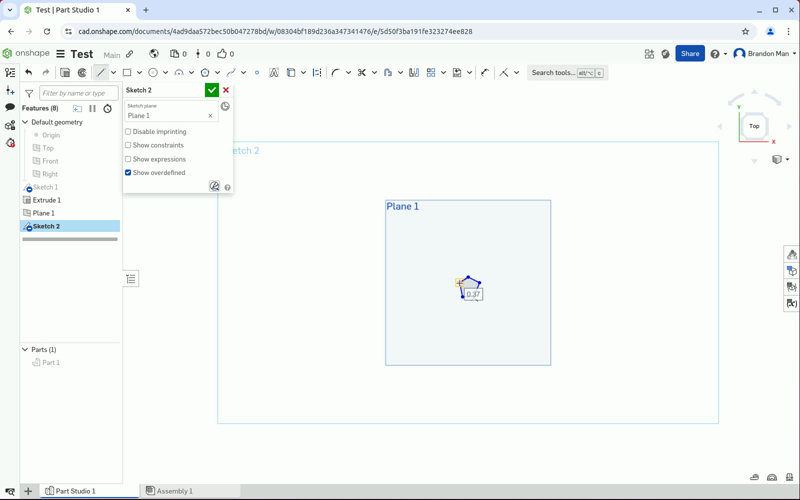
scroll(-6)
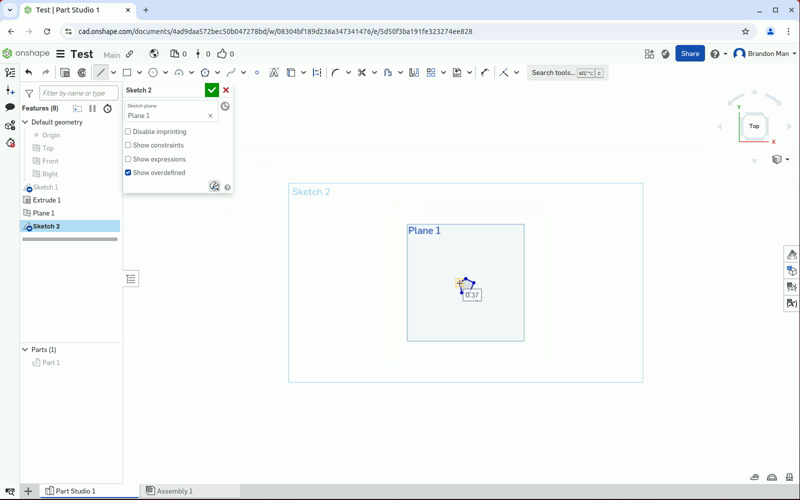
scroll(-6)
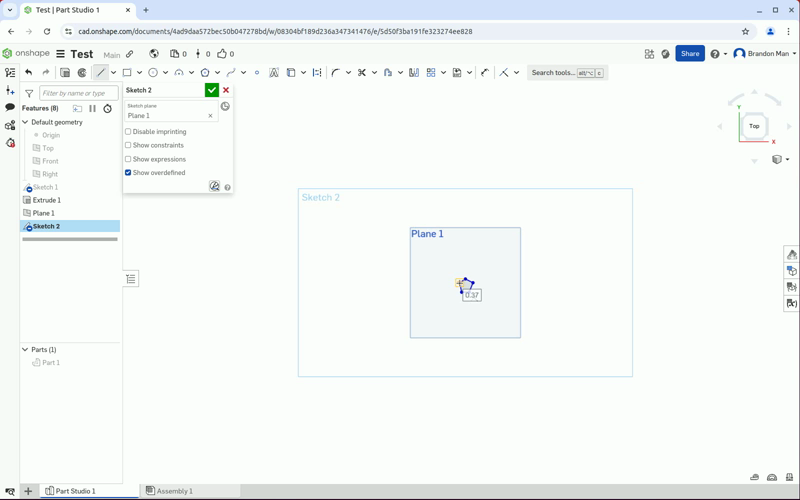
scroll(-6)
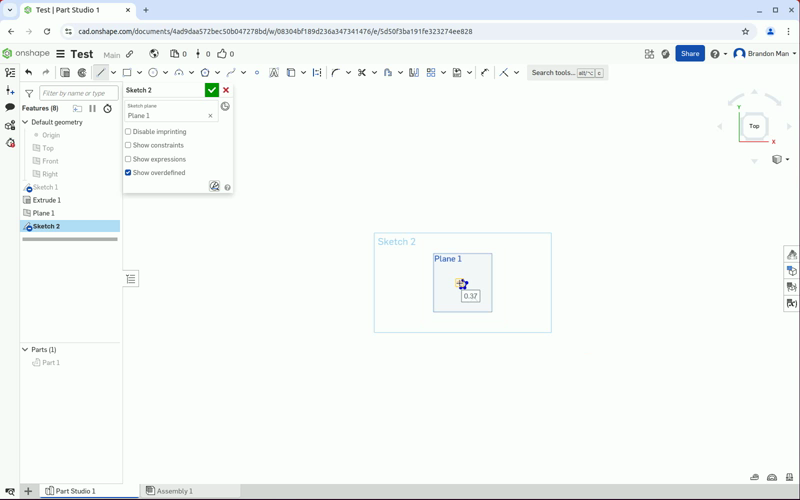
scroll(-6)
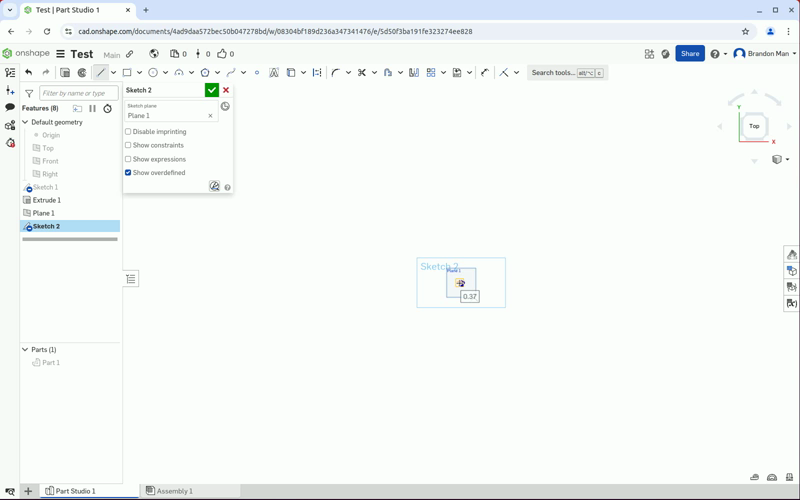
key(esc)
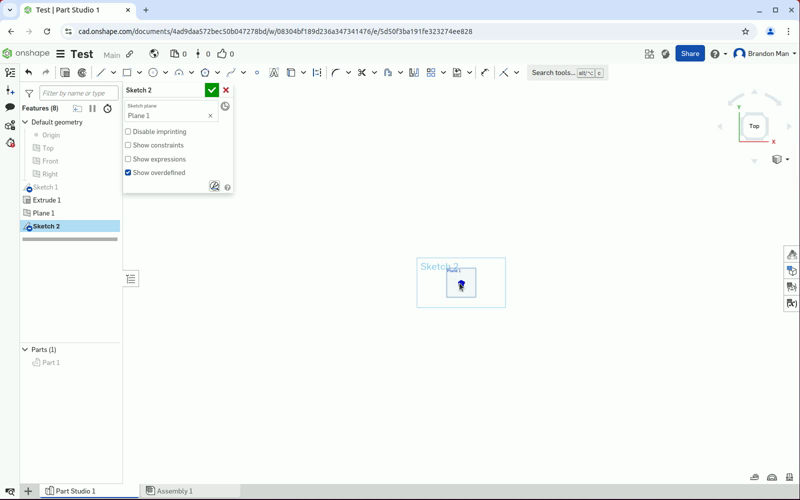
mouse_move(460, 282)
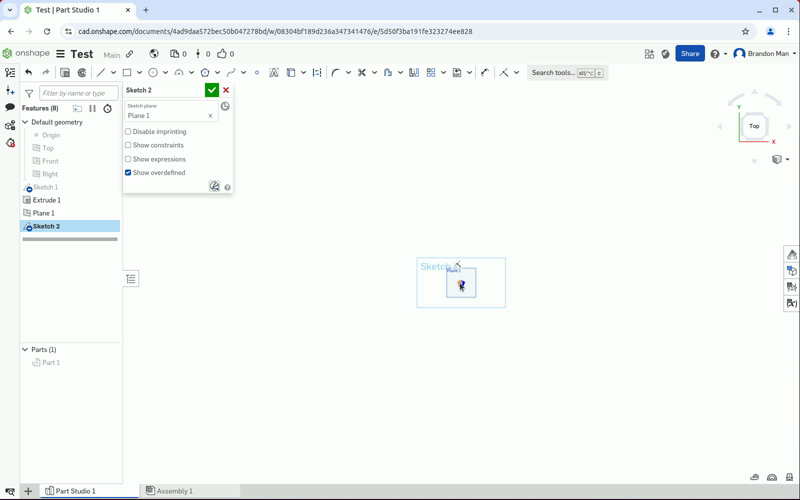
scroll(6)
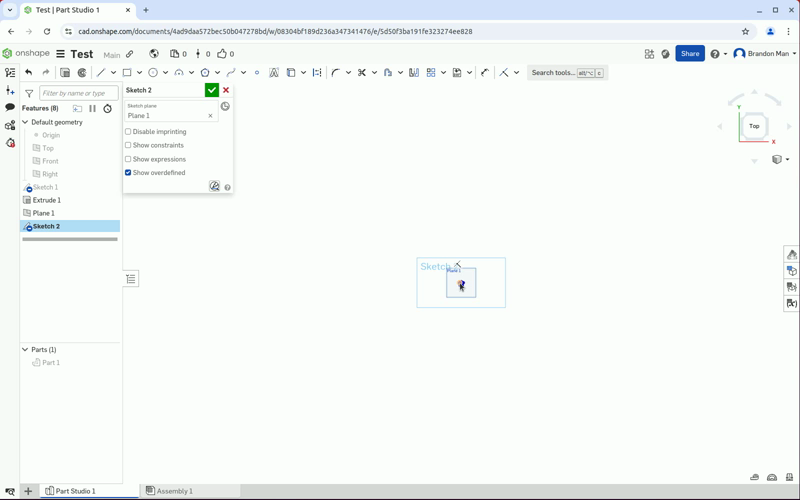
scroll(6)
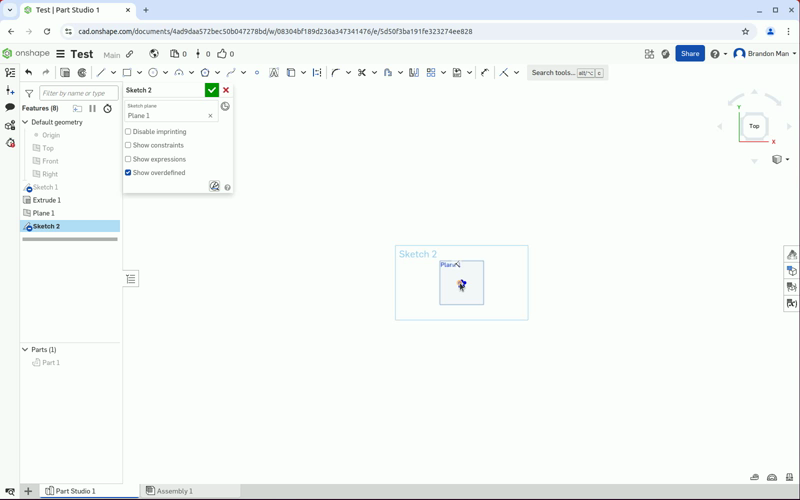
scroll(6)
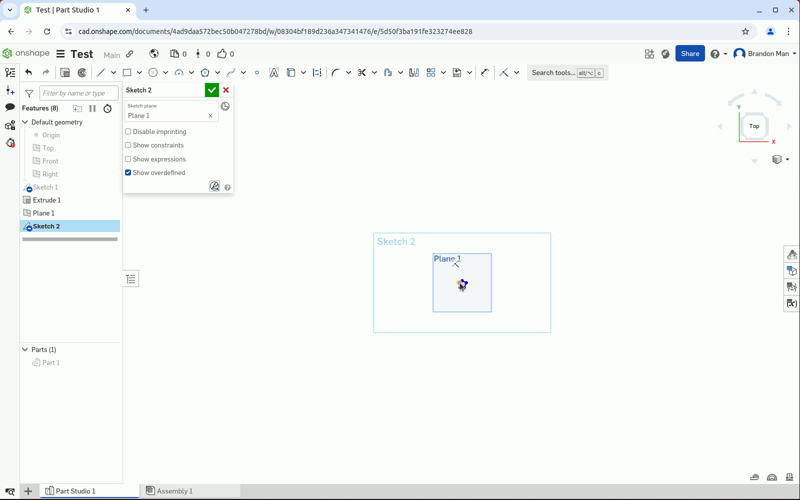
scroll(6)
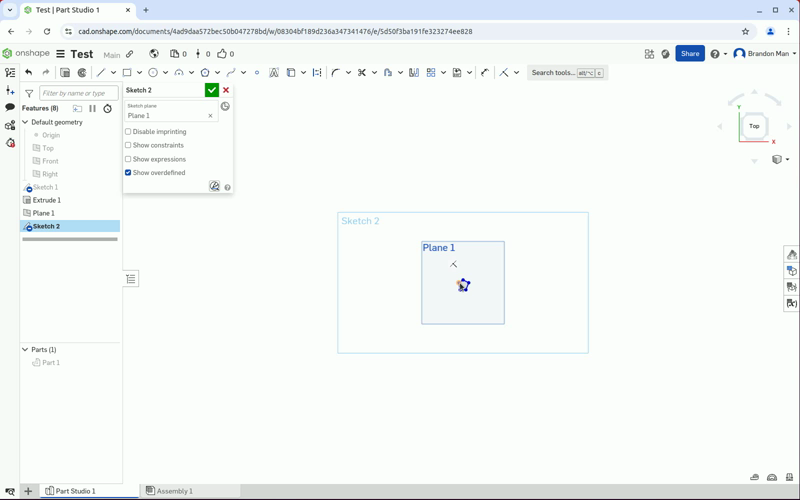
scroll(6)
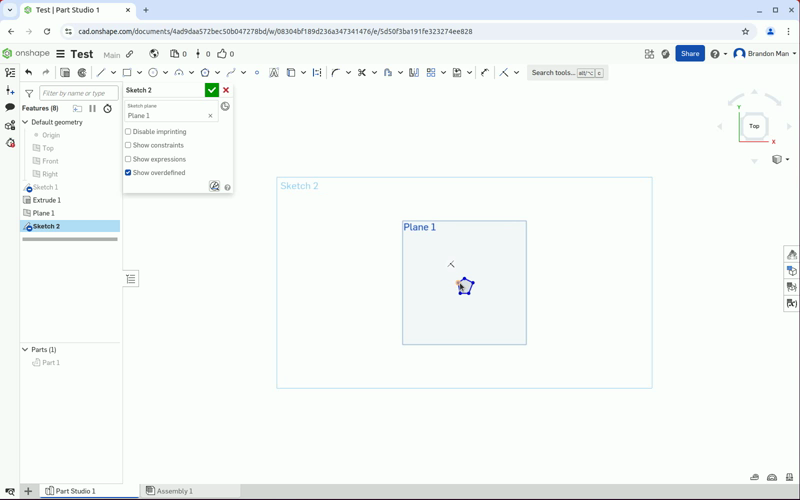
scroll(6)
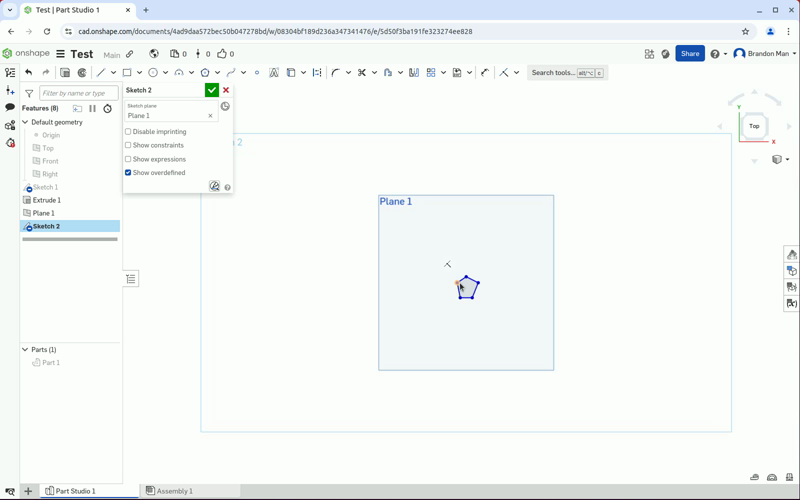
scroll(6)
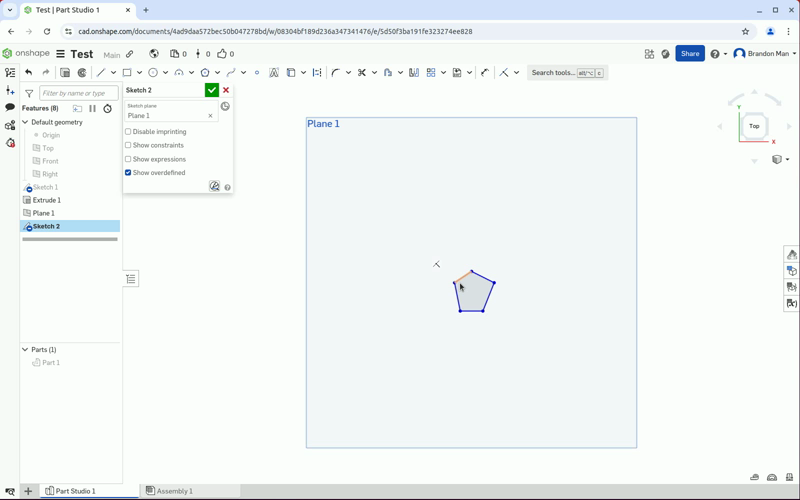
click(460, 282)
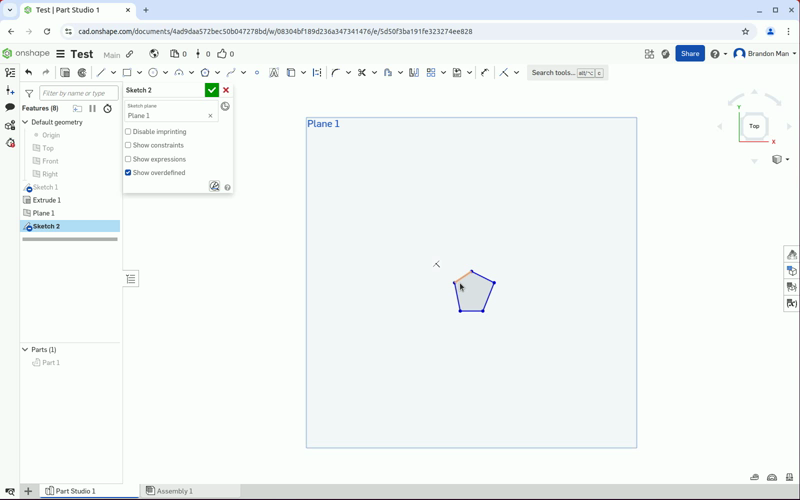
scroll(-6)
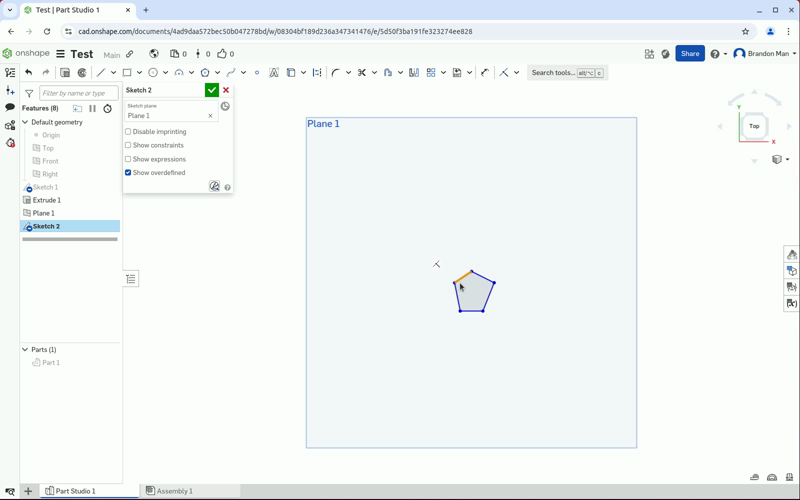
scroll(-6)
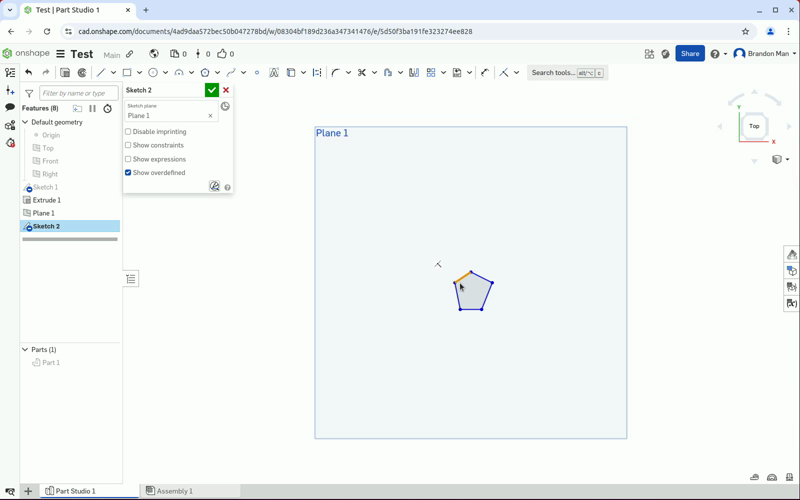
scroll(-6)
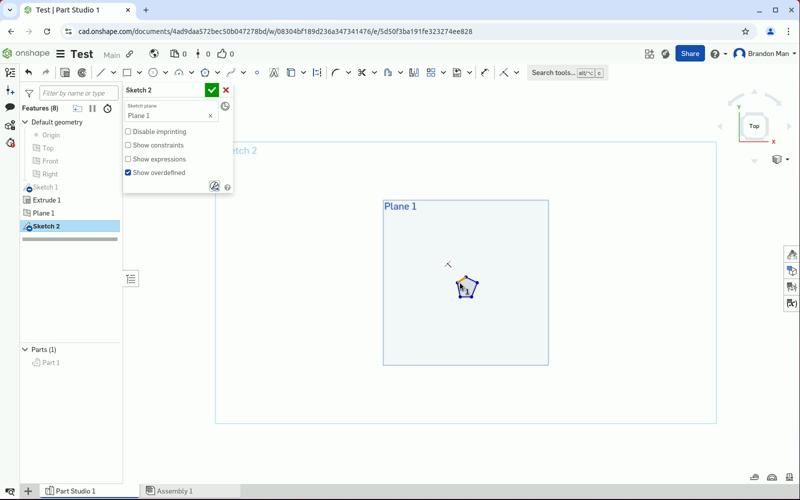
scroll(-6)
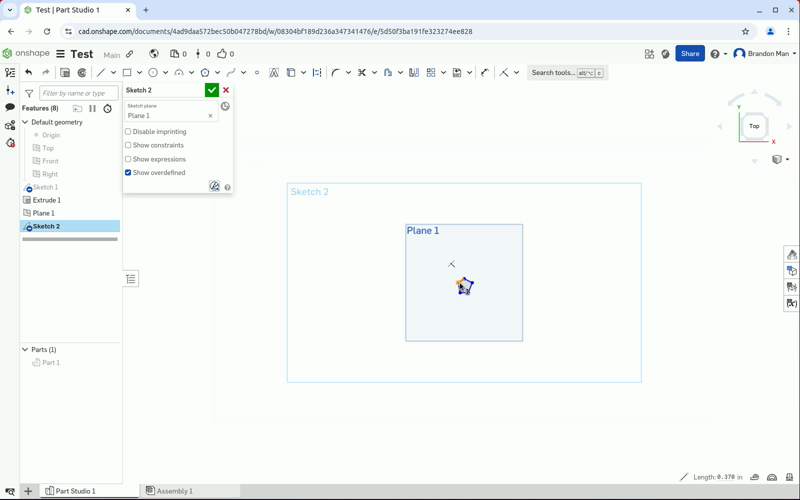
scroll(-6)
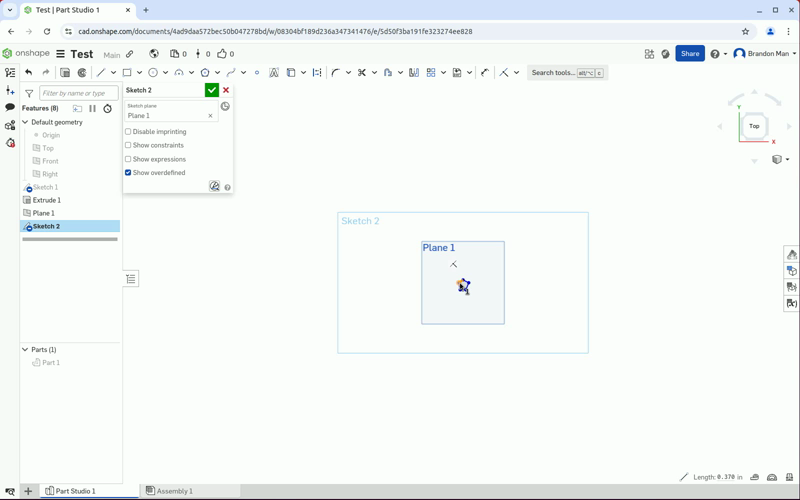
scroll(-6)
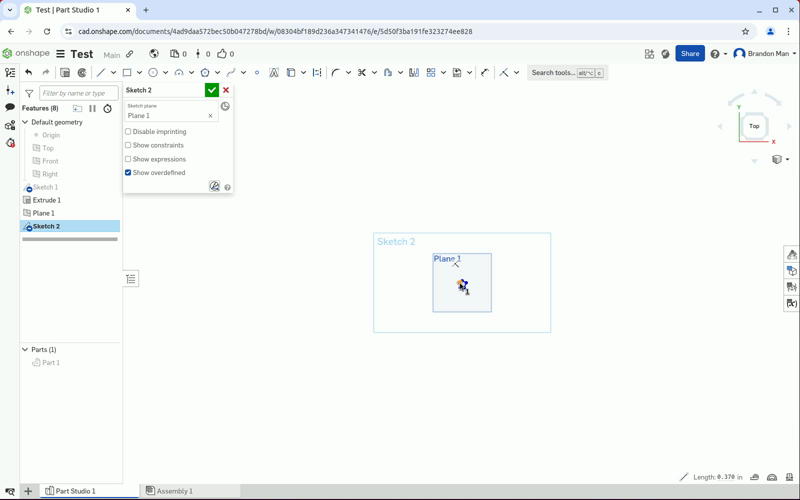
scroll(-6)
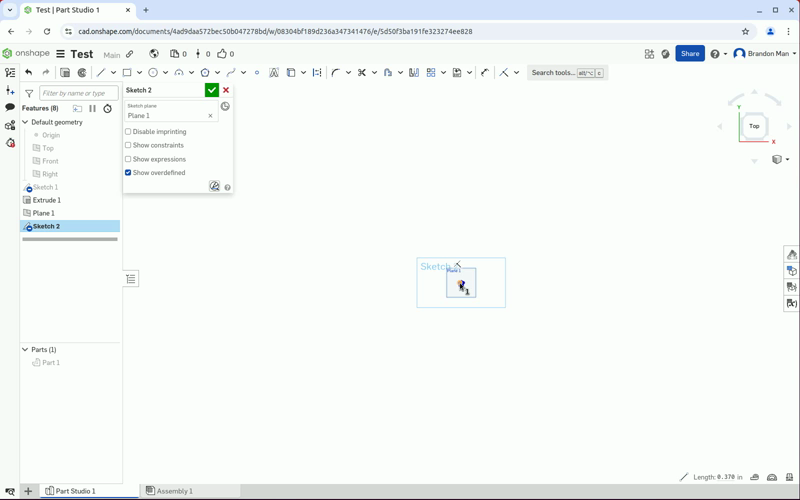
mouse_move(73, 352)
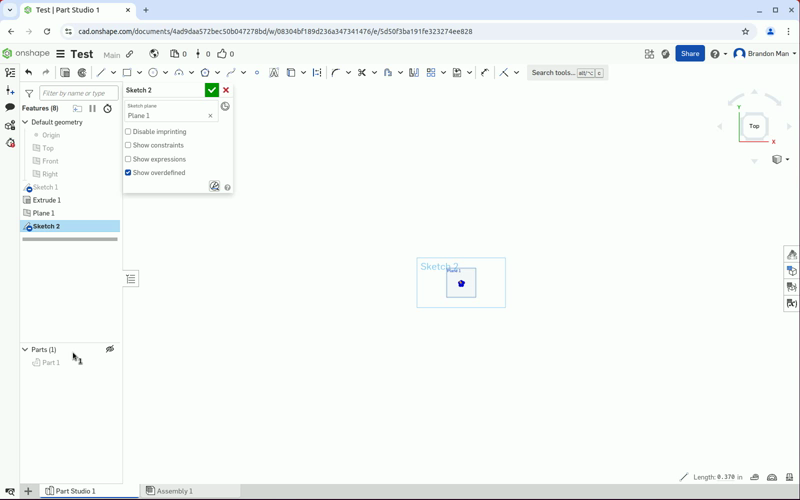
key(shift+y)
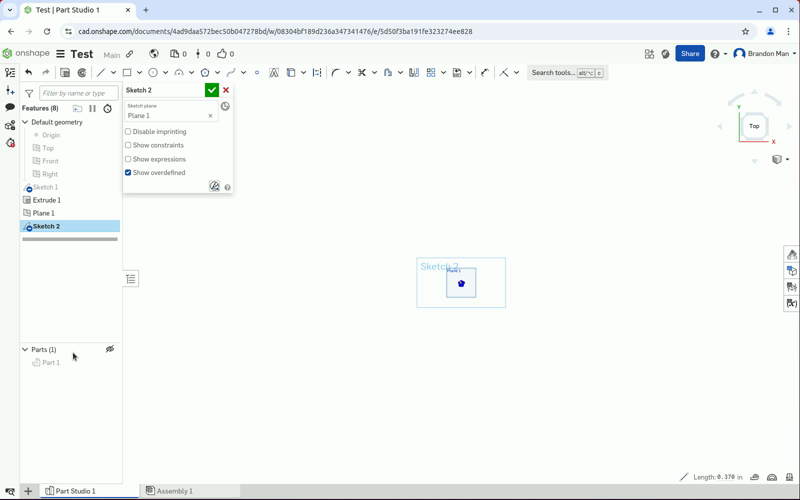
key(shift+e)
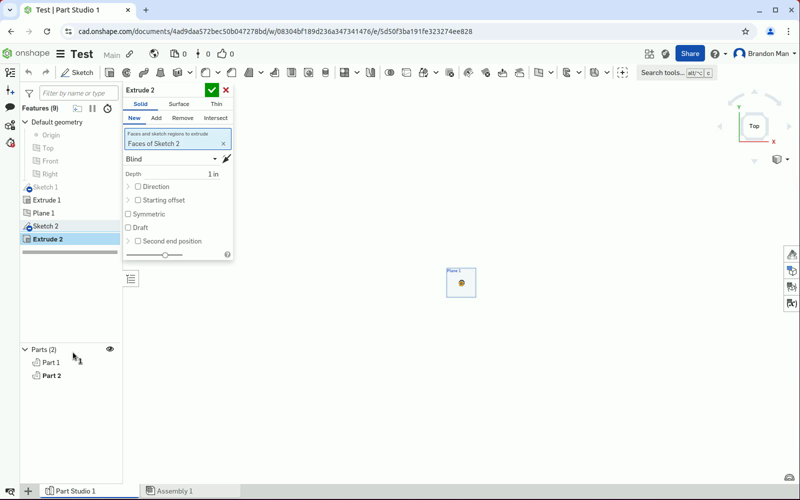
mouse_move(143, 106)
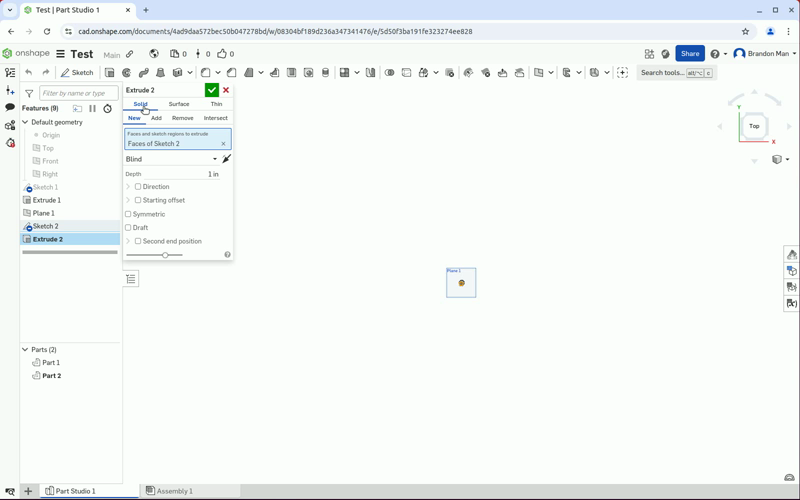
click(143, 106)
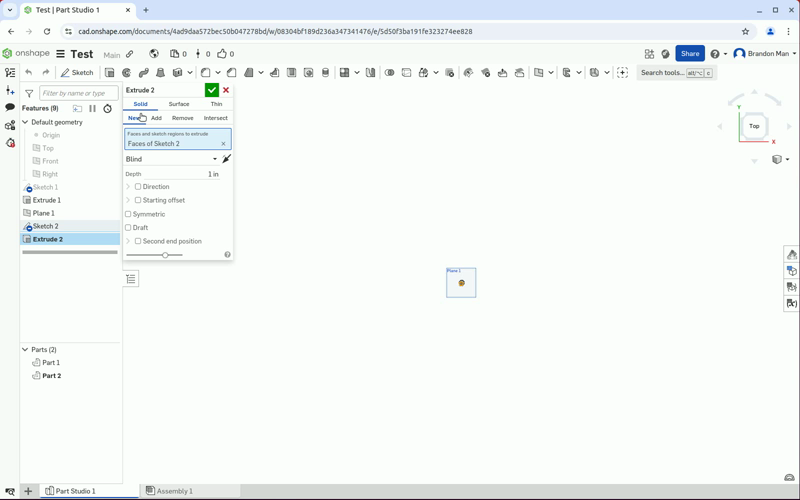
mouse_move(137, 120)
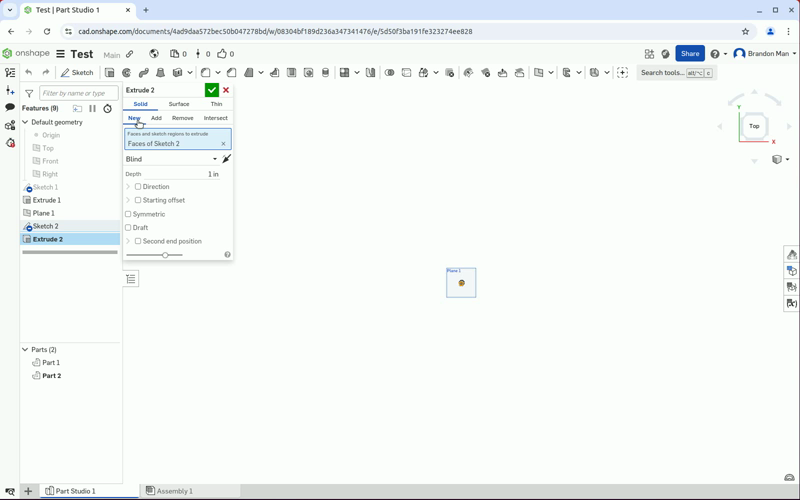
click(137, 120)
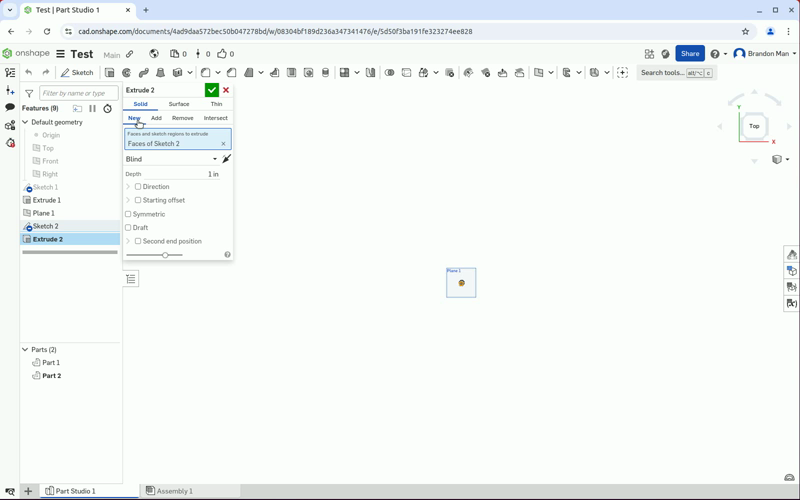
key(tab, 4)
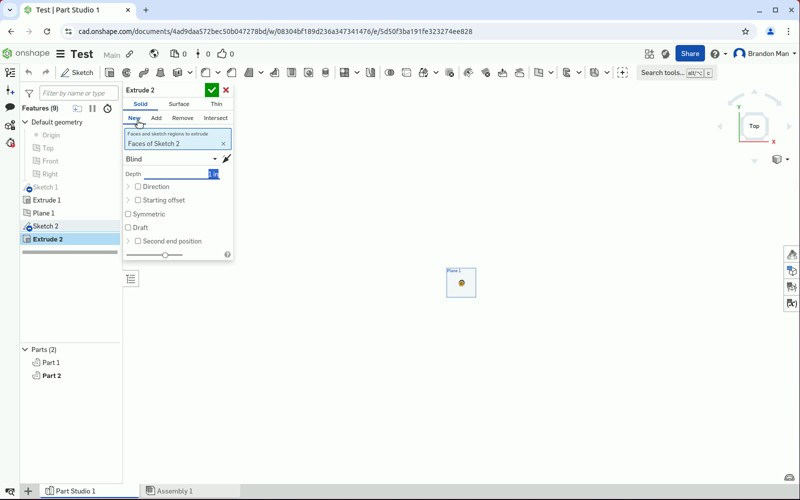
text(2.166)
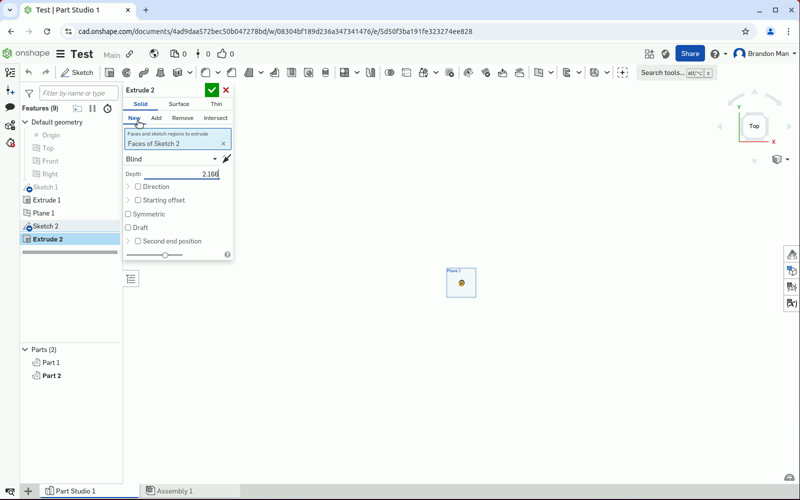
key(enter)
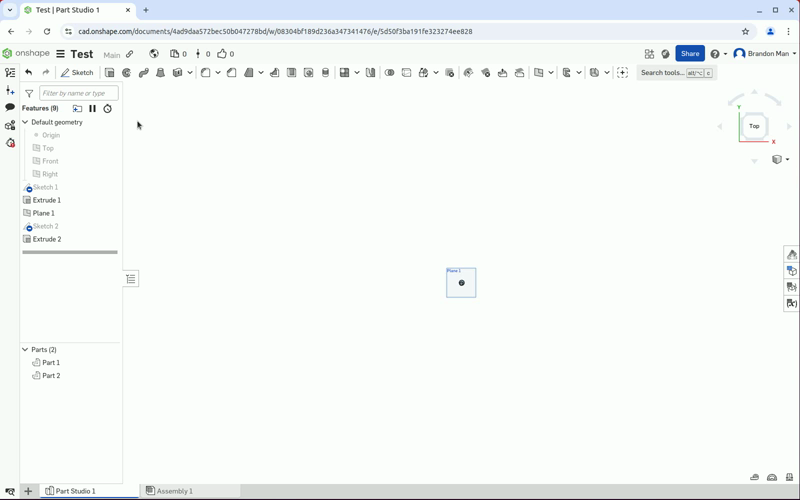
key(shift+h)
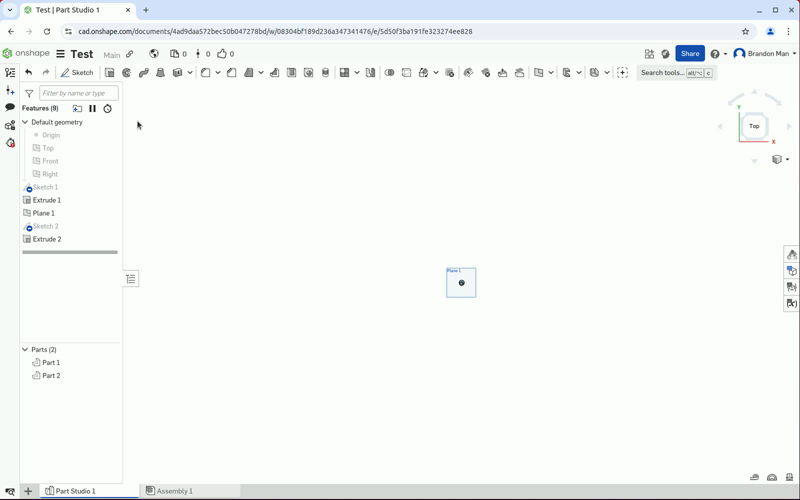
key(shift+h)
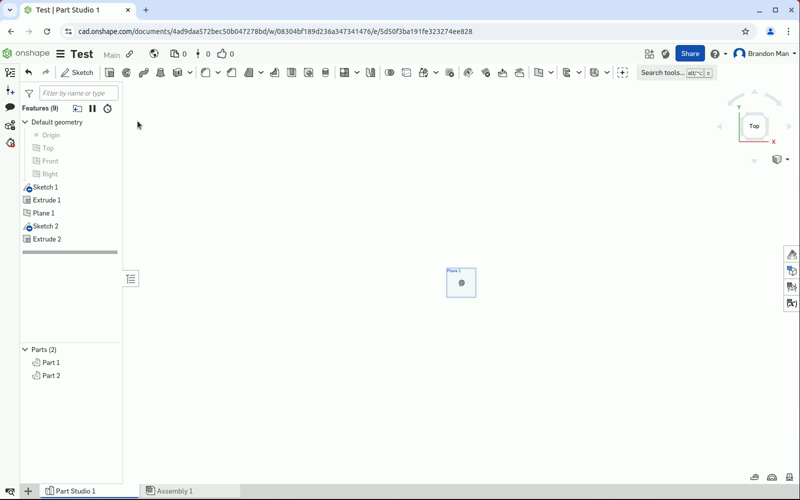
key(shift+7)
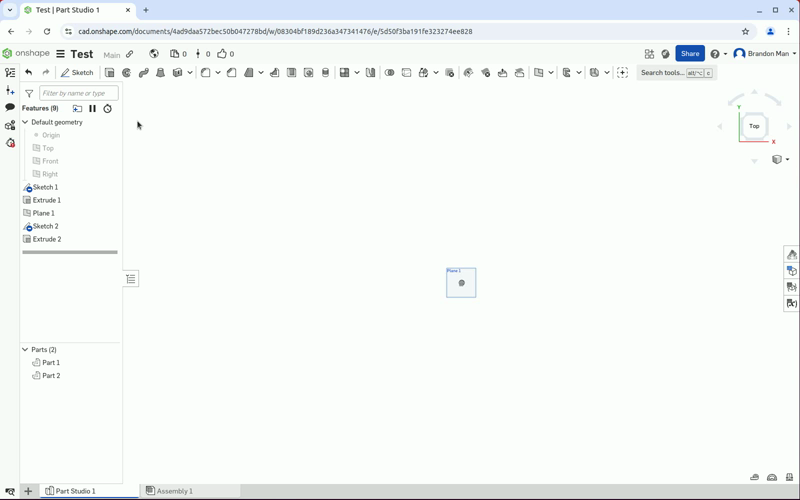
key(up, 3)
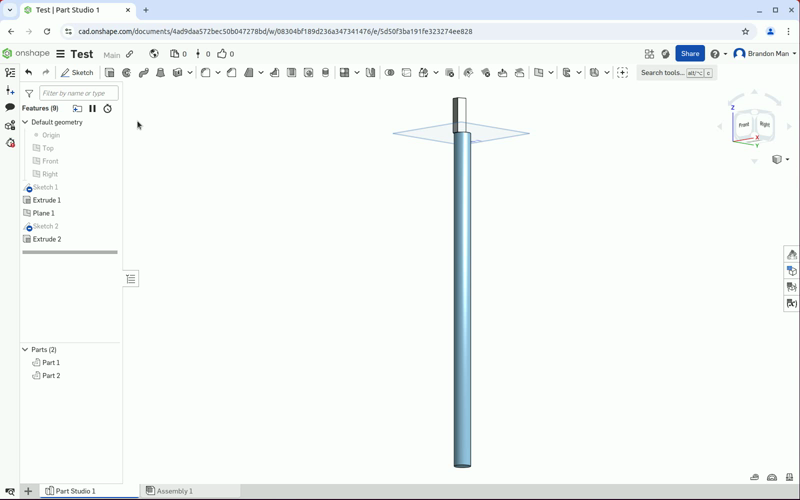
key(left, 3)
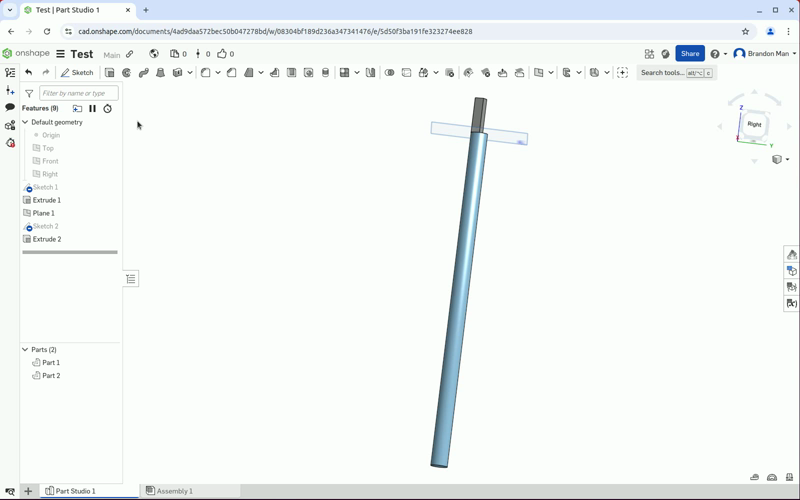
key(right, 3)
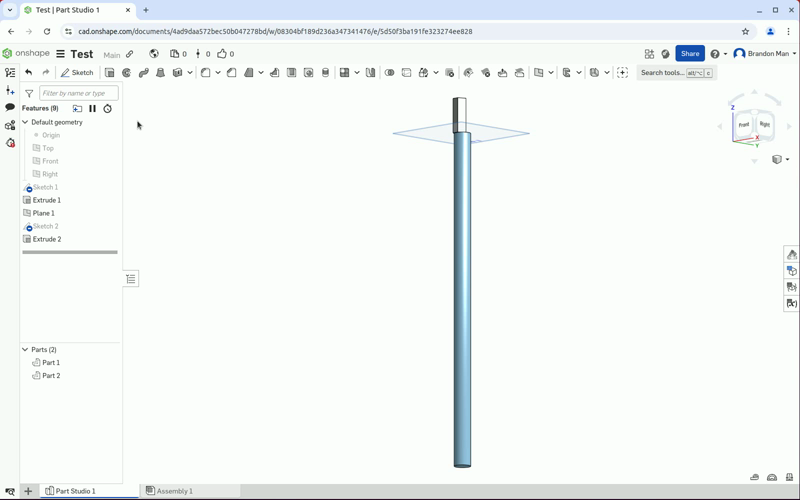
key(down, 3)
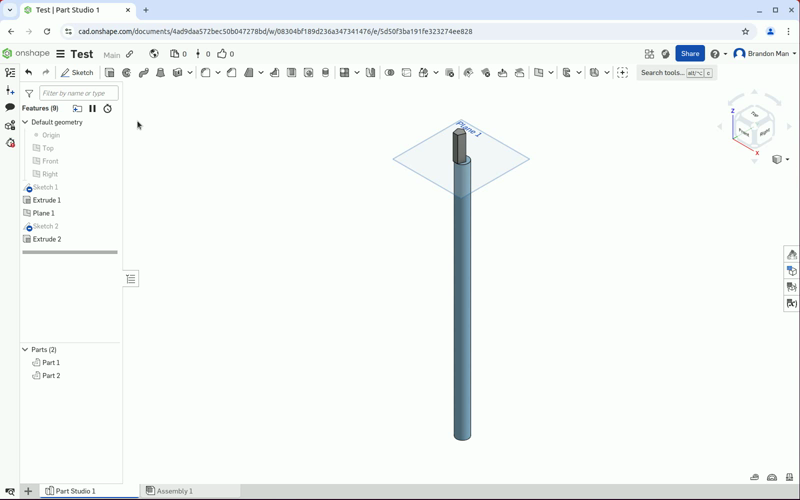
mouse_move(73, 189)
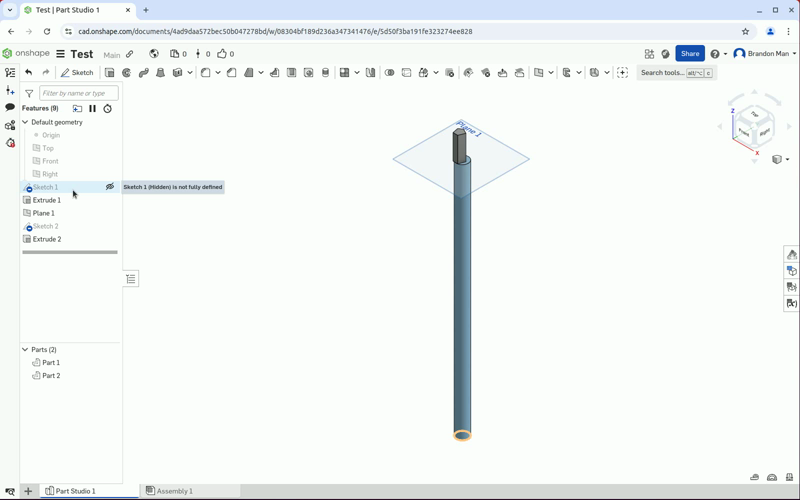
click(73, 189)